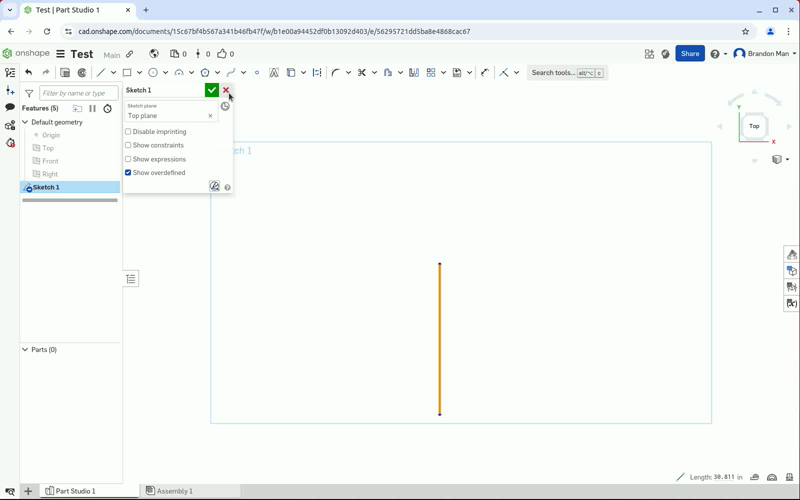
key(shift+h)
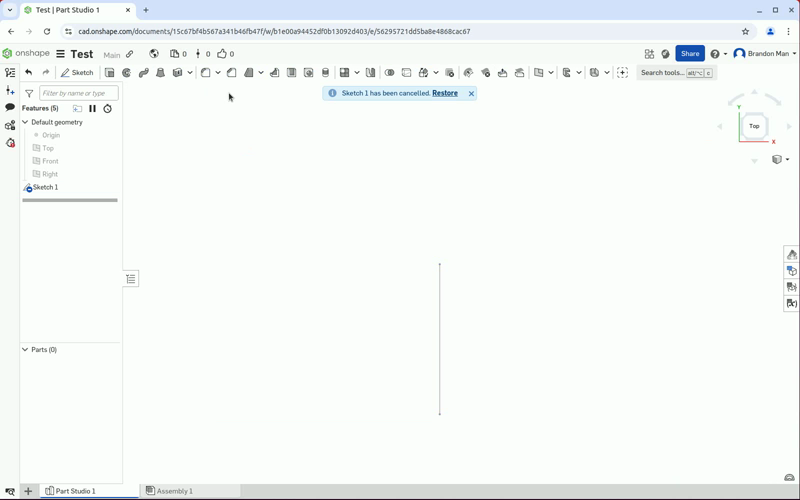
key(shift+s)
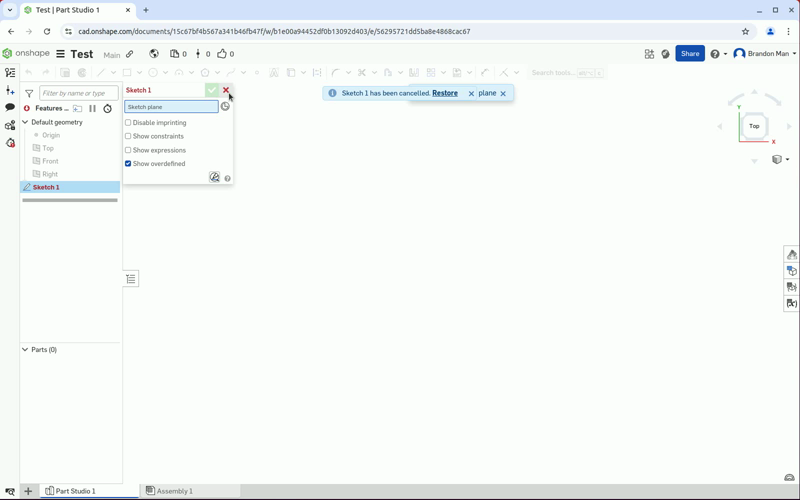
mouse_move(73, 150)
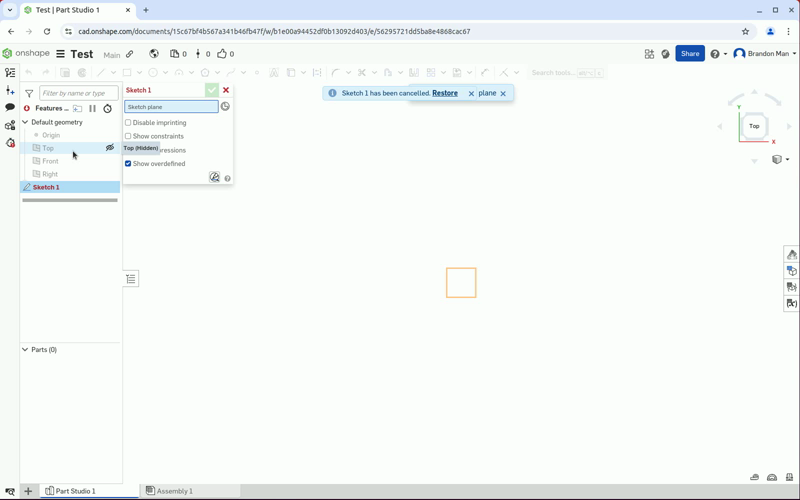
click(73, 150)
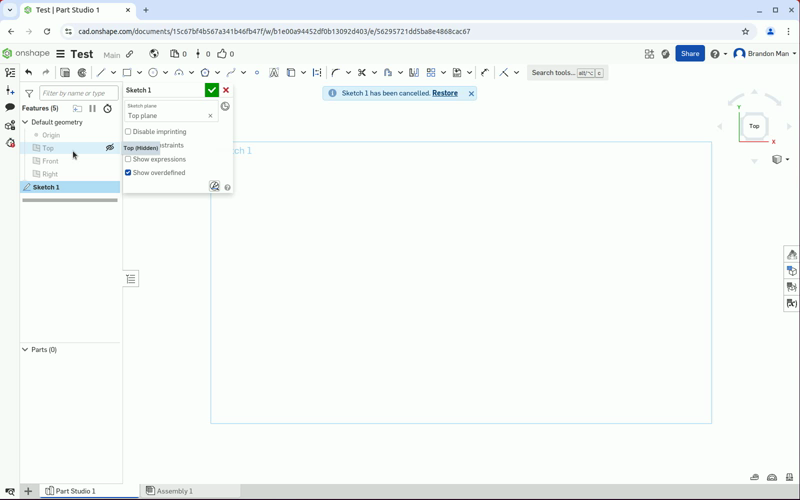
mouse_move(73, 352)
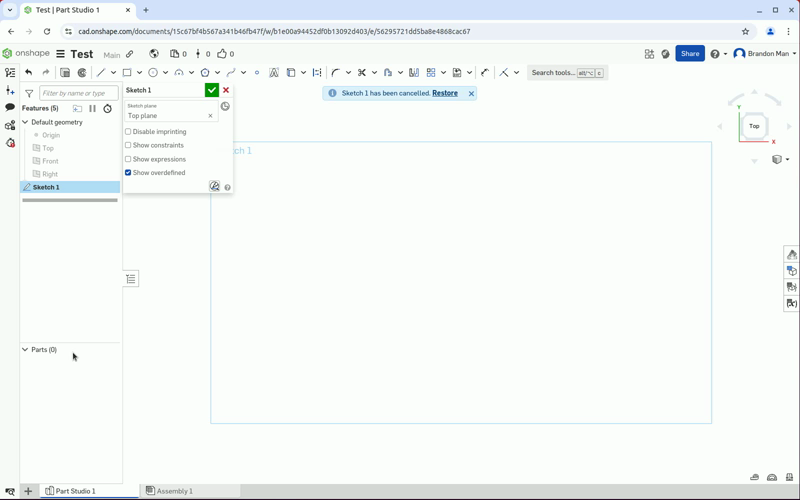
key(y)
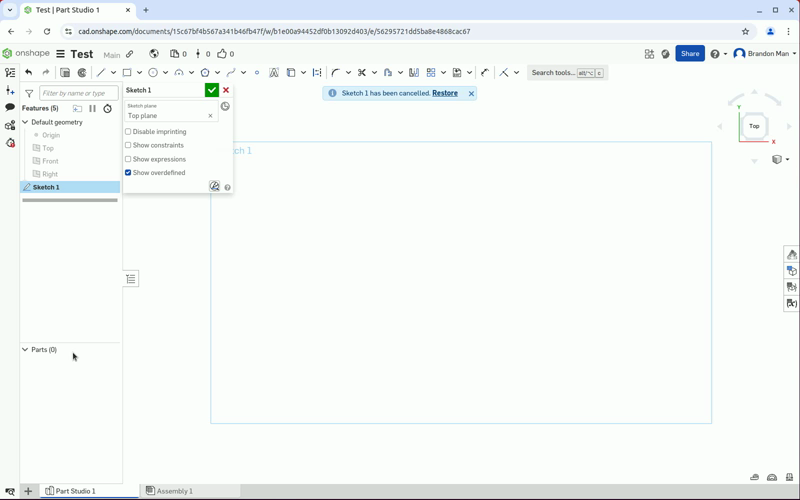
key(a)
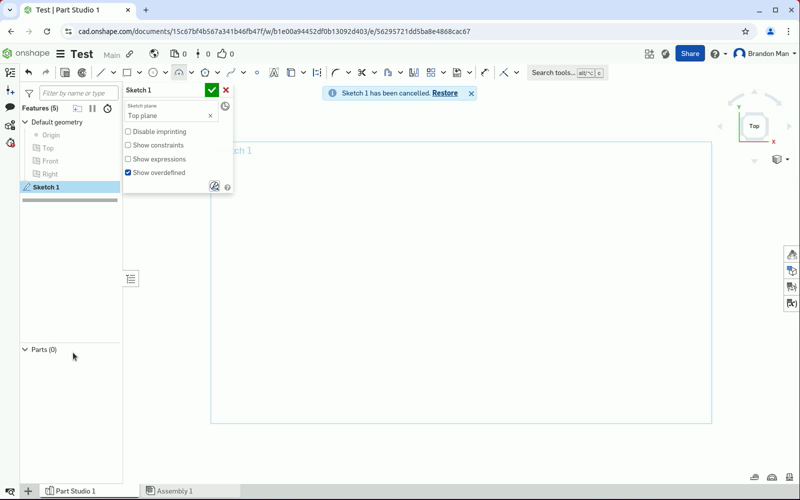
key_down(shift)
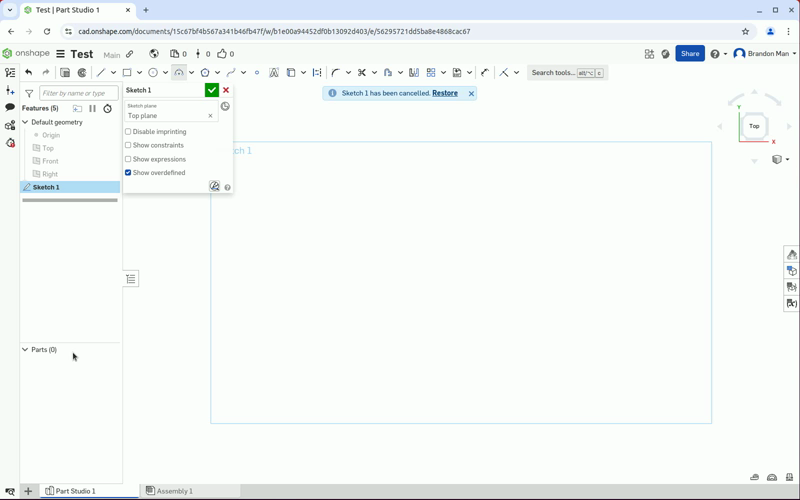
mouse_move(430, 282)
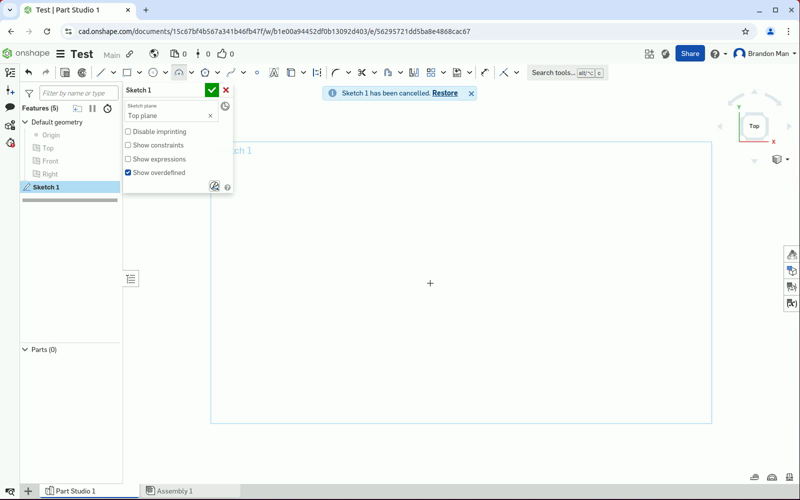
click(430, 282)
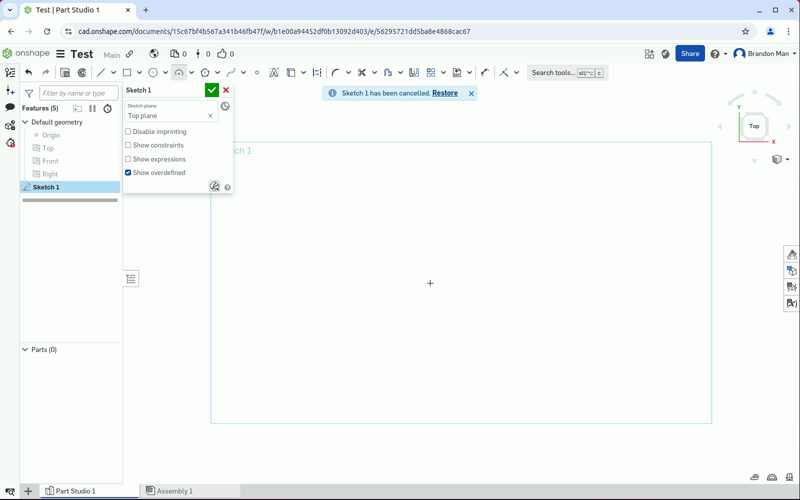
key_up(shift)
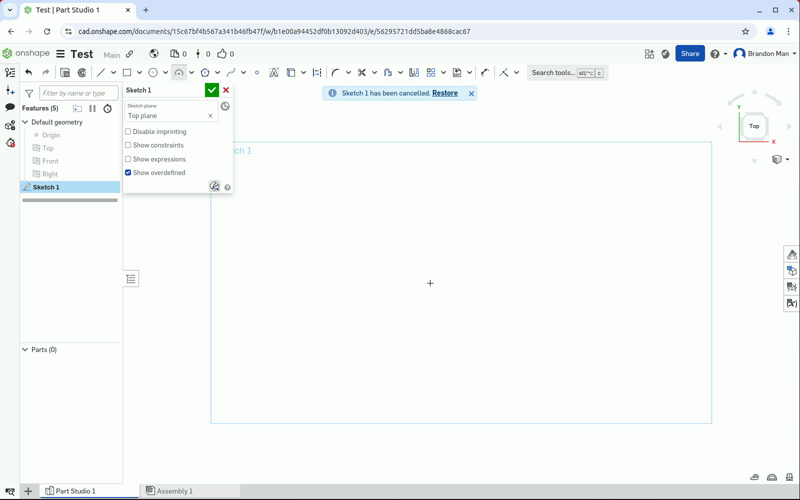
key_down(shift)
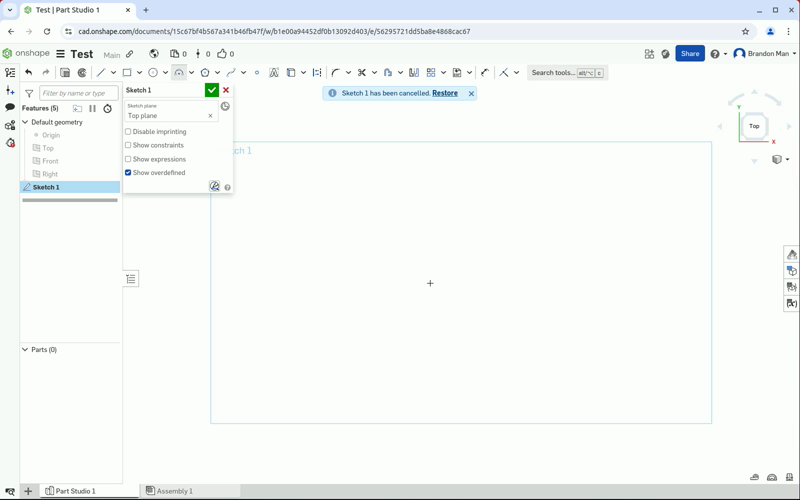
mouse_move(490, 282)
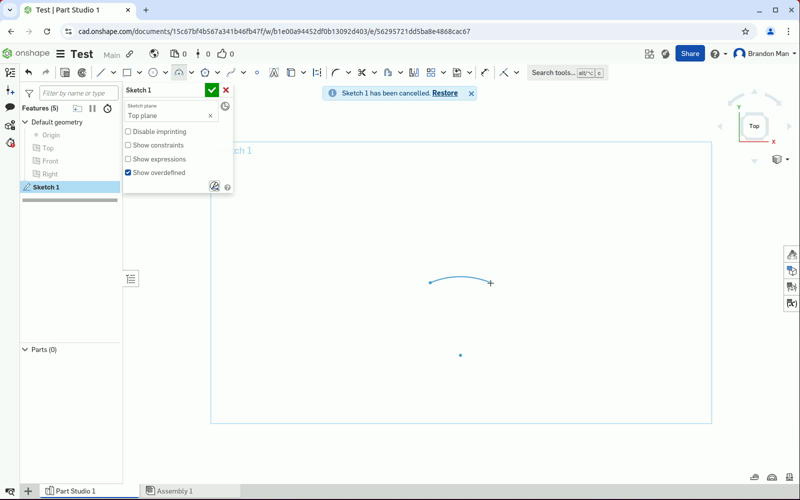
click(490, 282)
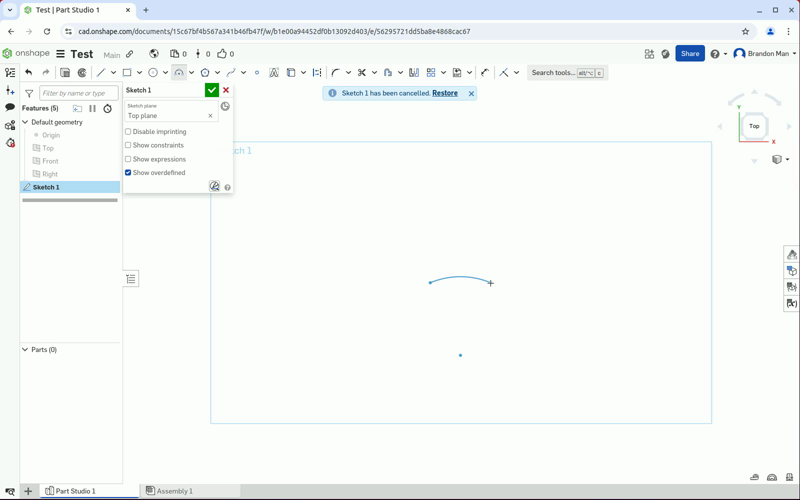
mouse_move(460, 312)
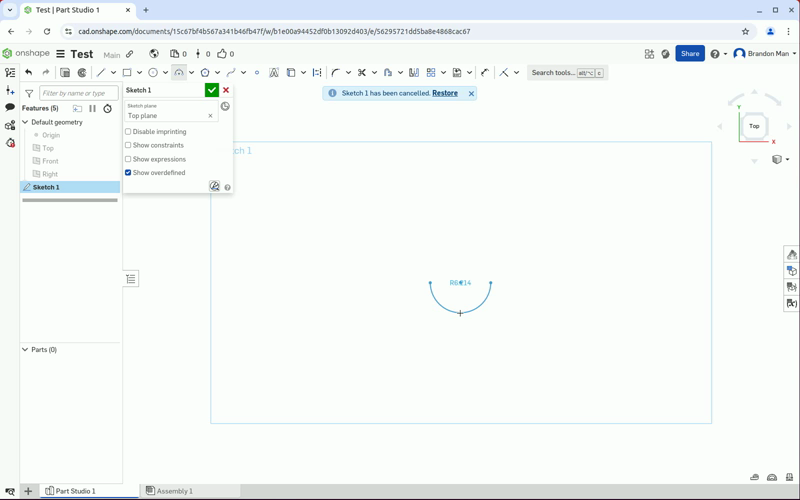
click(460, 312)
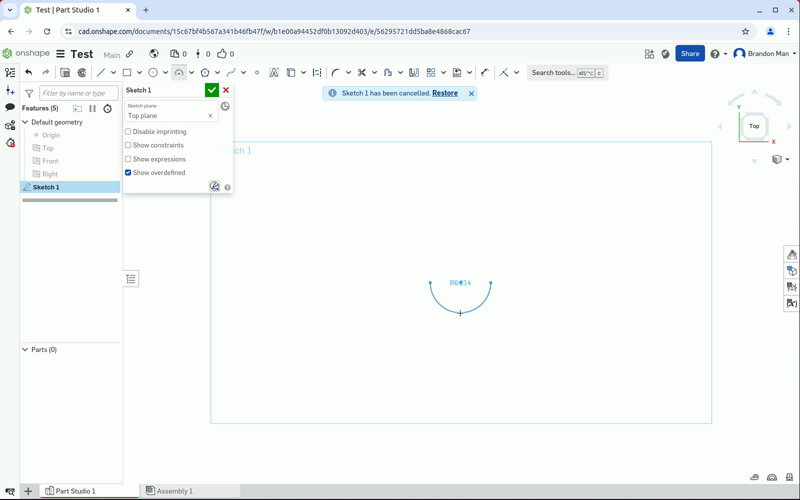
key_up(shift)
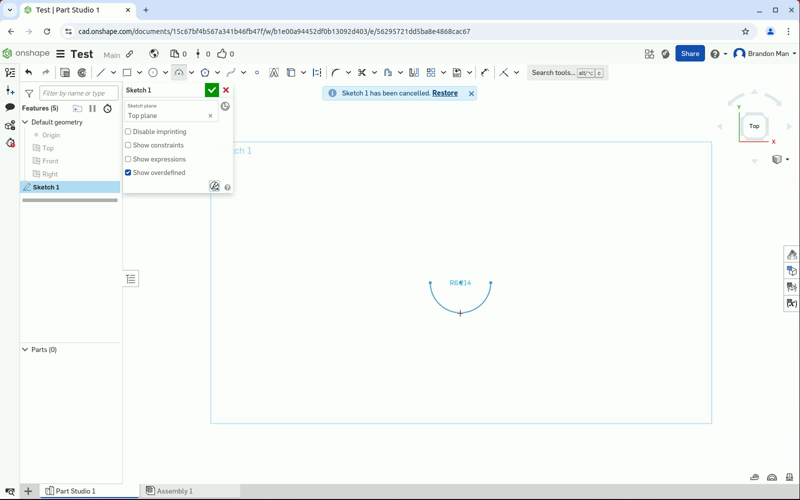
key(esc)
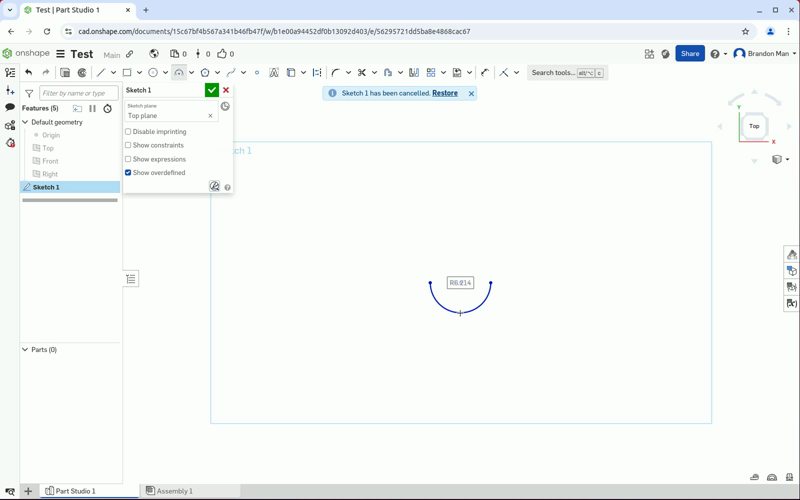
key(l)
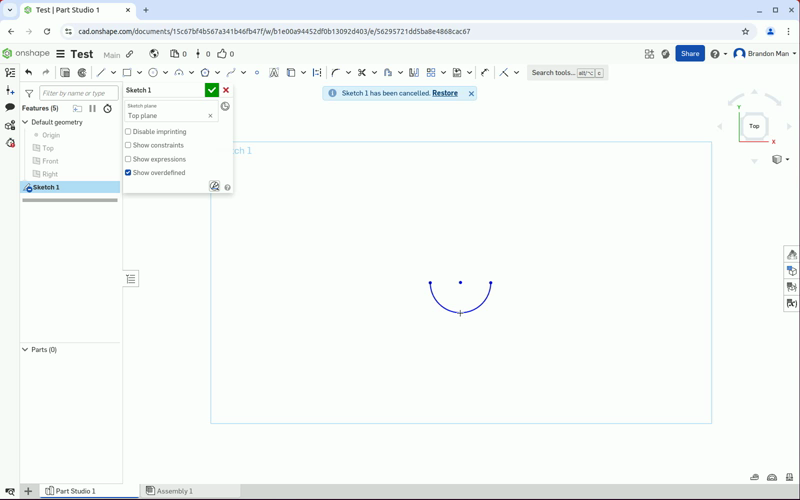
mouse_move(490, 282)
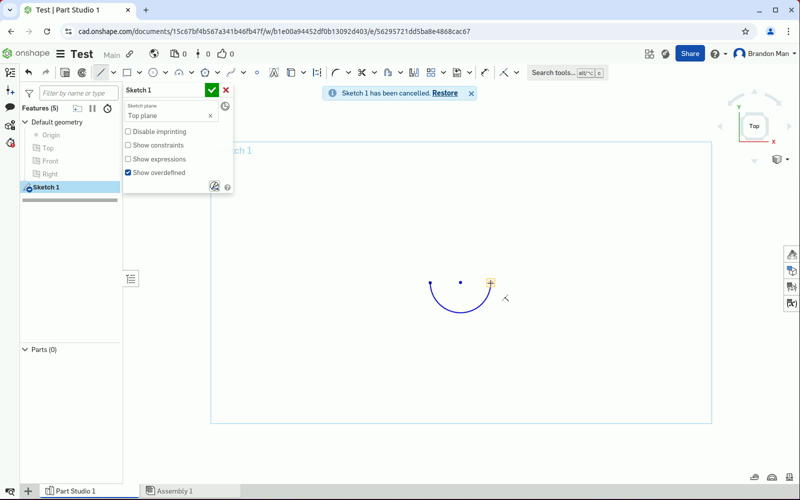
click(490, 282)
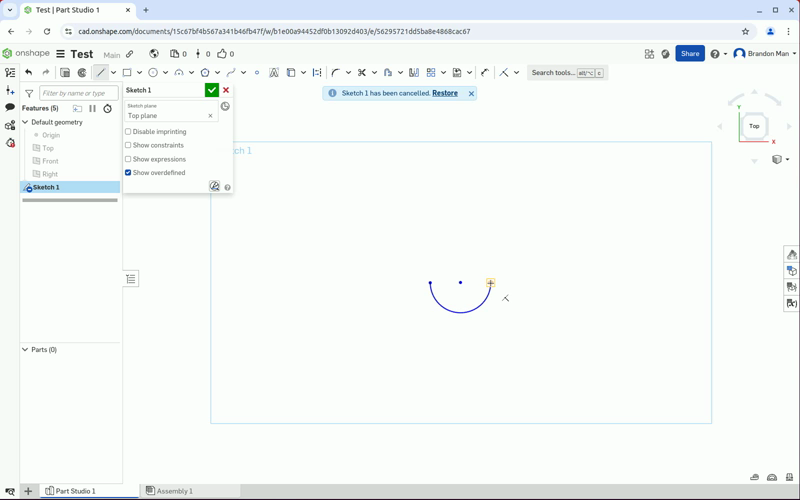
key_down(shift)
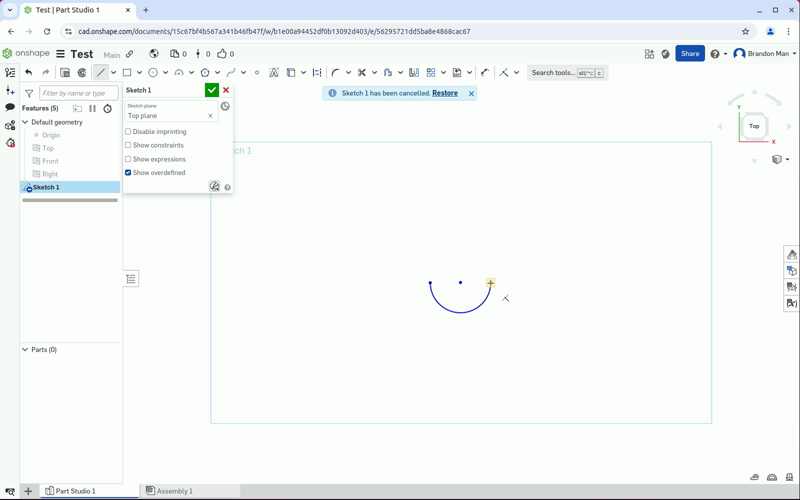
mouse_move(490, 174)
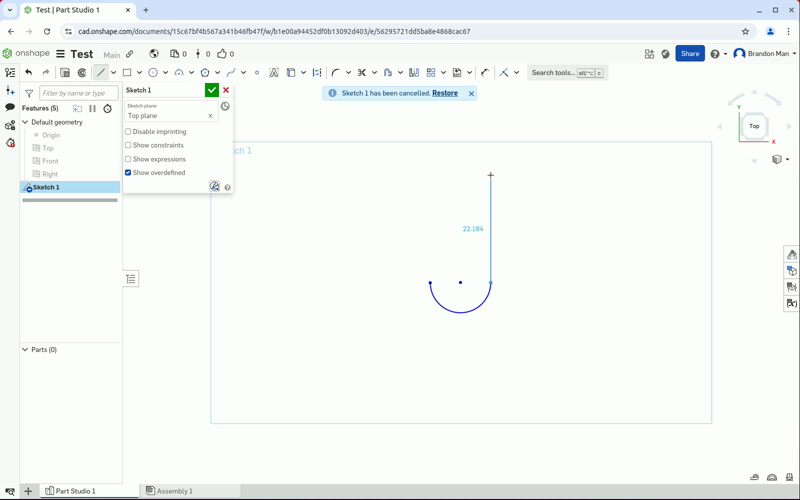
click(490, 174)
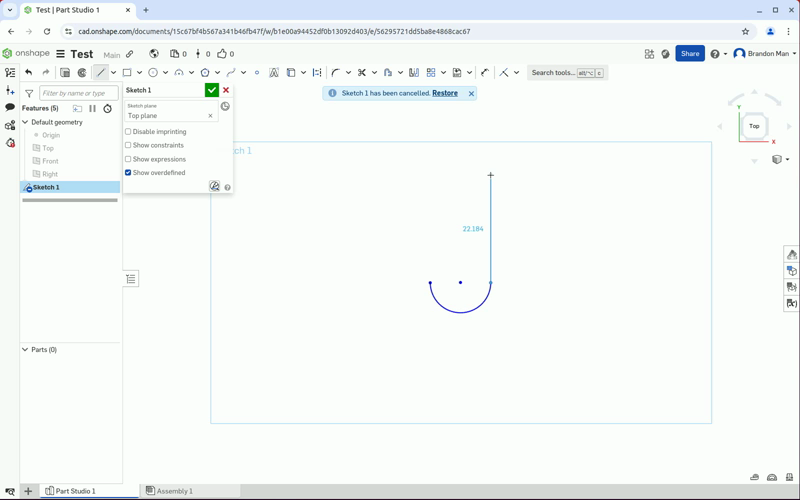
key_up(shift)
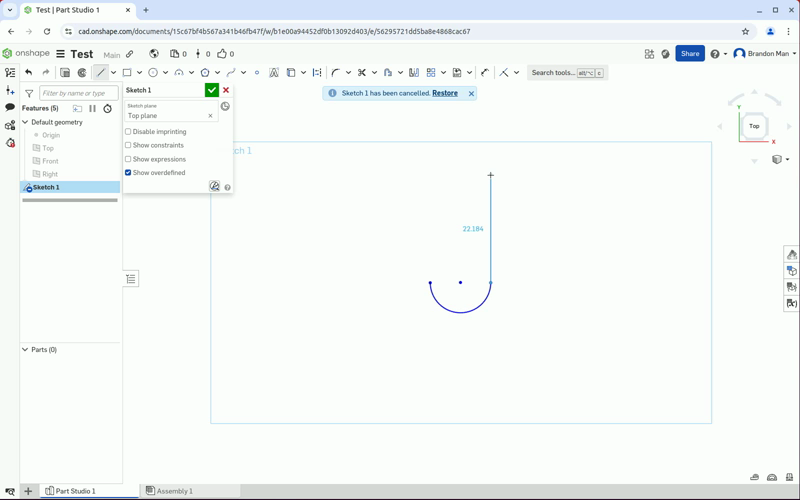
key(esc)
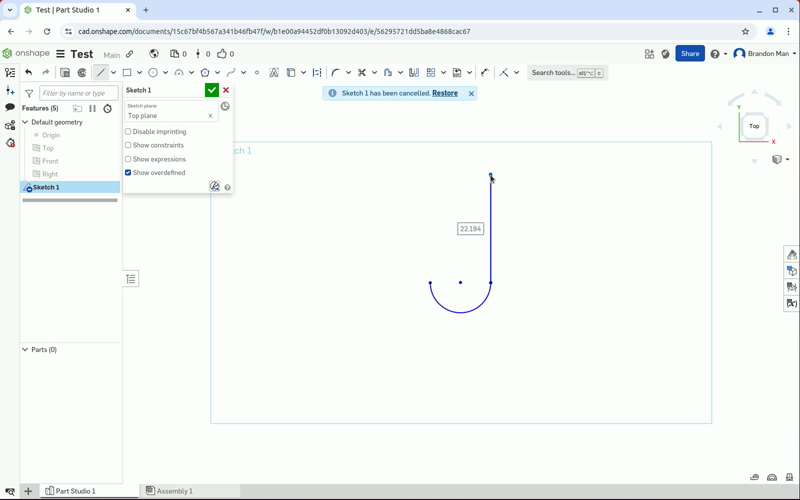
key(a)
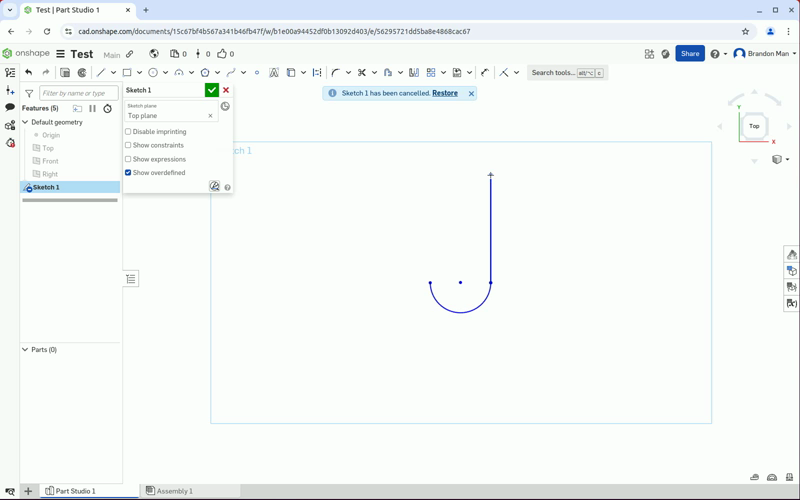
mouse_move(490, 174)
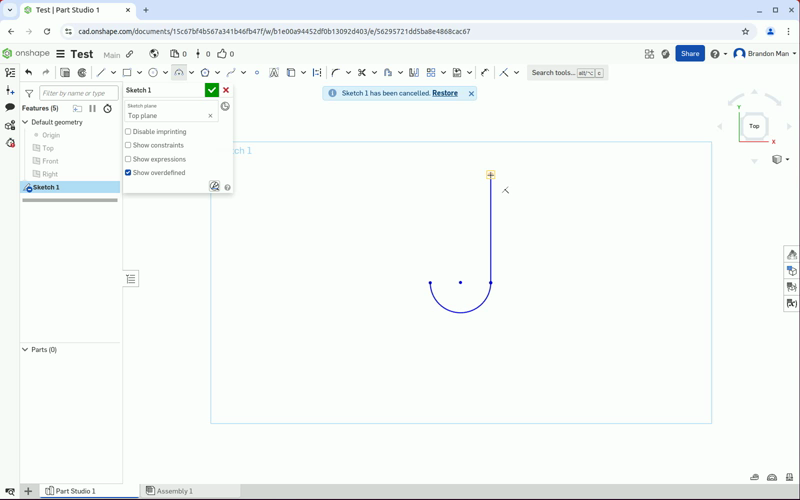
click(490, 174)
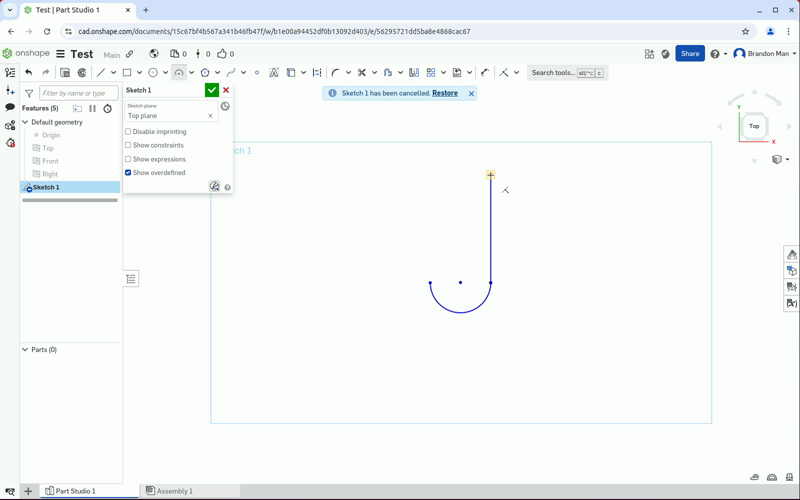
key_down(shift)
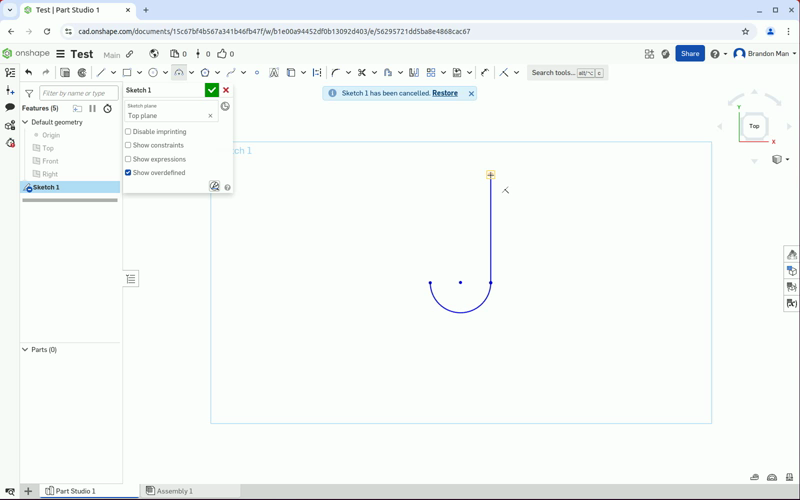
mouse_move(430, 174)
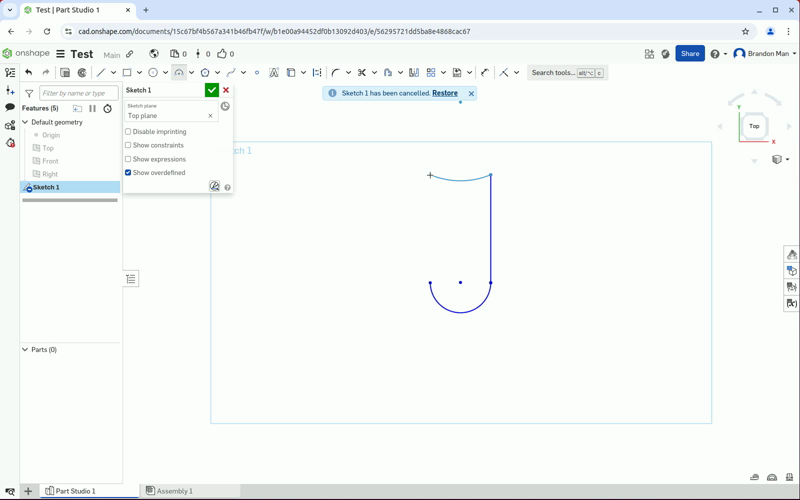
click(430, 174)
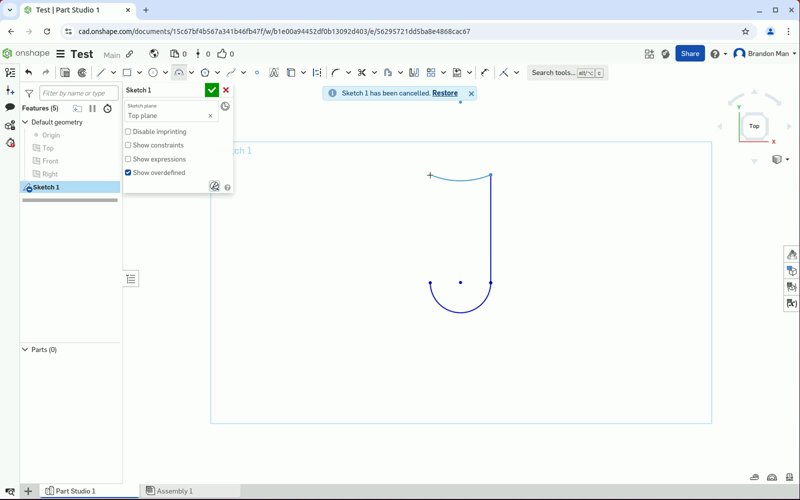
mouse_move(460, 396)
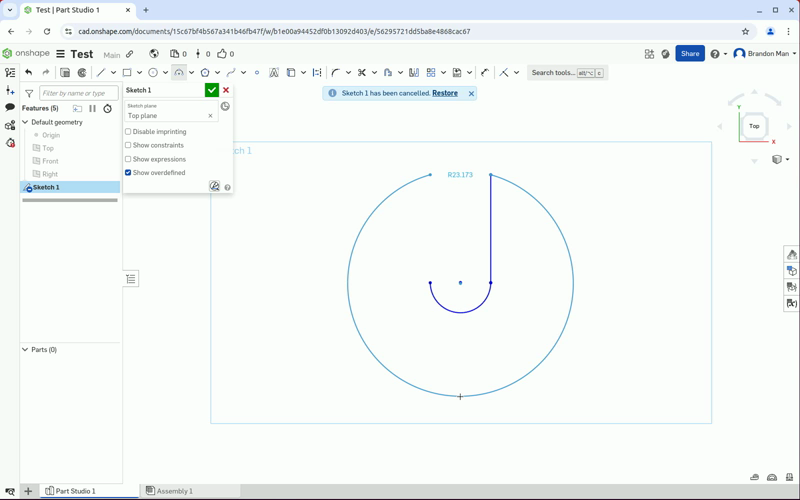
click(460, 396)
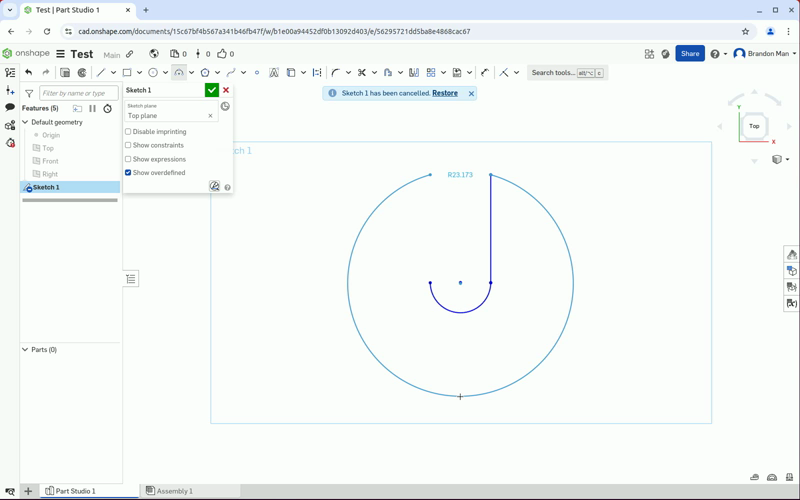
key_up(shift)
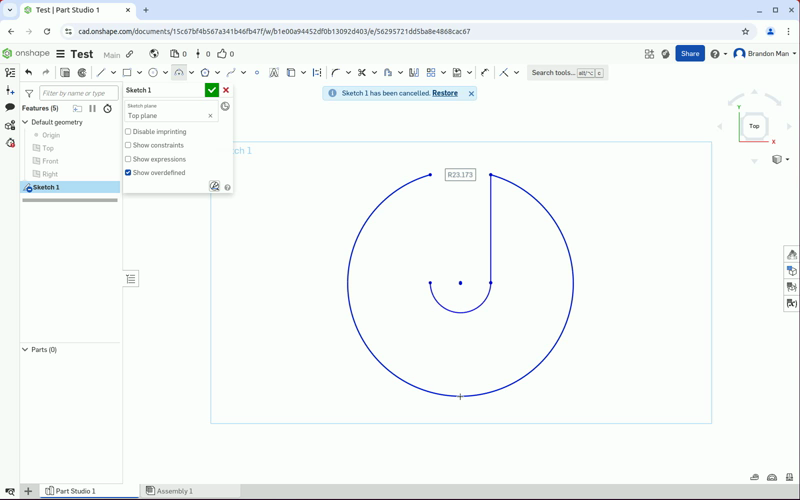
key(esc)
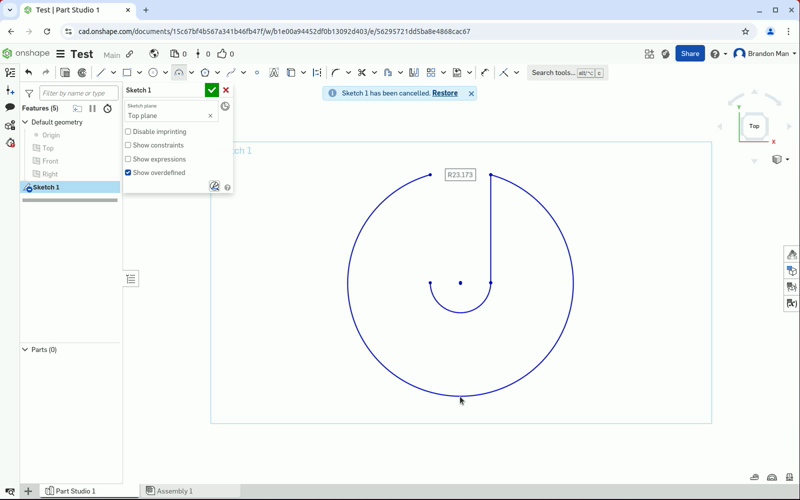
key(l)
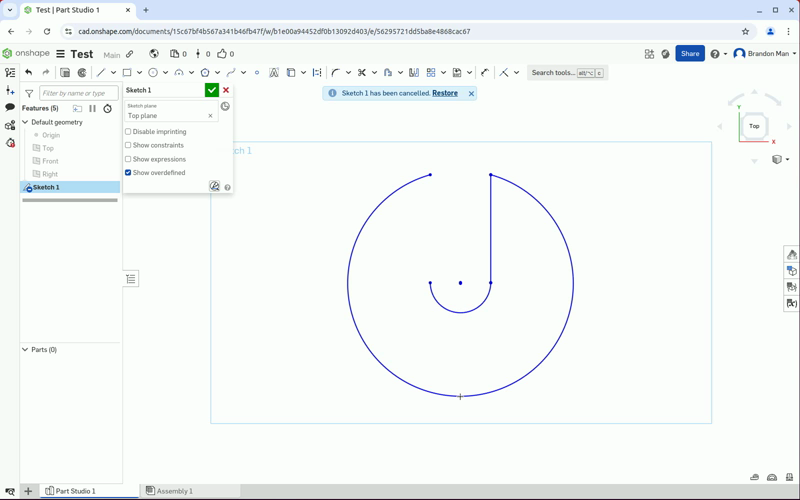
mouse_move(430, 174)
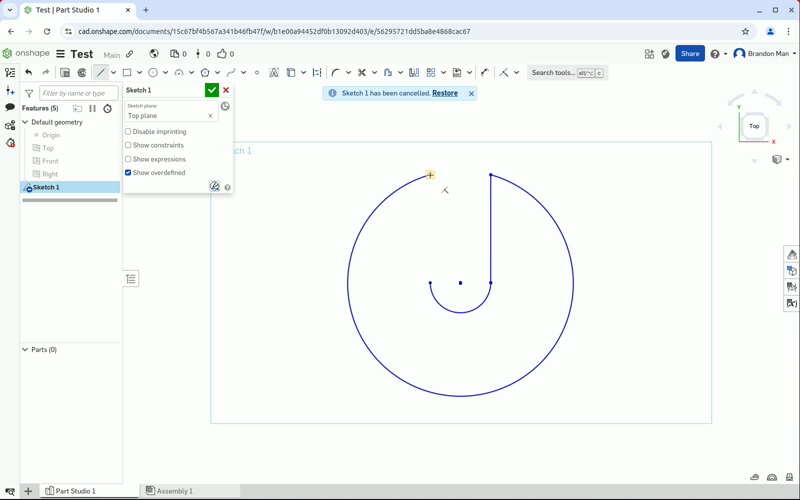
click(430, 174)
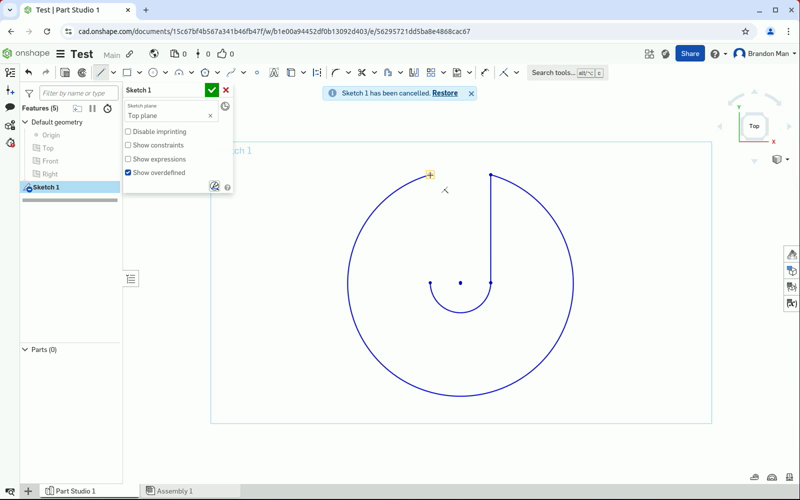
key_down(shift)
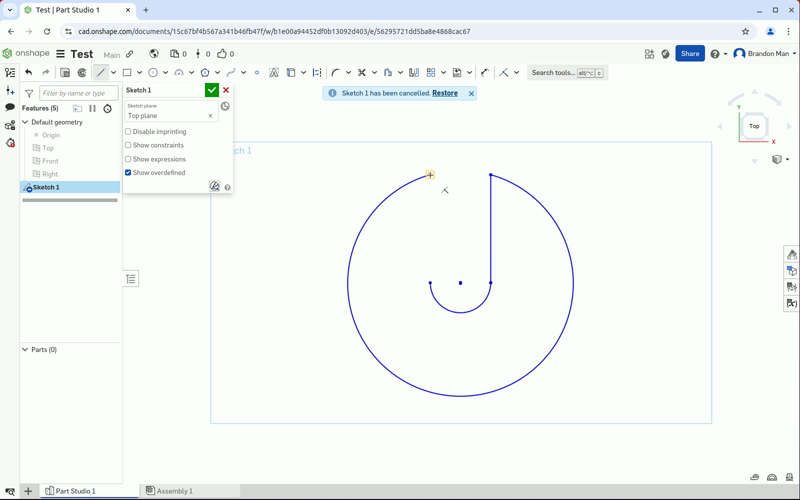
mouse_move(430, 282)
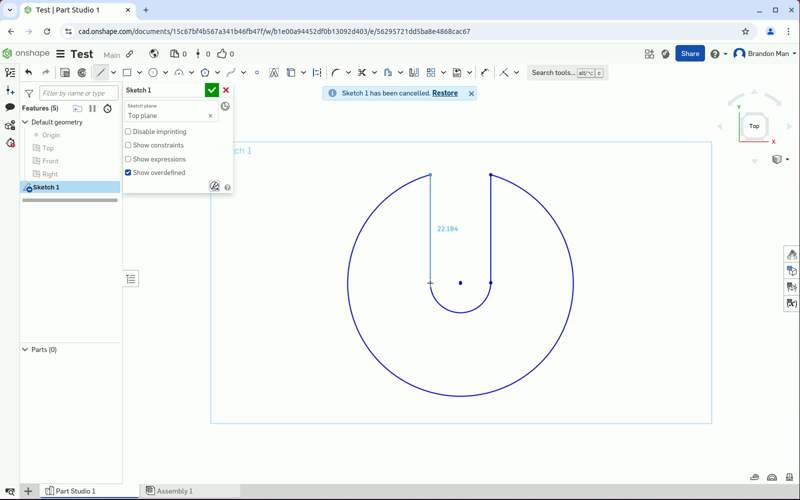
key_up(shift)
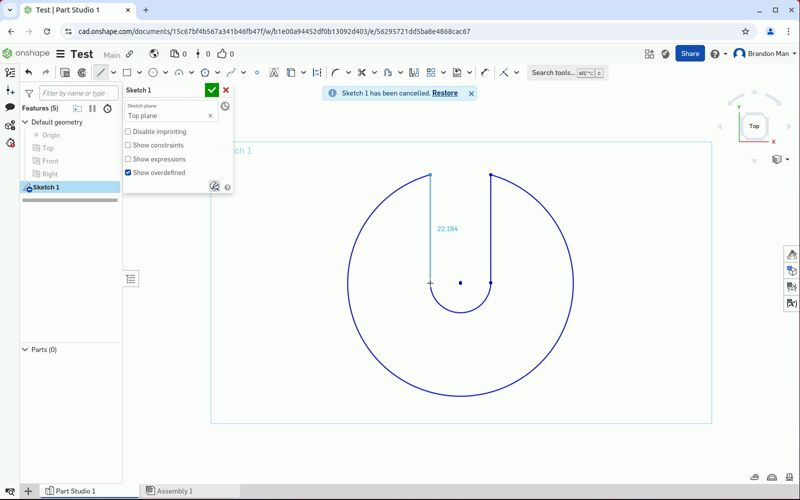
click(430, 282)
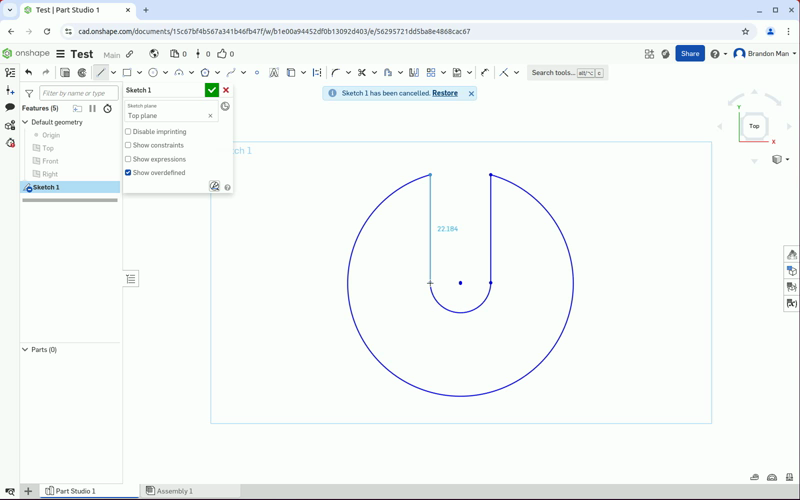
key(esc)
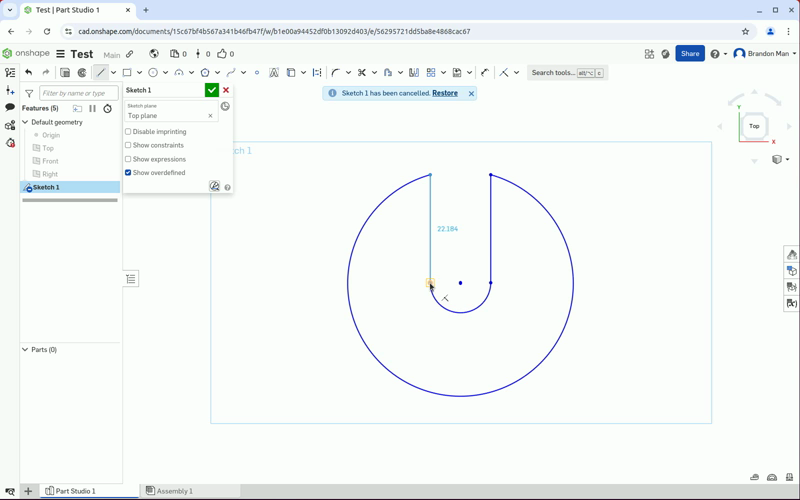
mouse_move(375, 276)
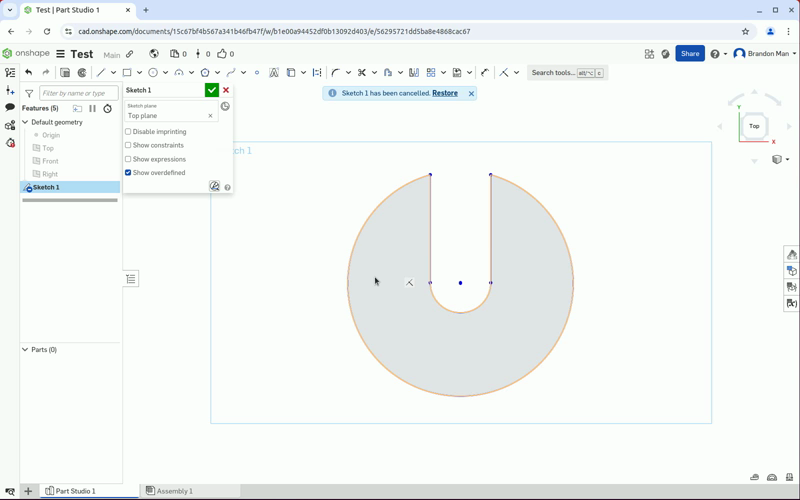
click(375, 276)
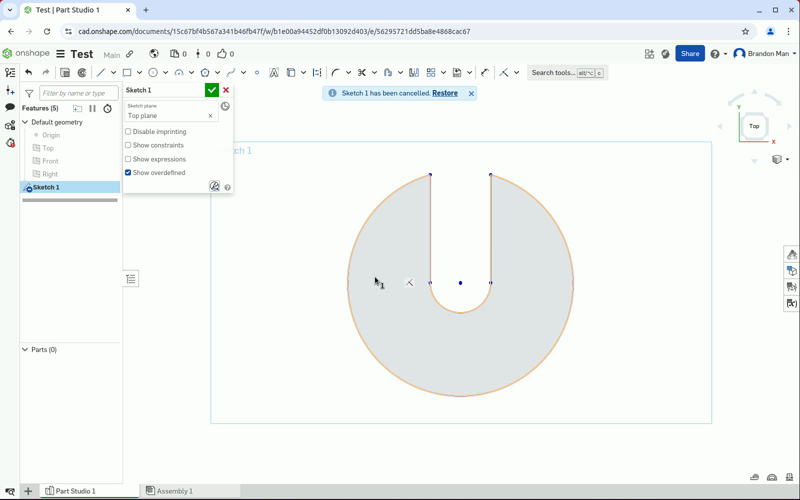
mouse_move(73, 352)
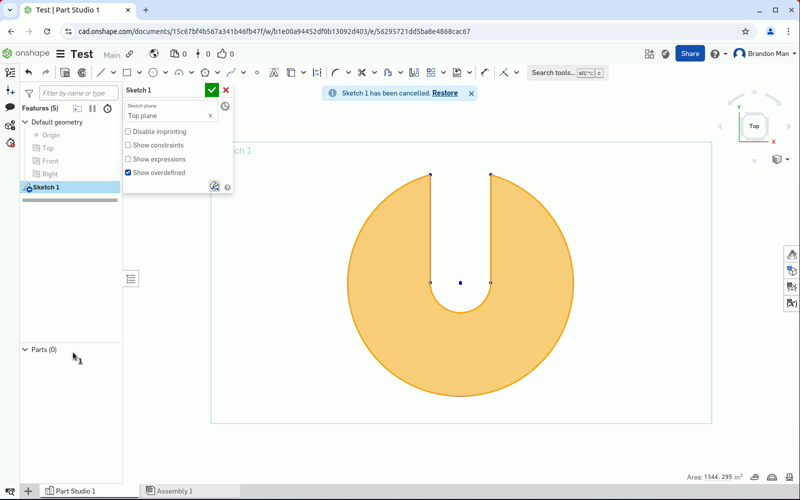
key(shift+y)
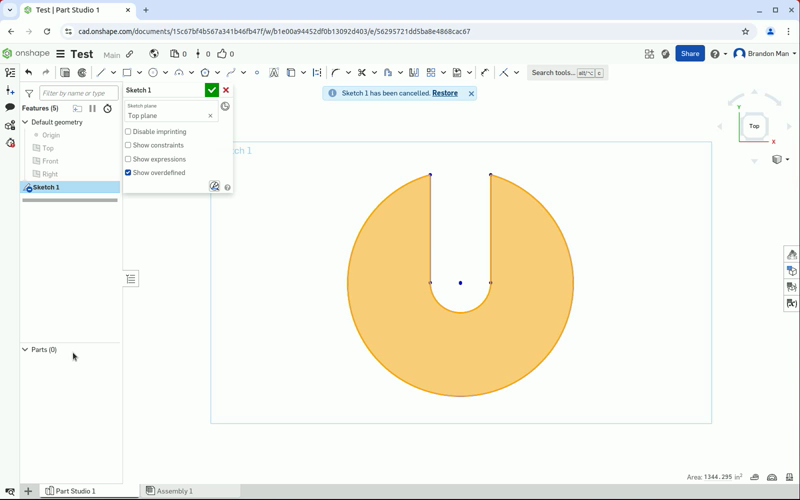
key(shift+e)
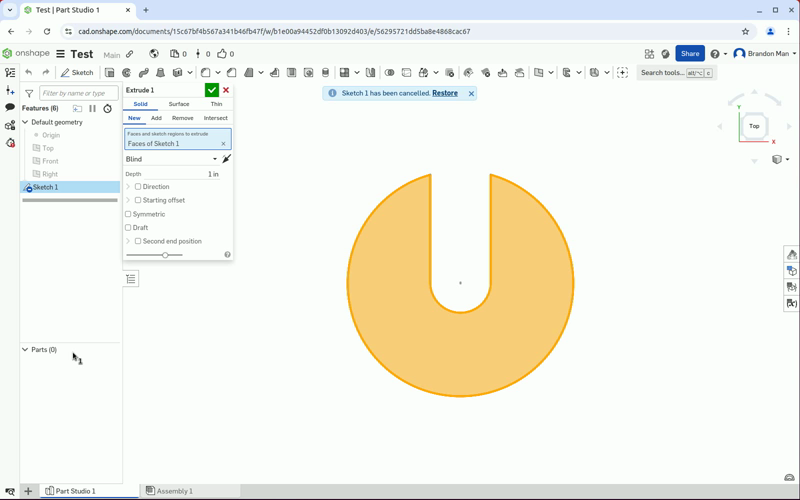
mouse_move(143, 106)
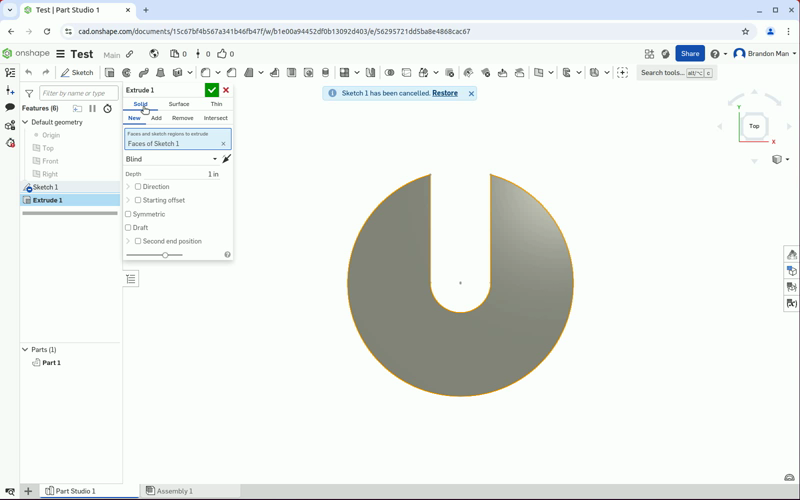
click(143, 106)
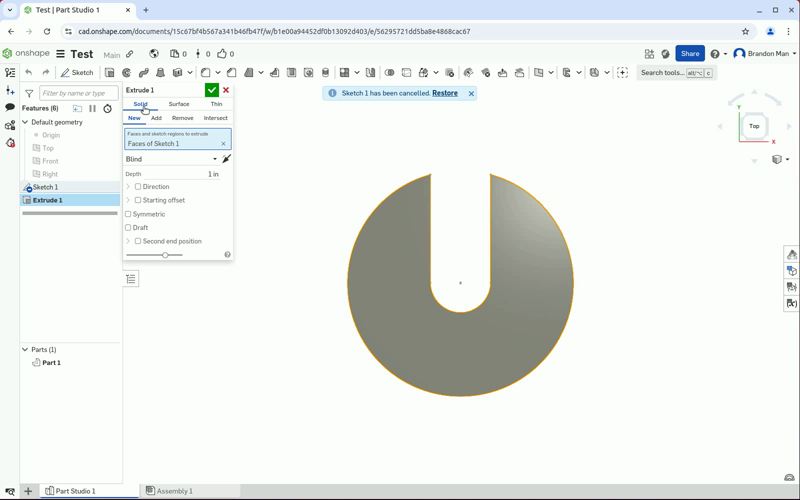
mouse_move(137, 120)
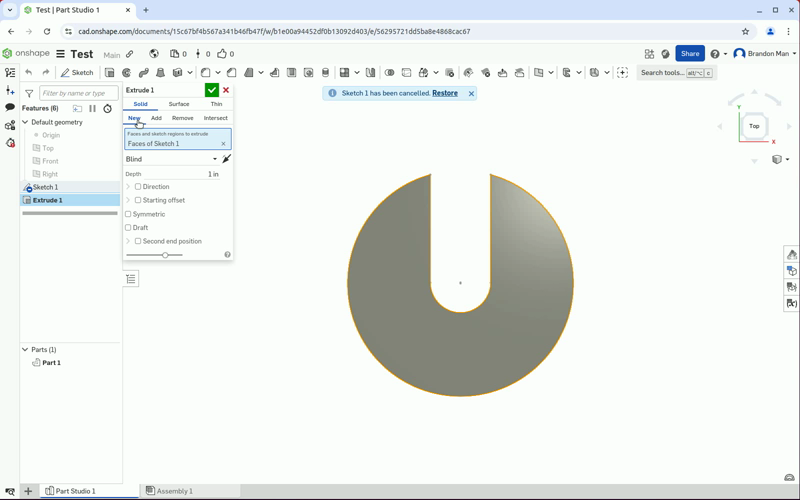
click(137, 120)
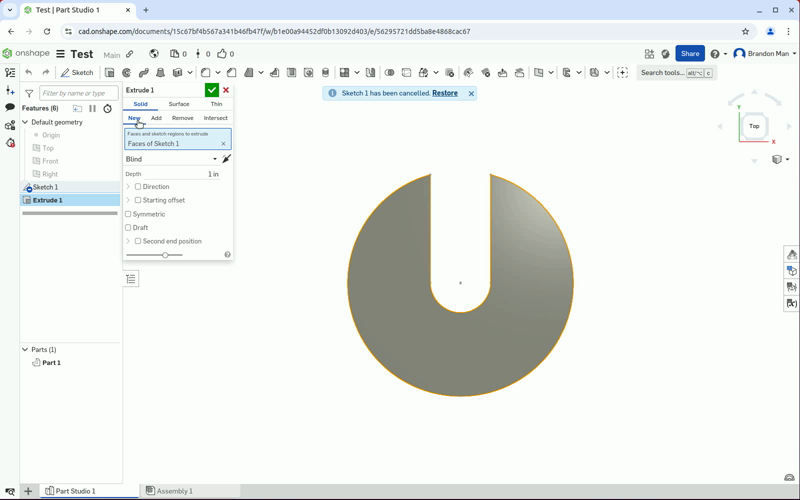
key(tab, 4)
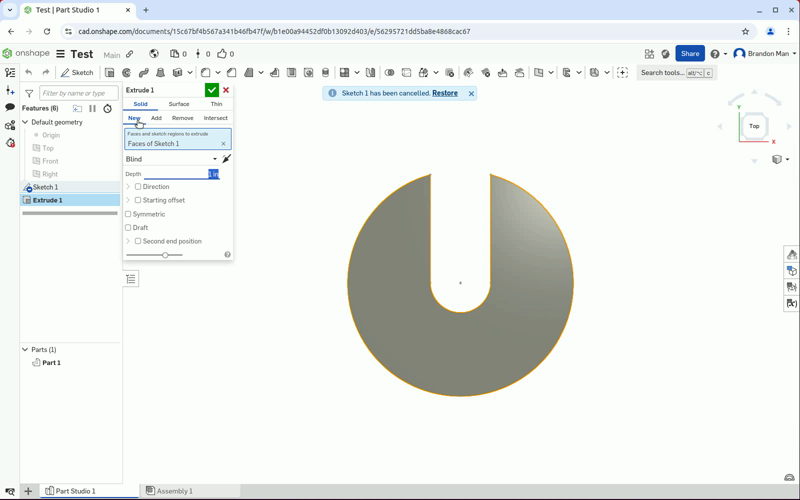
text(3.129)
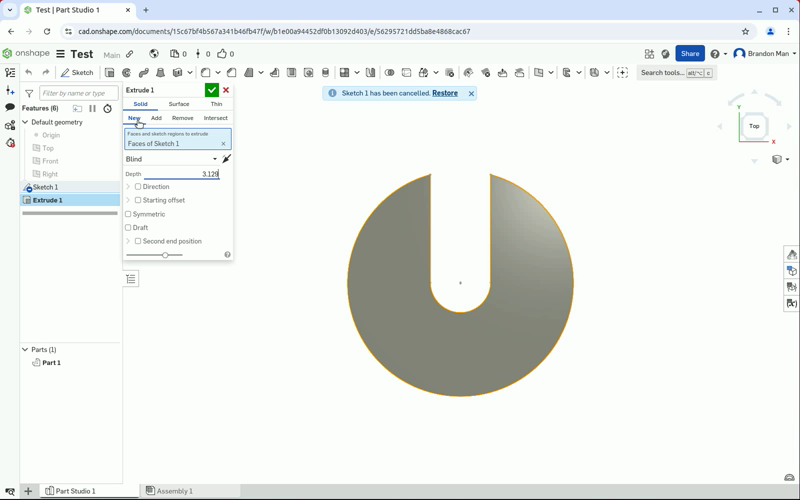
key(enter)
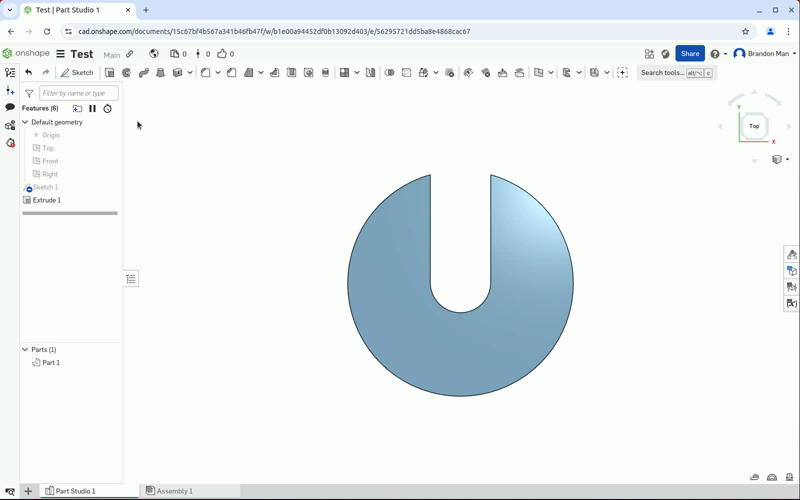
key(shift+h)
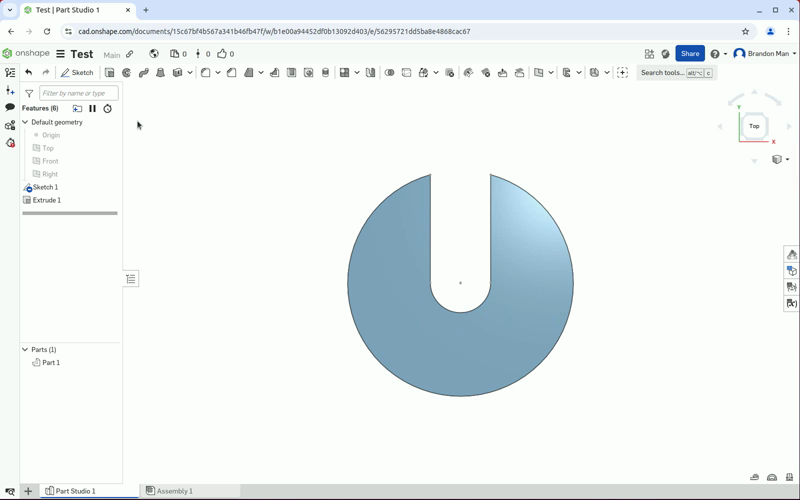
key(shift+h)
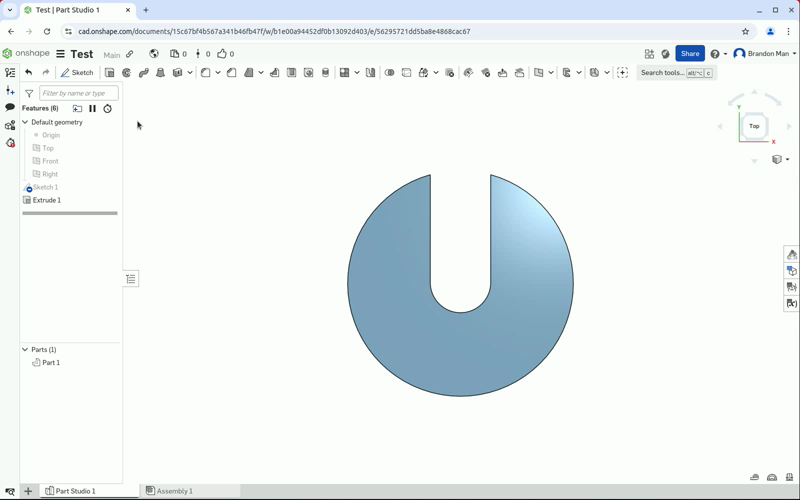
mouse_move(73, 189)
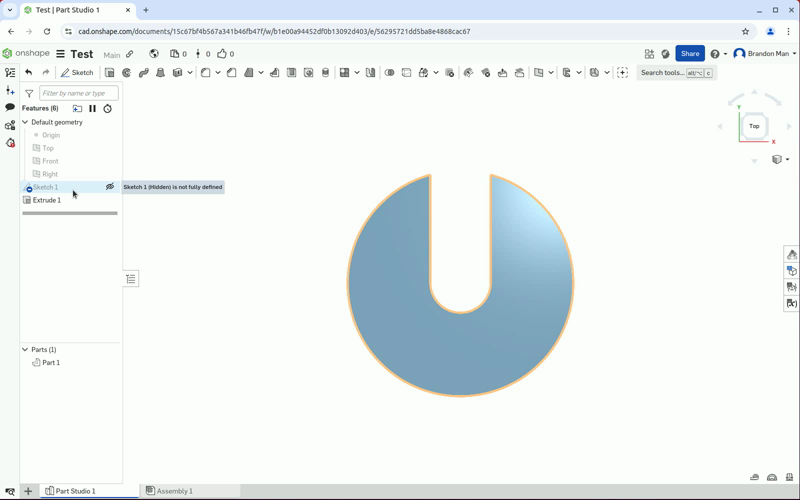
click(73, 189)
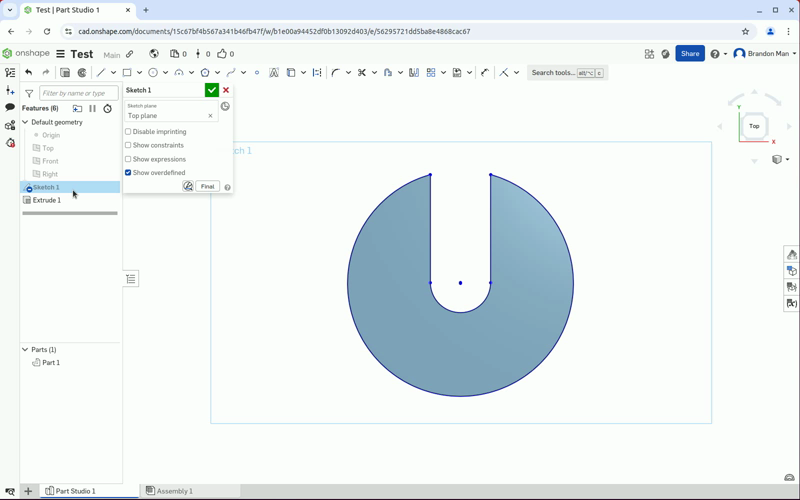
mouse_move(229, 92)
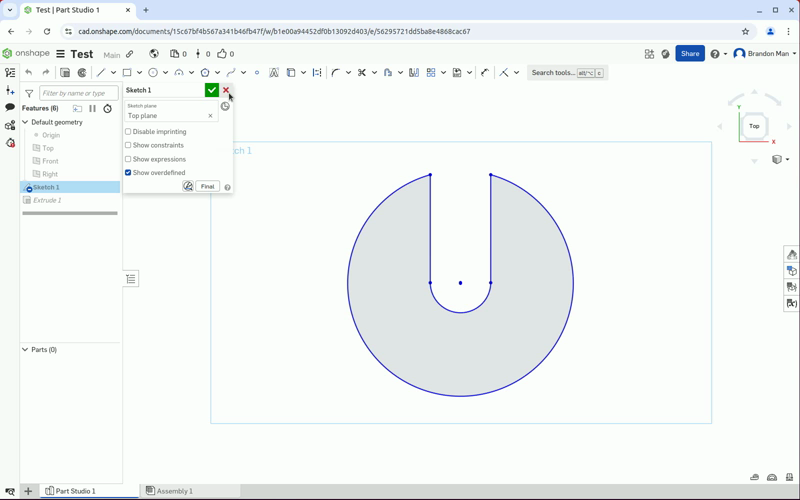
click(229, 92)
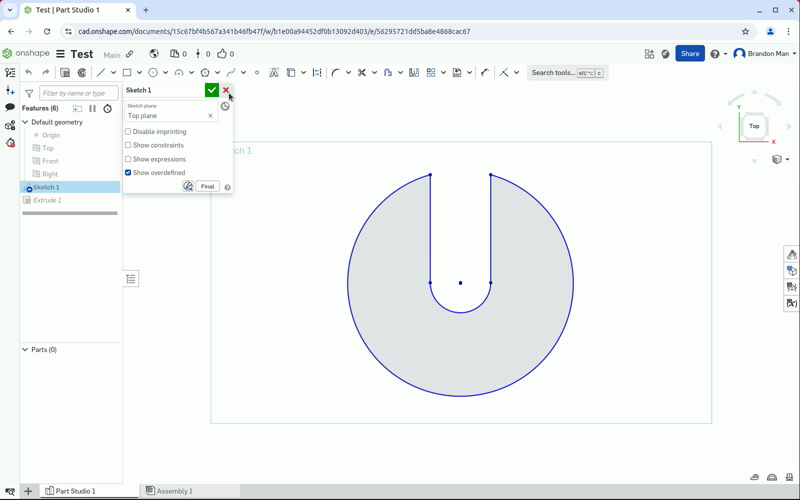
key(shift+s)
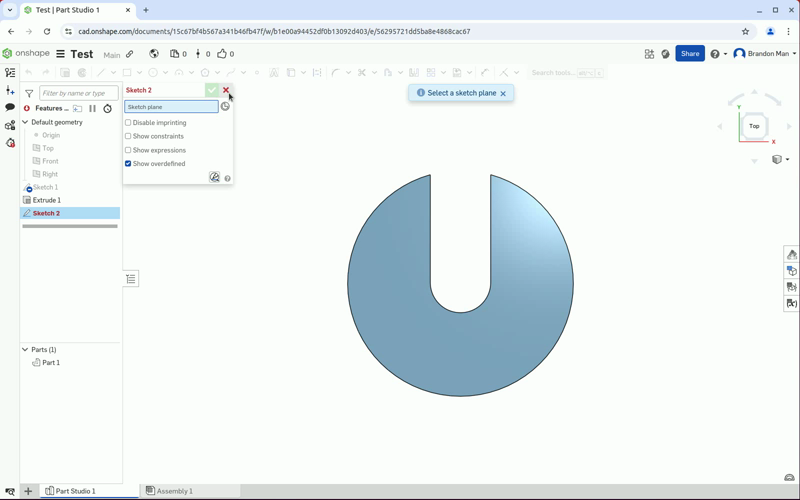
mouse_move(73, 150)
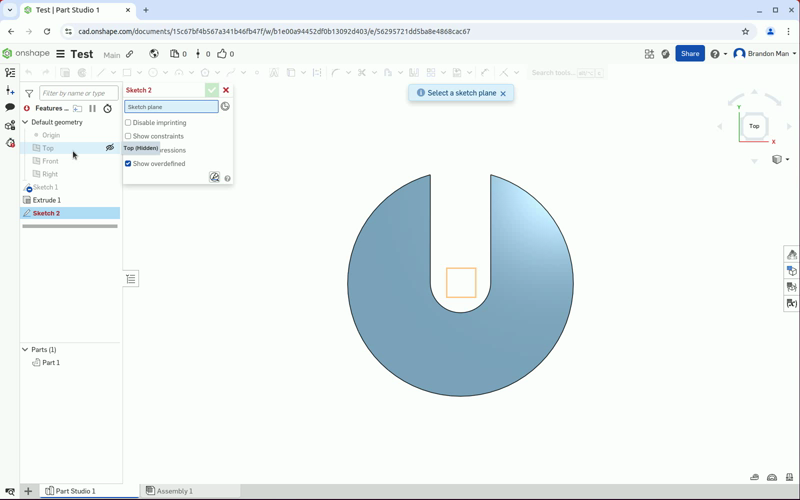
click(73, 150)
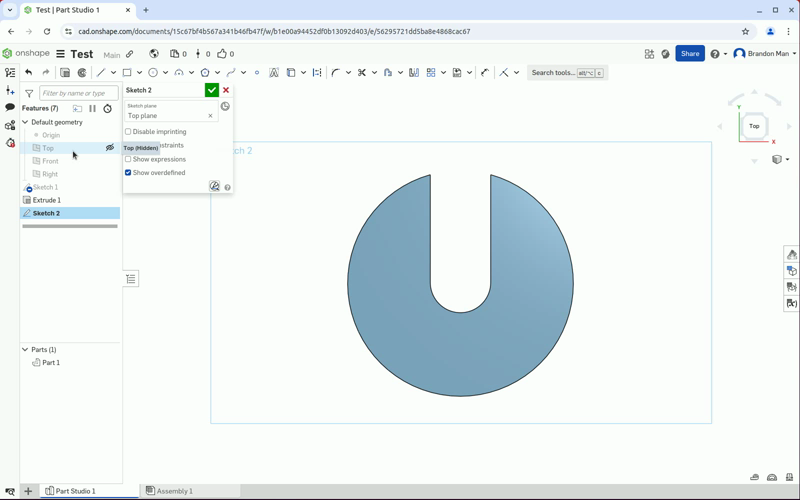
mouse_move(73, 352)
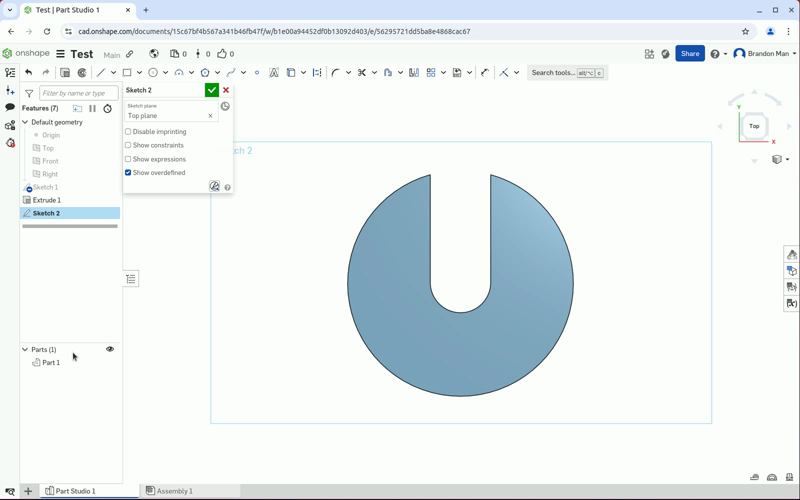
key(y)
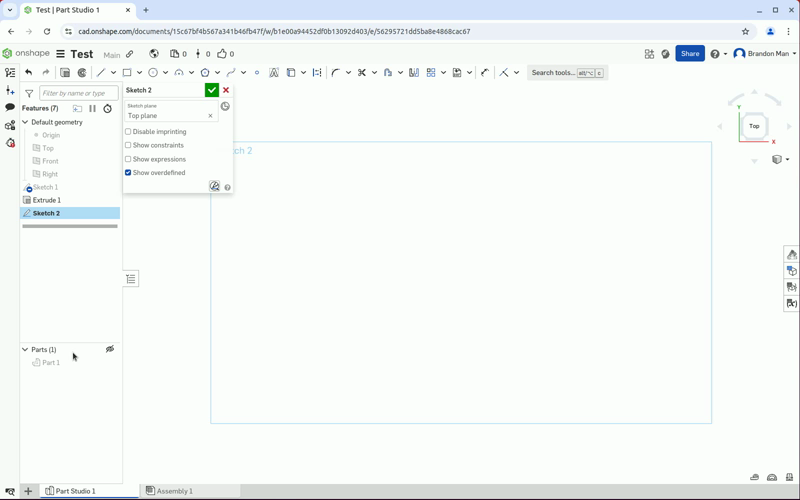
key(a)
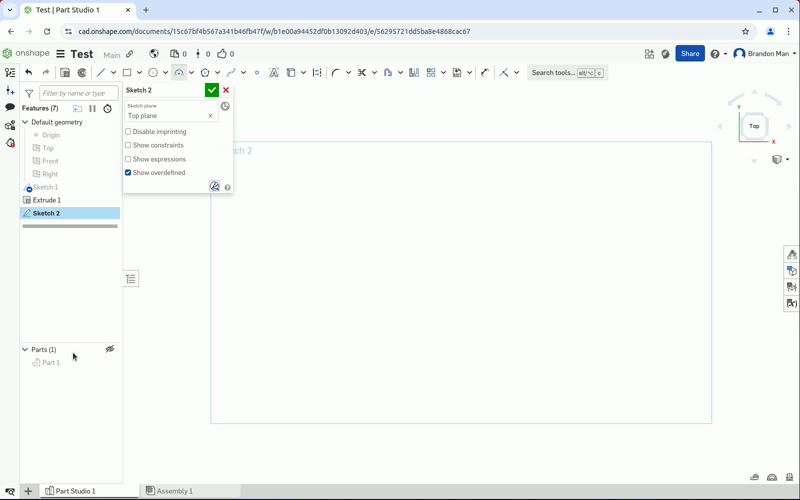
key_down(shift)
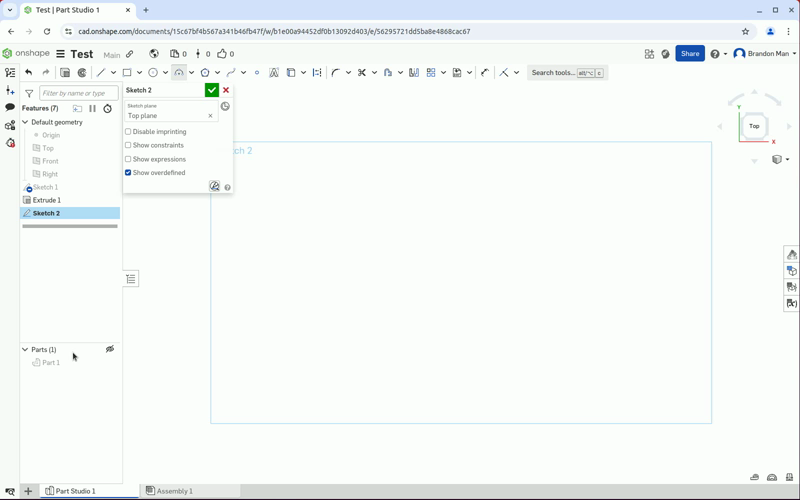
mouse_move(430, 282)
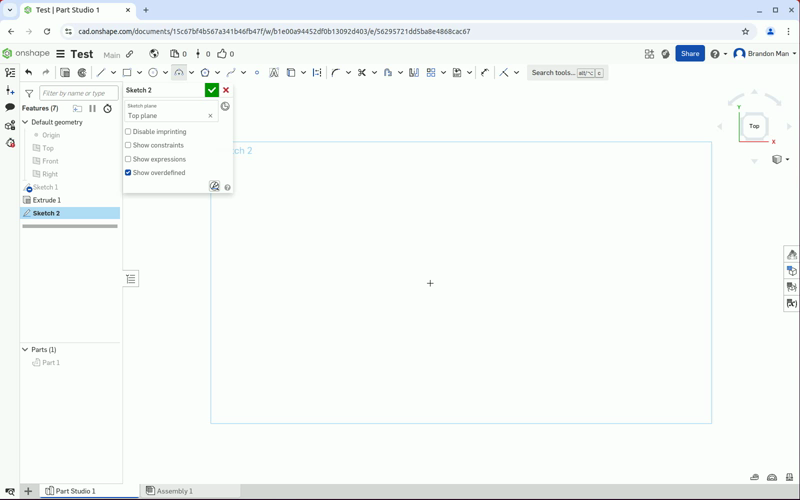
click(430, 282)
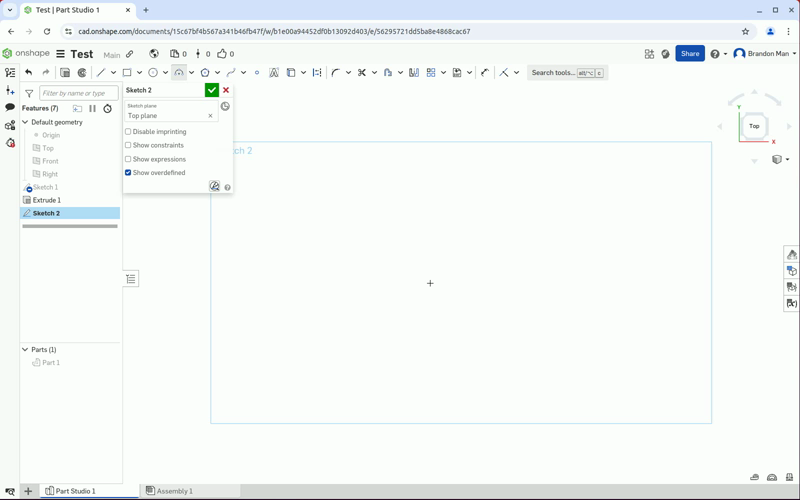
key_up(shift)
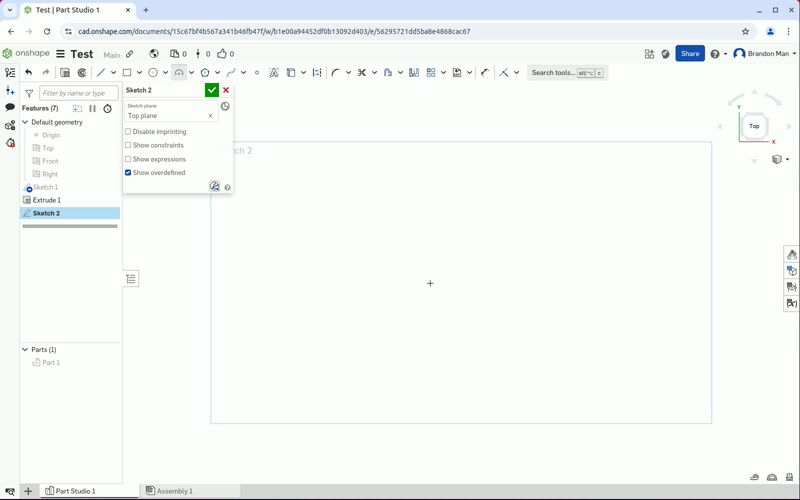
key_down(shift)
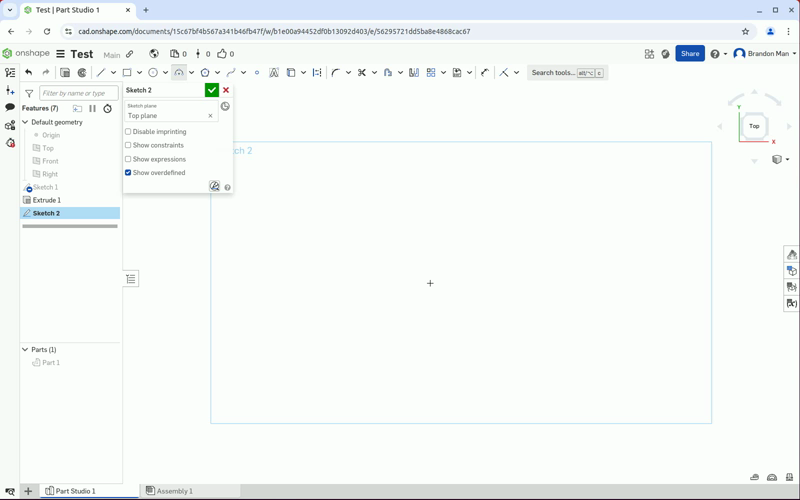
mouse_move(490, 282)
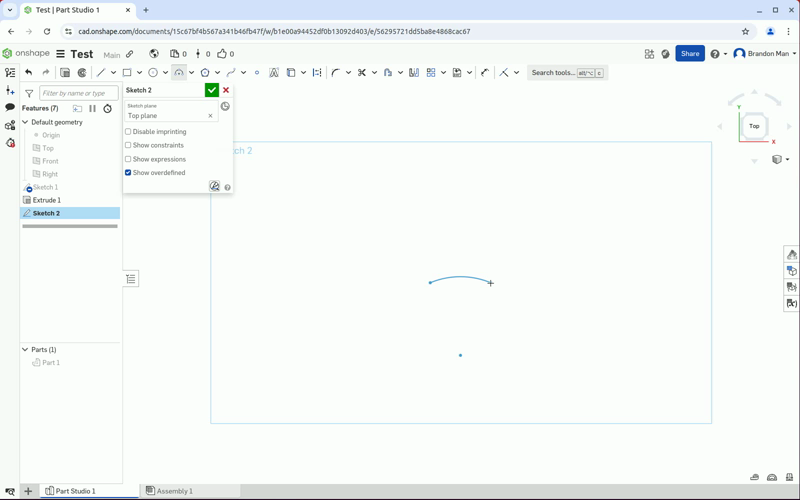
click(490, 282)
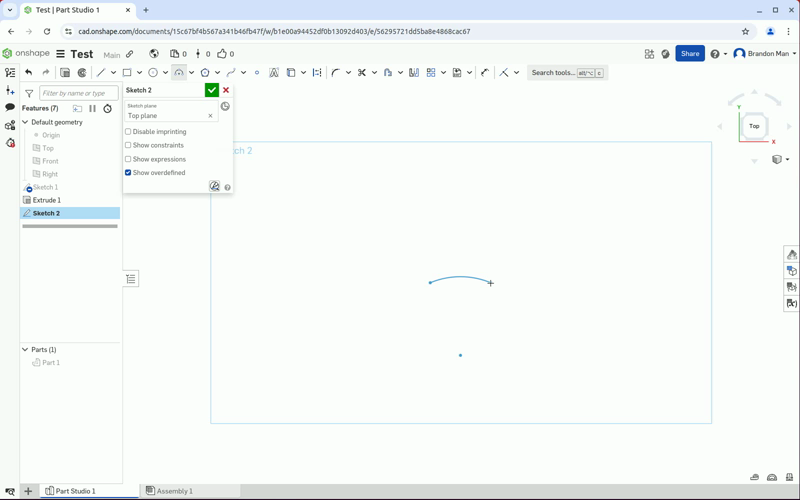
mouse_move(460, 252)
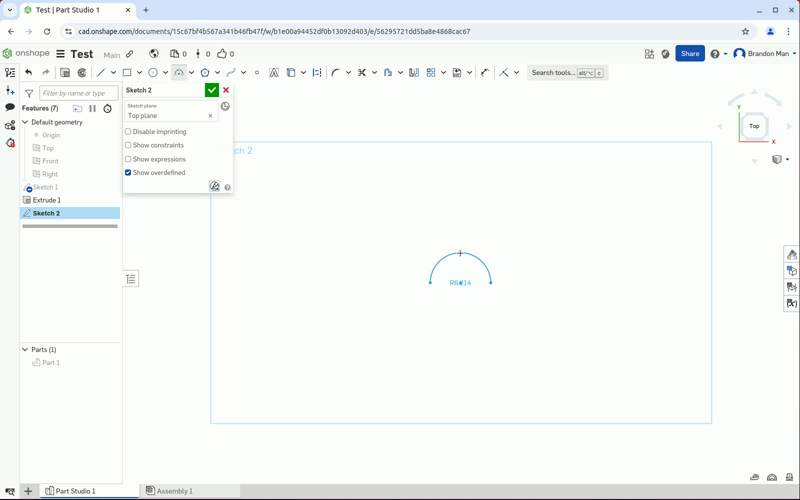
click(460, 252)
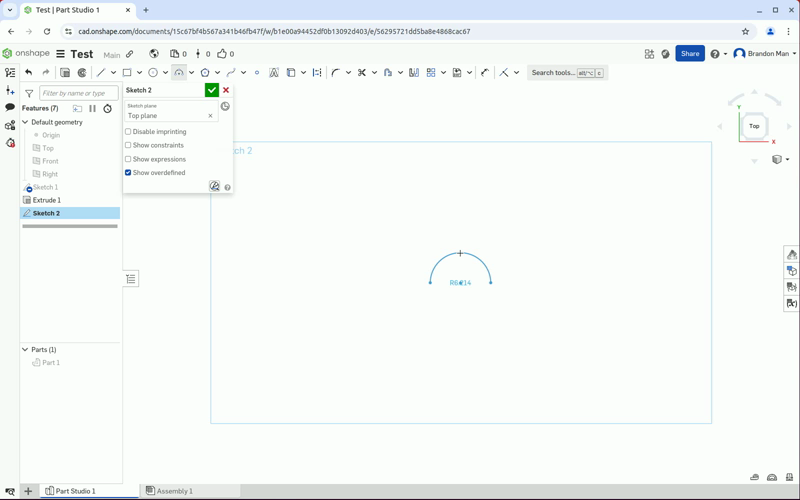
key_up(shift)
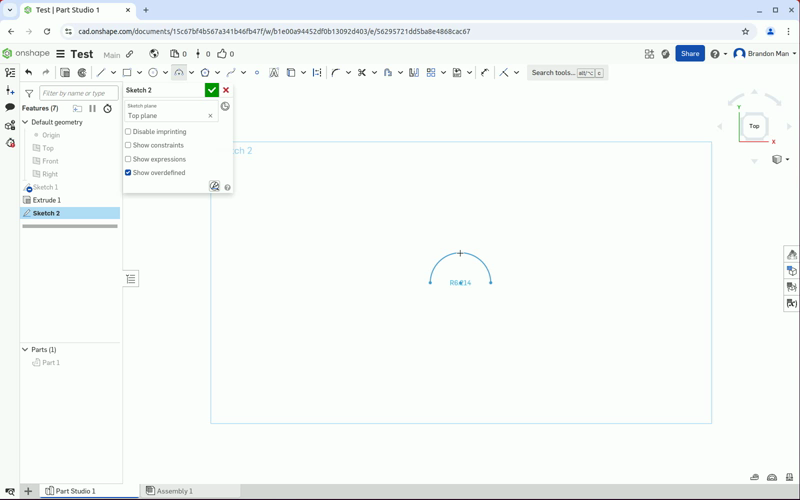
key(esc)
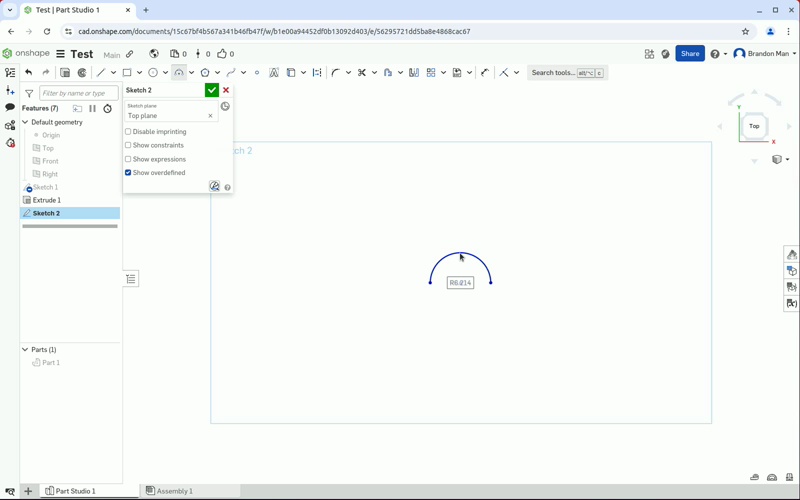
key(l)
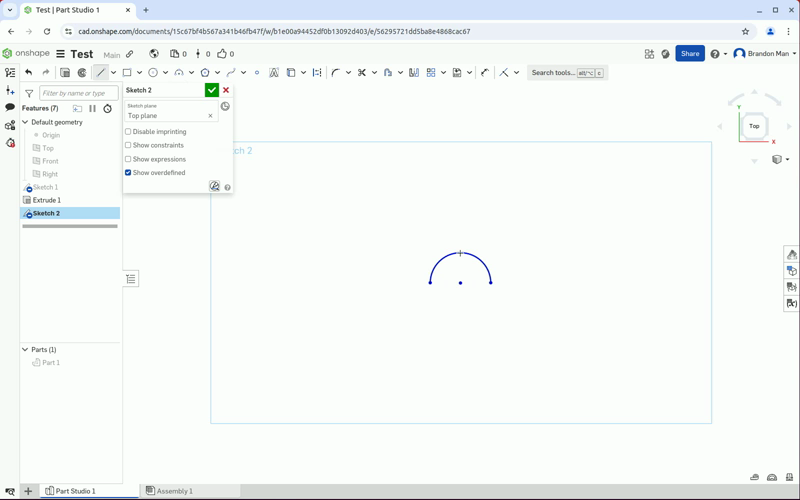
mouse_move(490, 282)
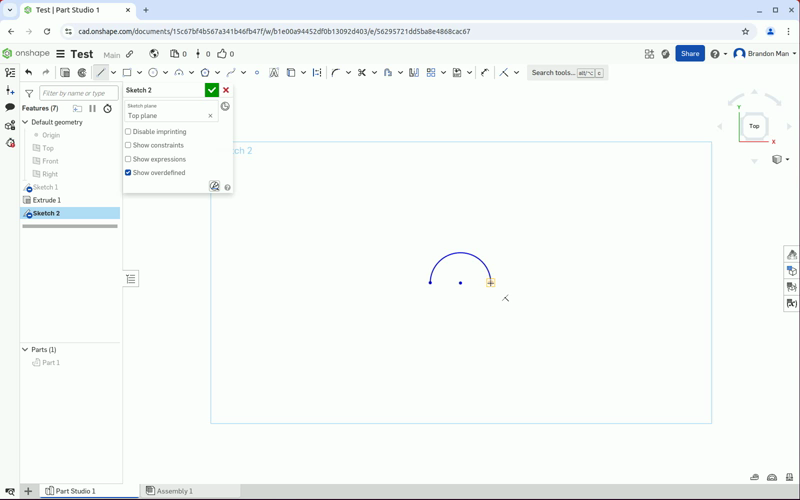
click(490, 282)
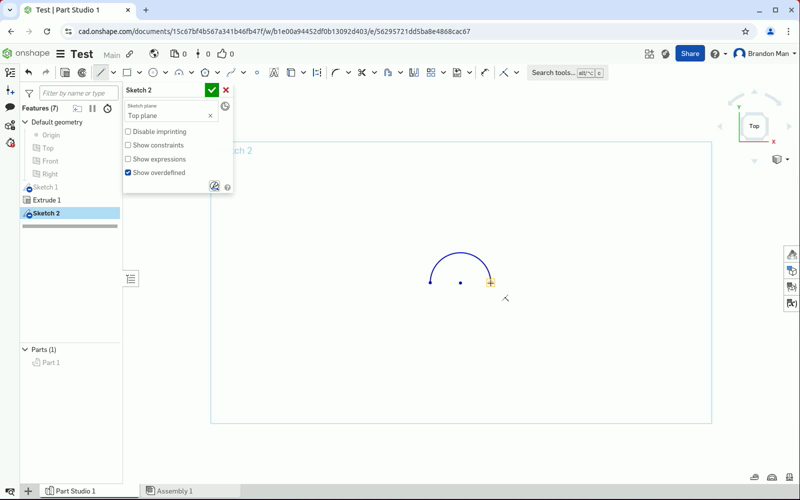
key_down(shift)
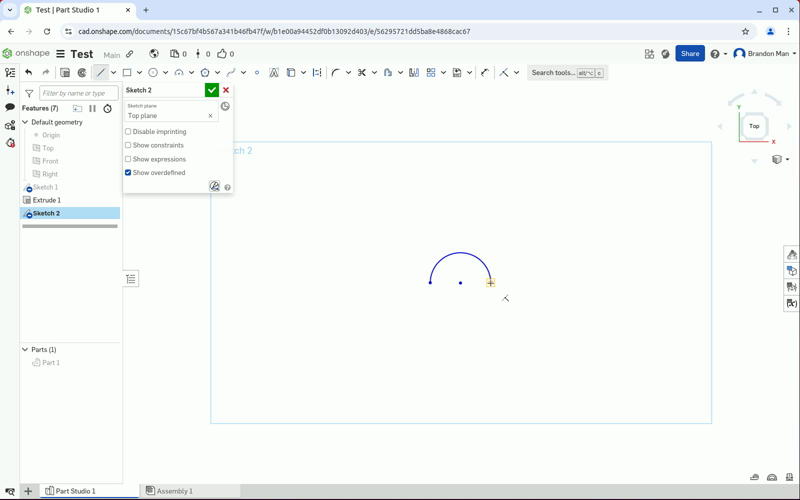
mouse_move(490, 174)
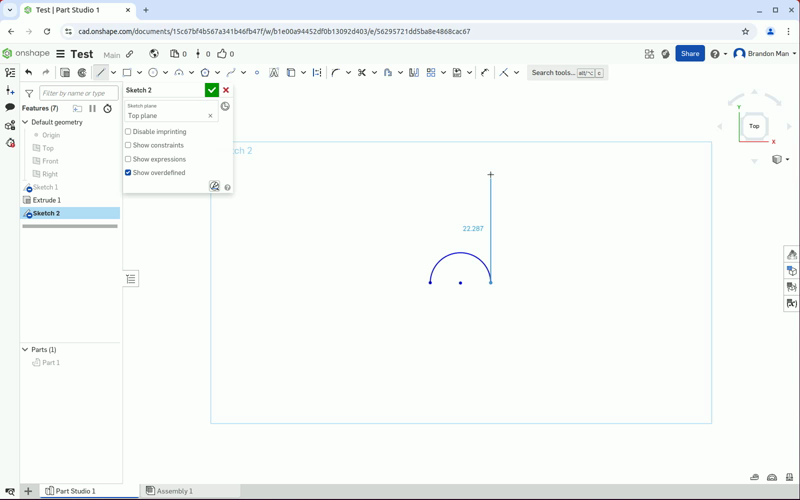
click(490, 174)
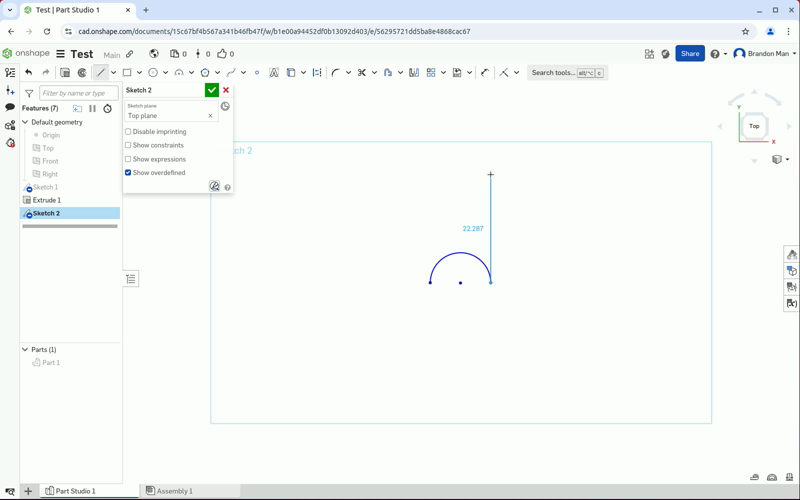
key_up(shift)
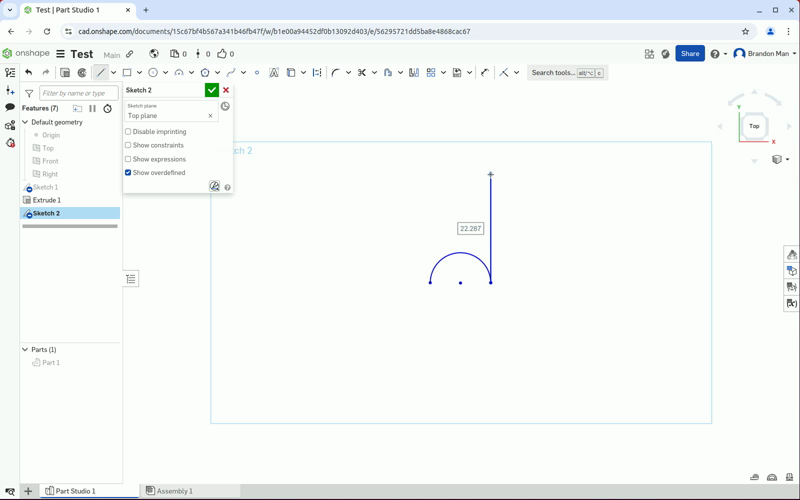
key(esc)
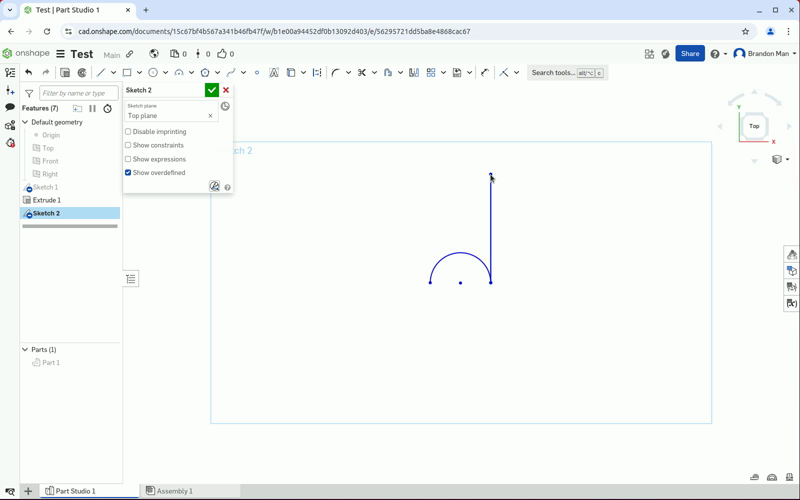
key(a)
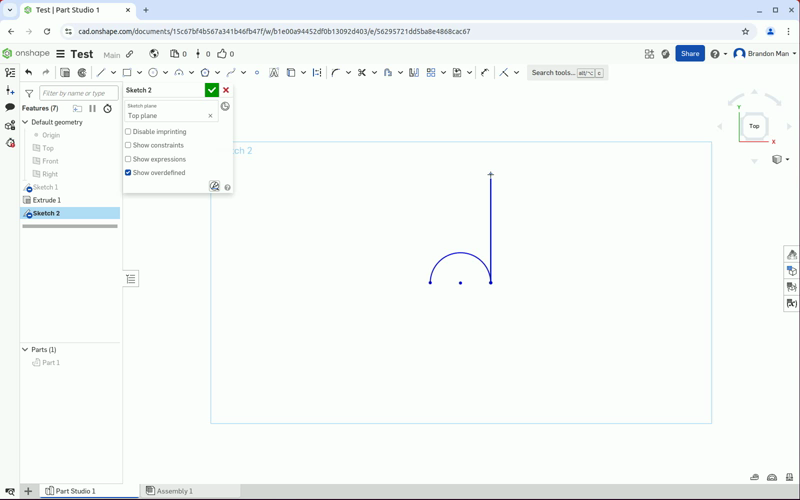
mouse_move(490, 174)
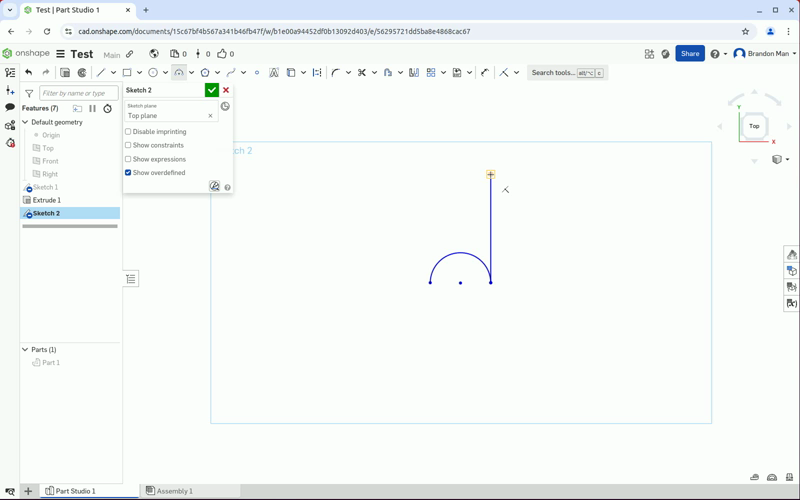
click(490, 174)
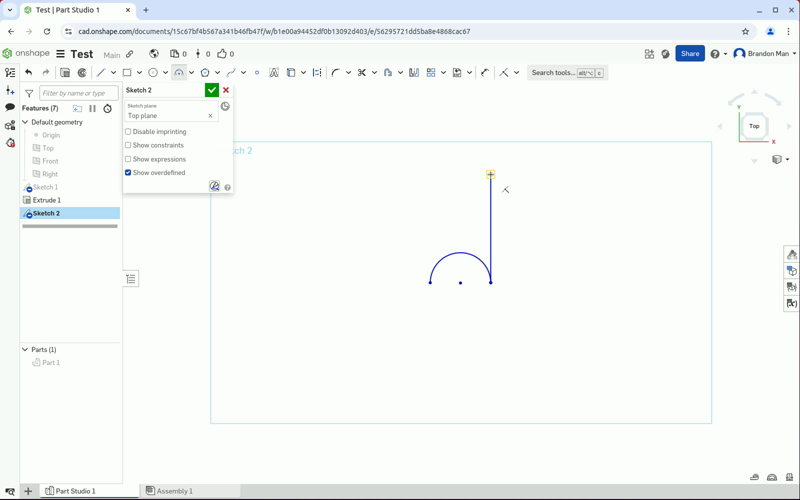
key_down(shift)
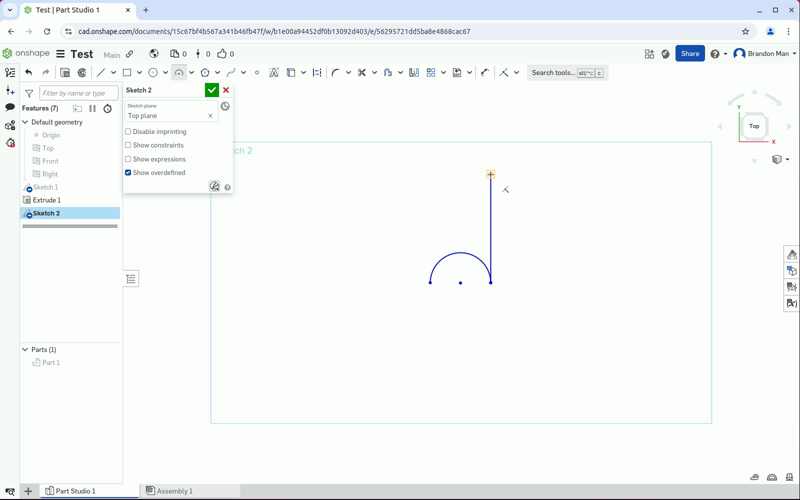
mouse_move(430, 174)
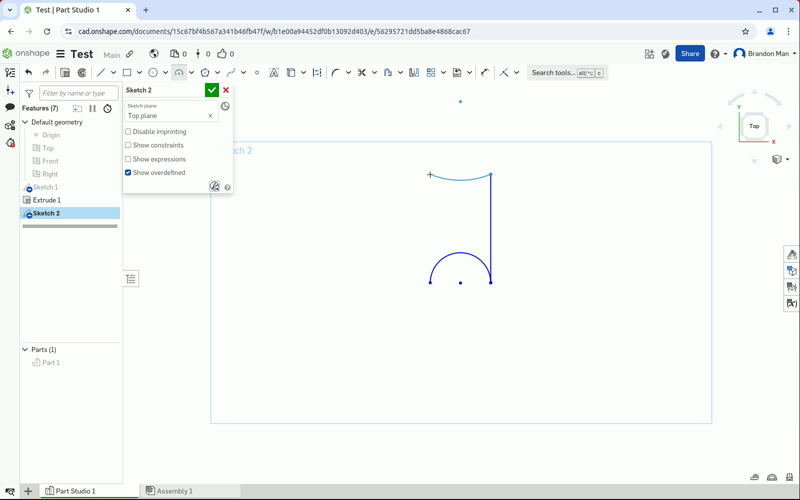
click(430, 174)
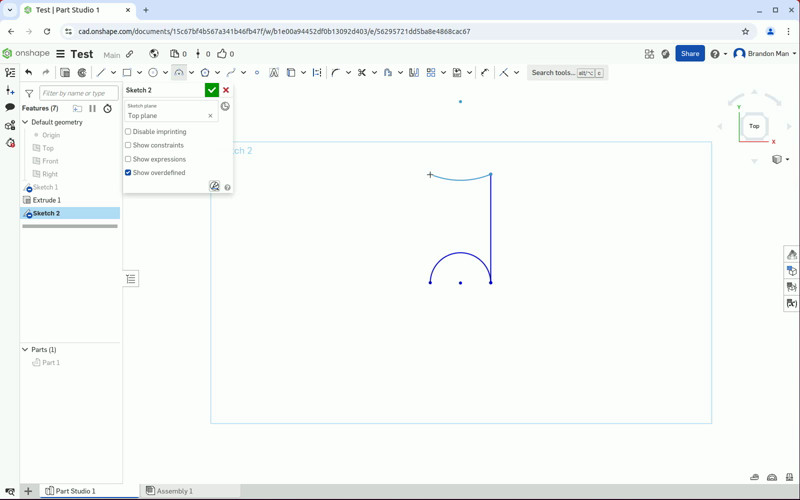
mouse_move(460, 169)
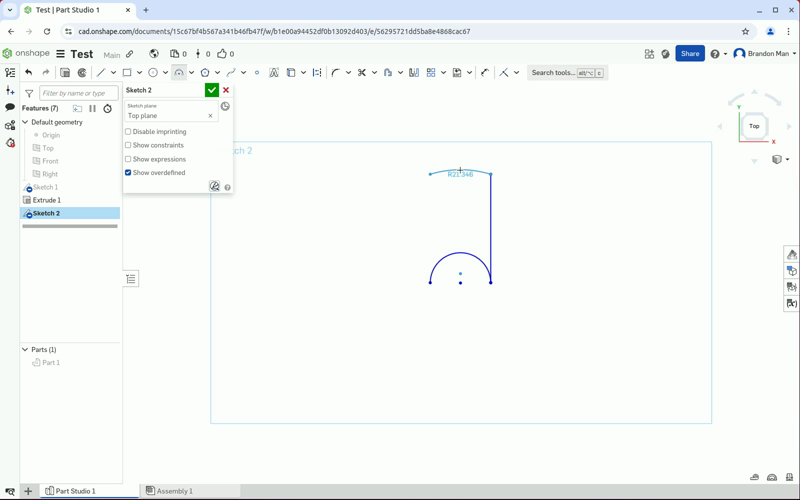
click(460, 169)
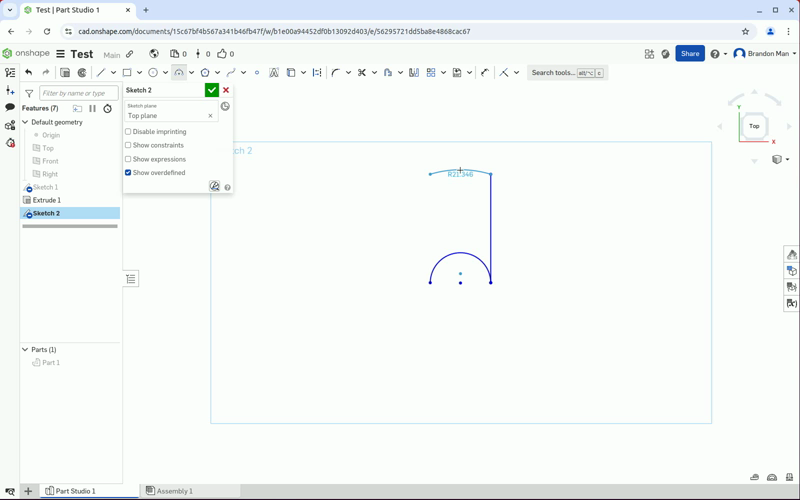
key_up(shift)
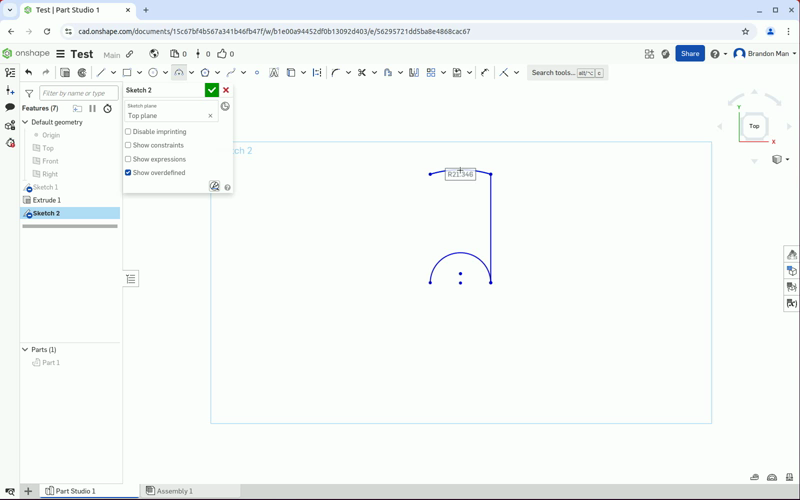
key(esc)
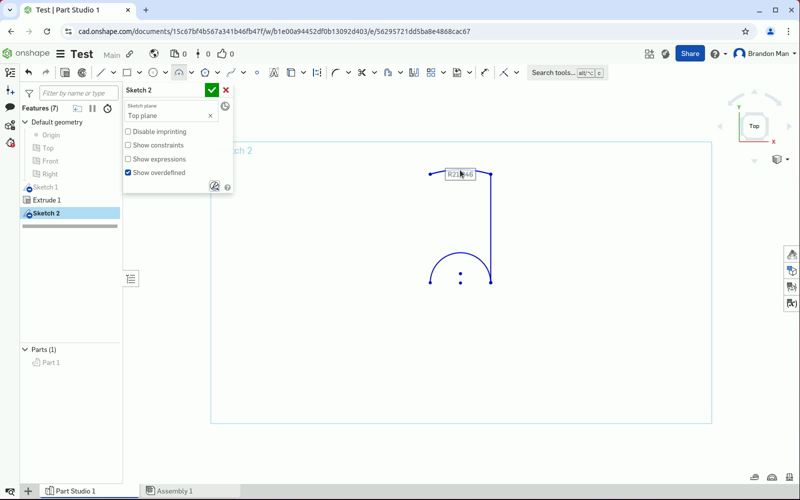
key(l)
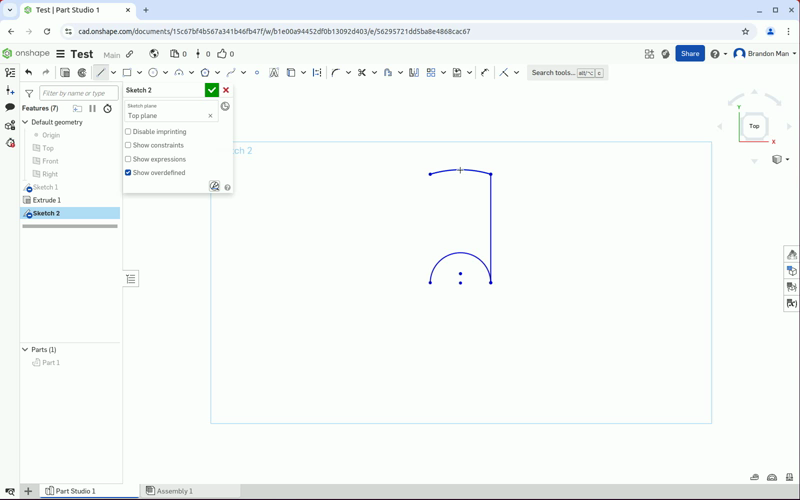
mouse_move(430, 174)
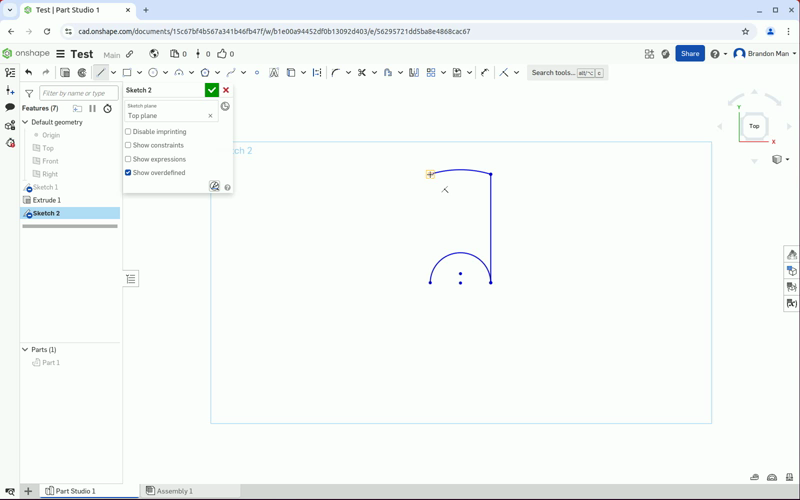
click(430, 174)
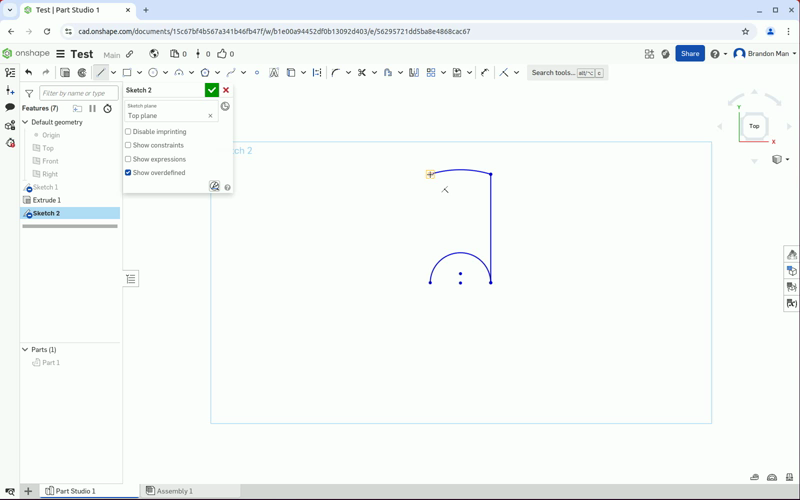
key_down(shift)
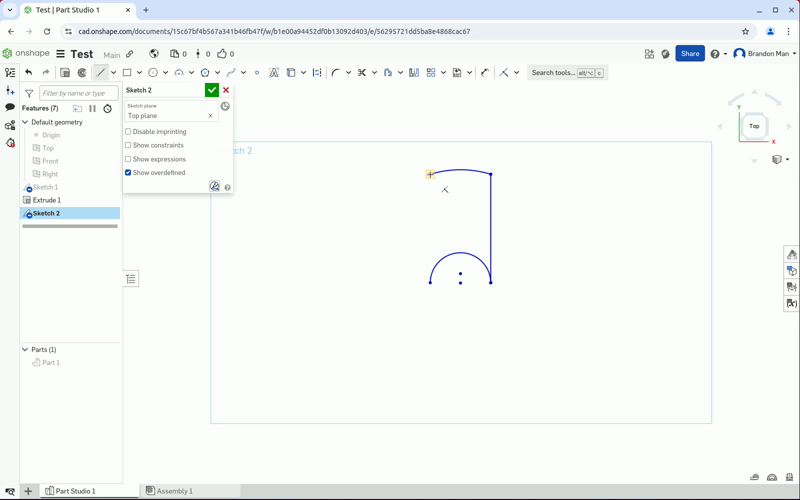
mouse_move(430, 282)
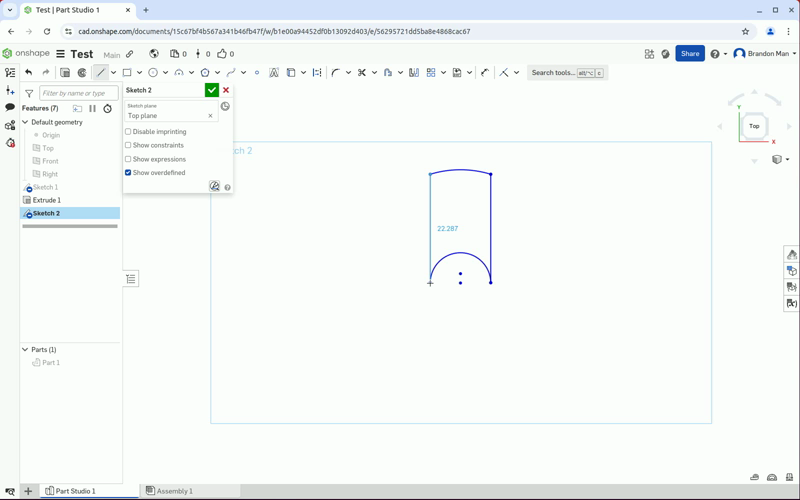
key_up(shift)
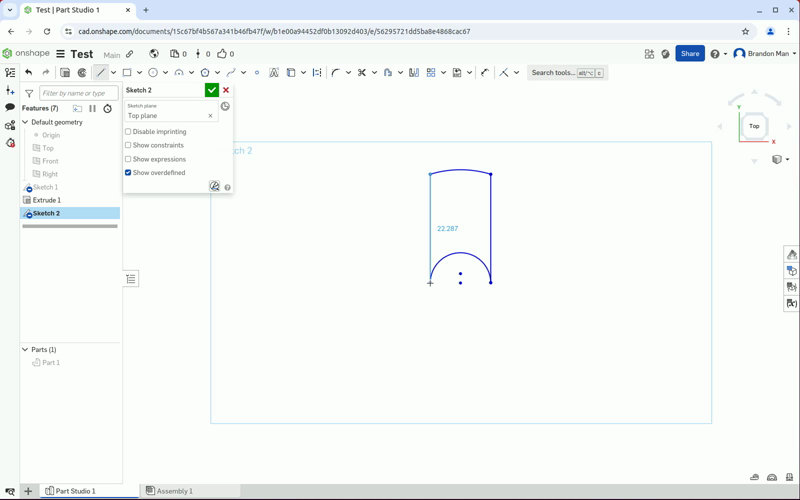
click(430, 282)
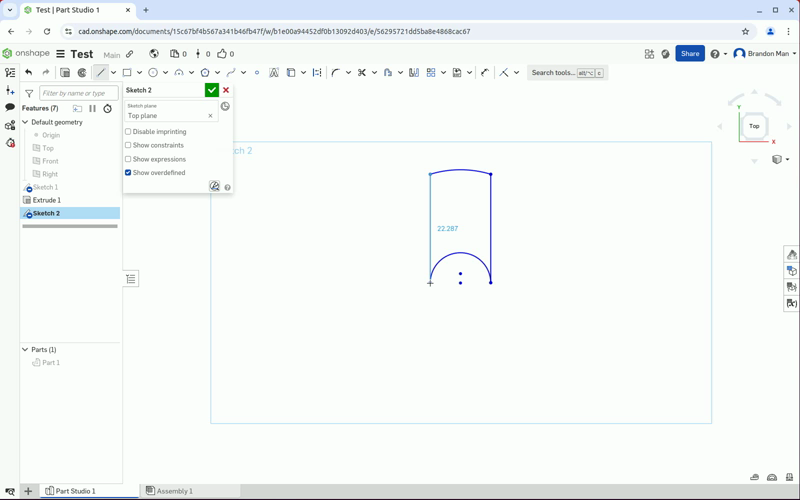
key(esc)
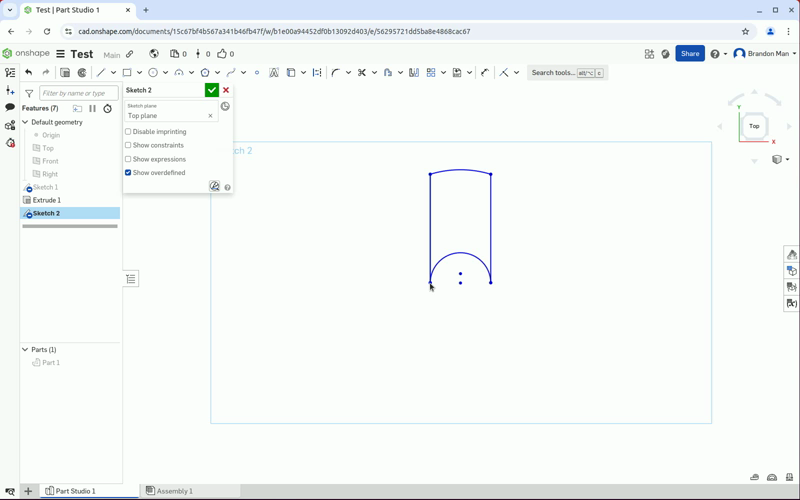
mouse_move(443, 178)
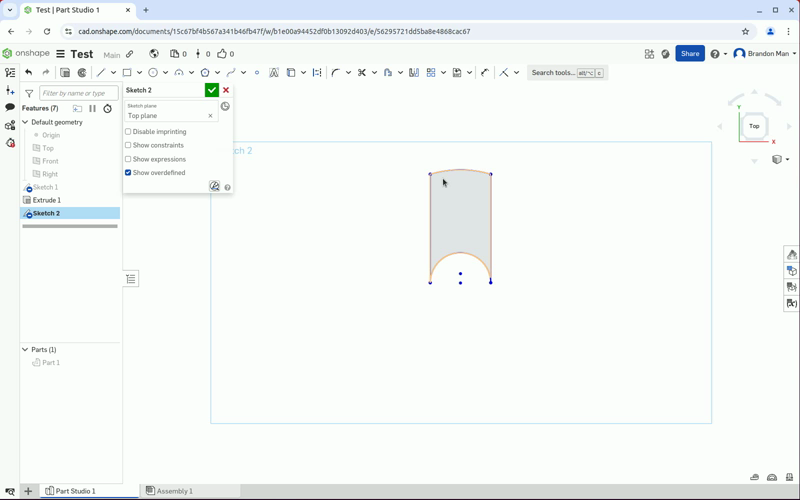
scroll(6)
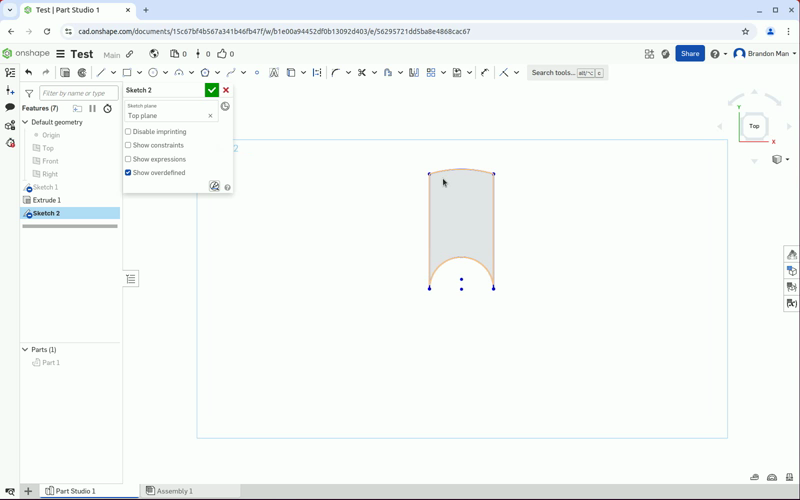
scroll(6)
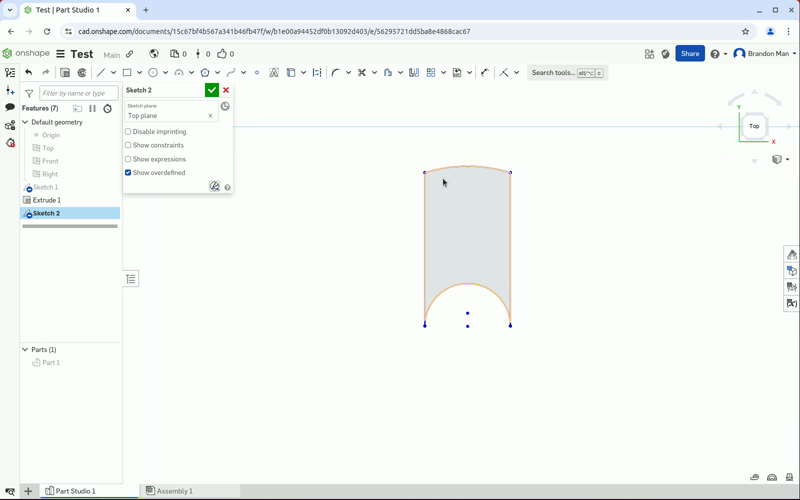
scroll(6)
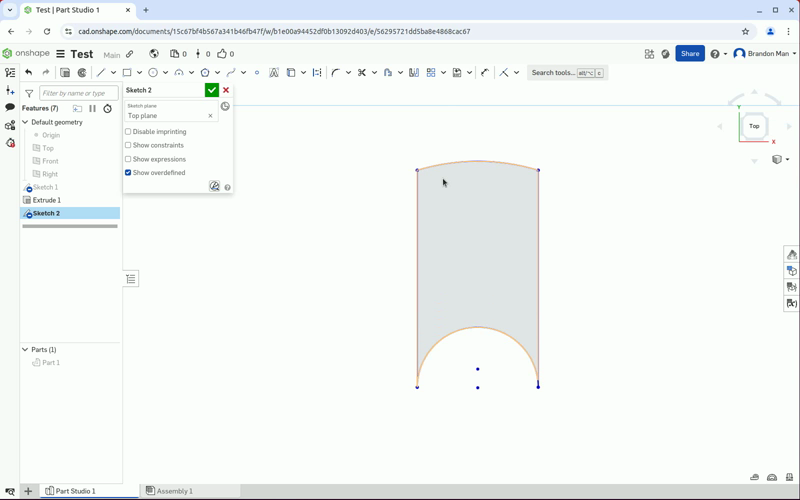
scroll(6)
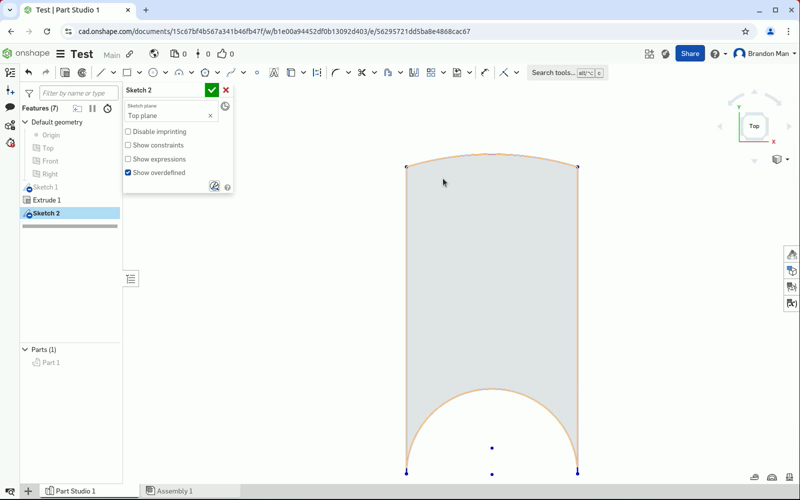
scroll(6)
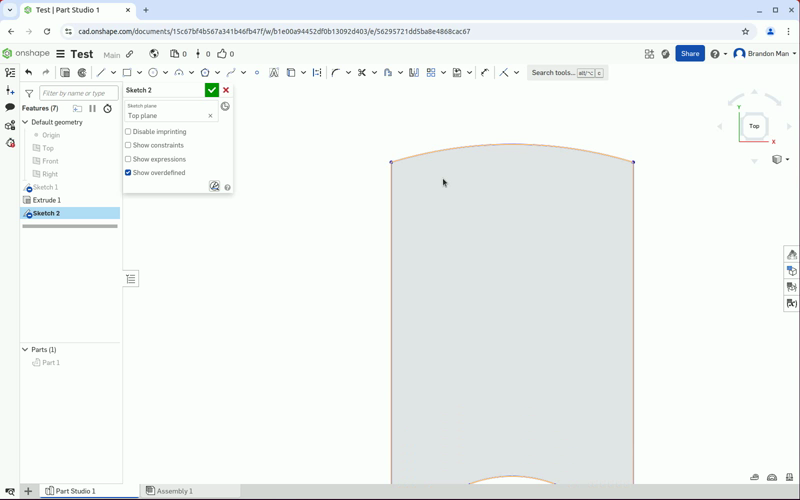
scroll(6)
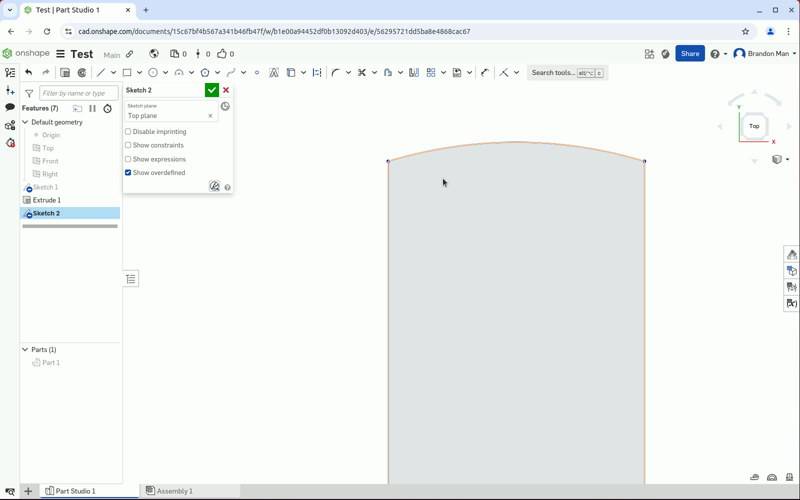
scroll(6)
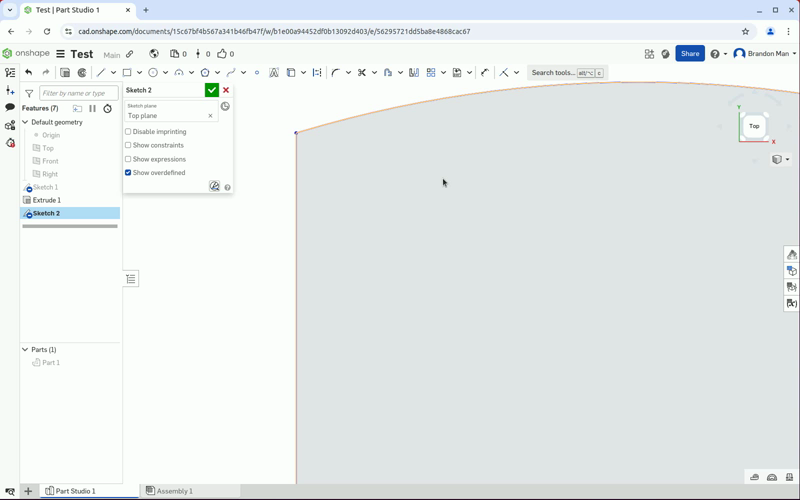
click(443, 178)
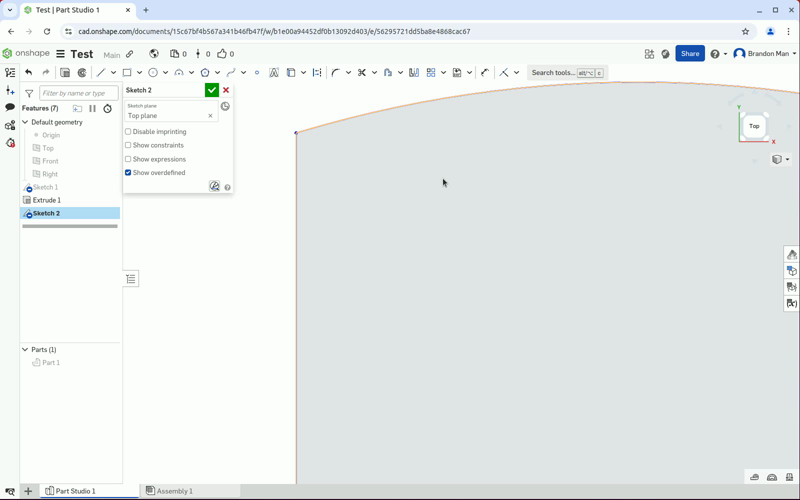
scroll(-6)
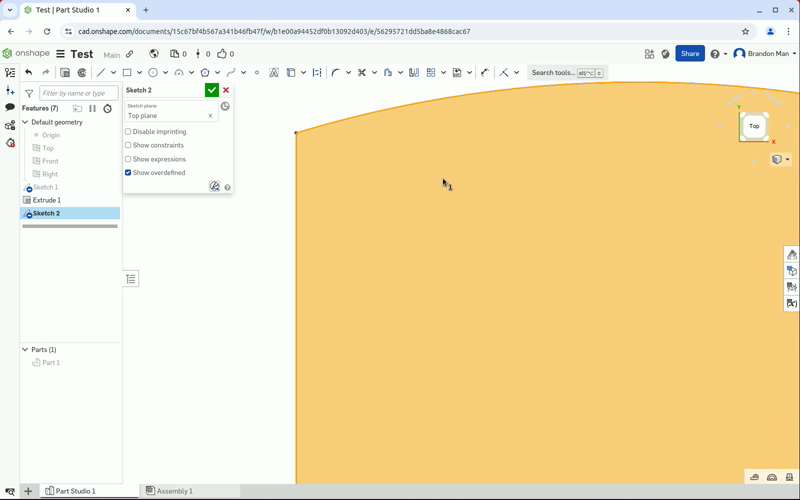
scroll(-6)
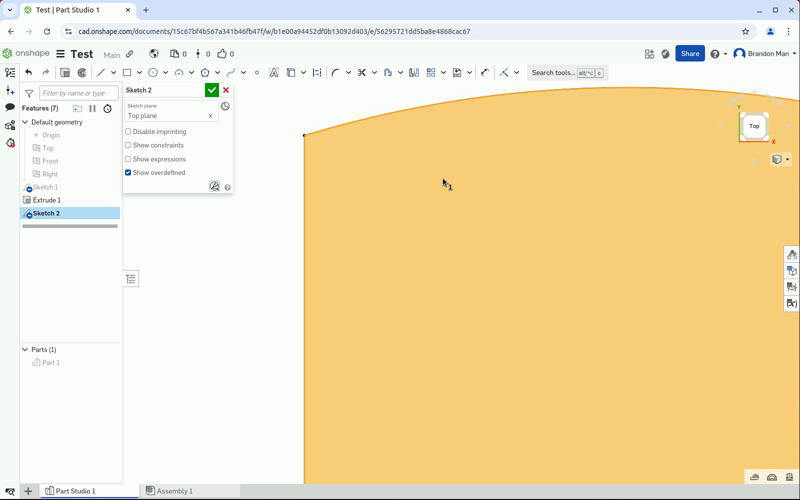
scroll(-6)
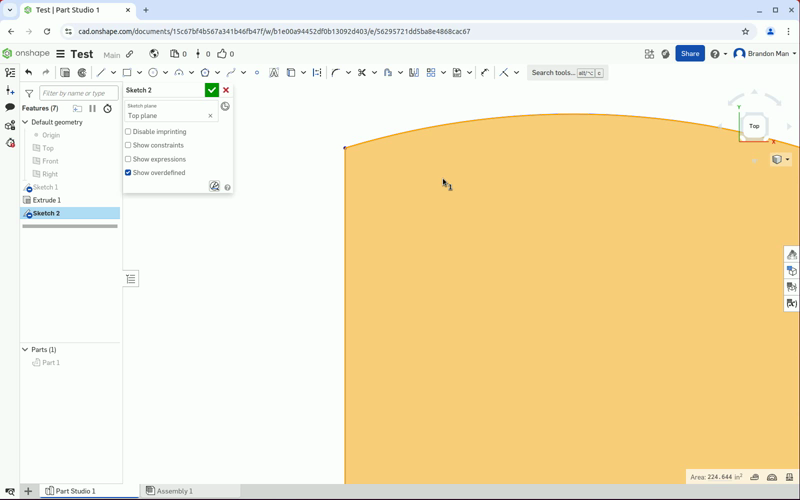
scroll(-6)
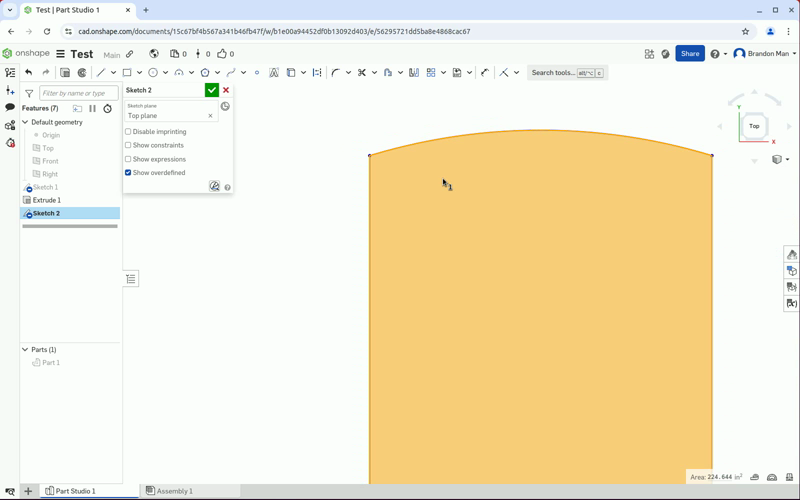
scroll(-6)
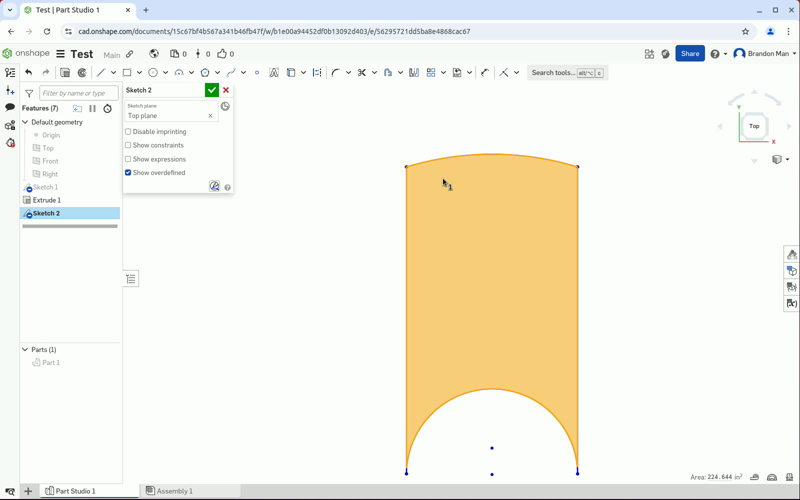
scroll(-6)
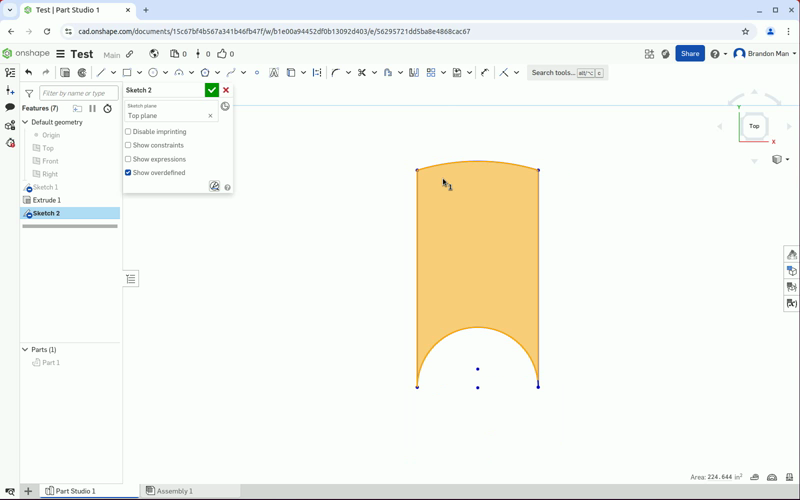
scroll(-6)
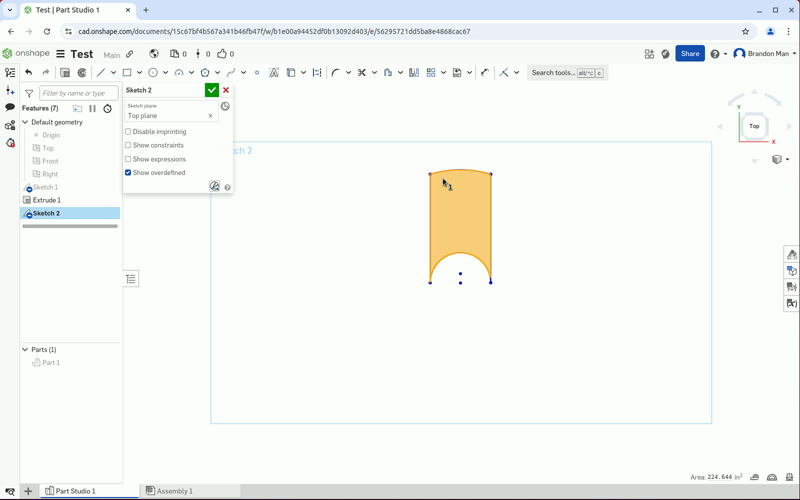
mouse_move(73, 352)
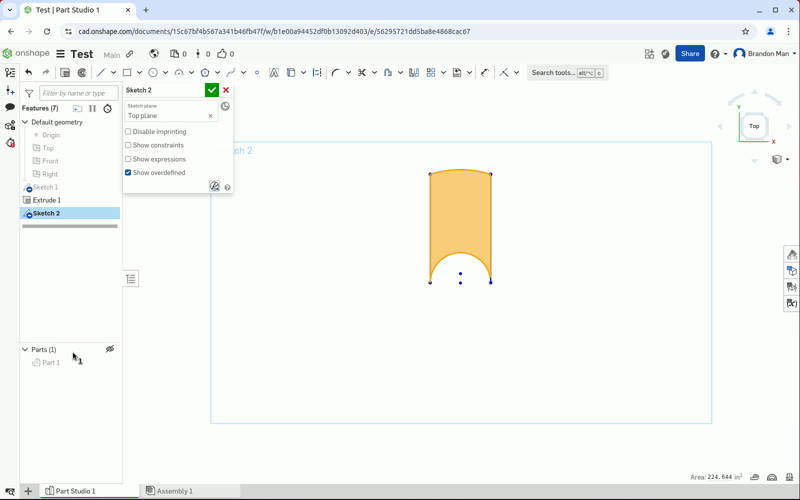
key(shift+y)
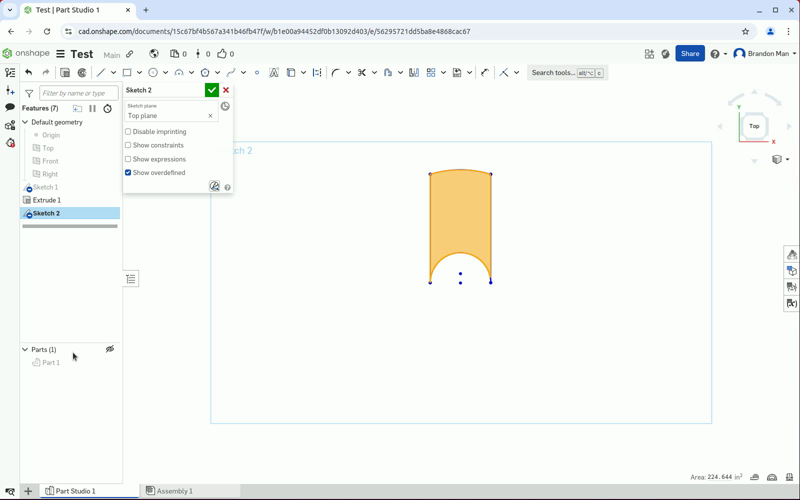
key(shift+e)
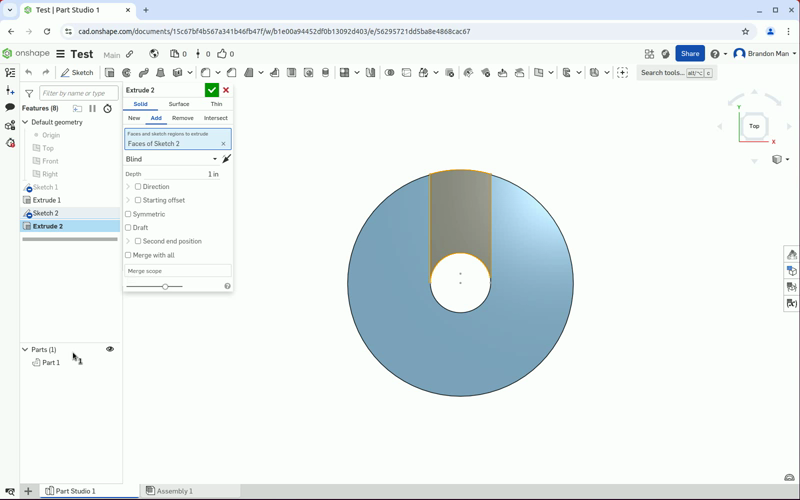
mouse_move(143, 106)
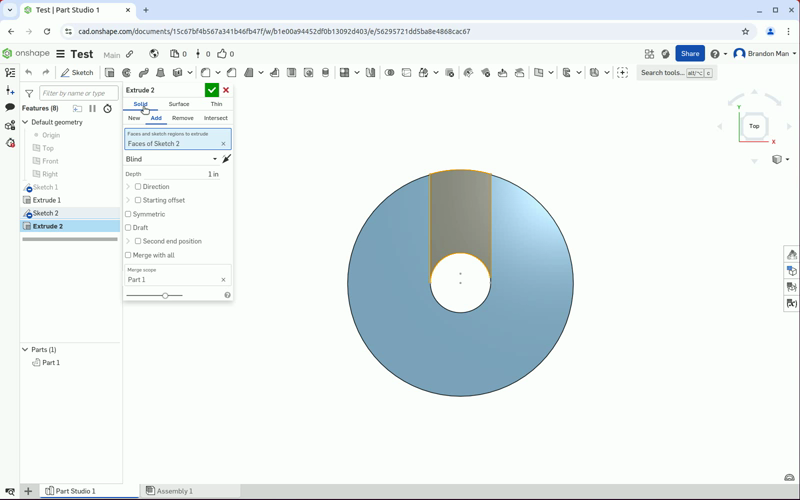
click(143, 106)
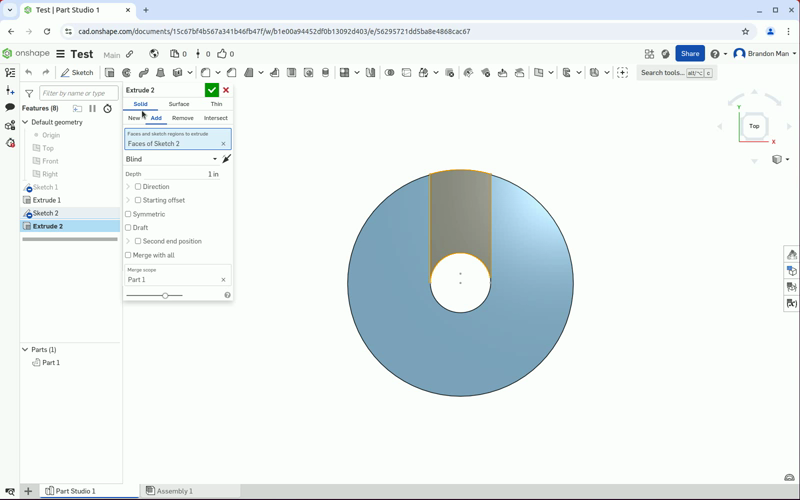
mouse_move(137, 120)
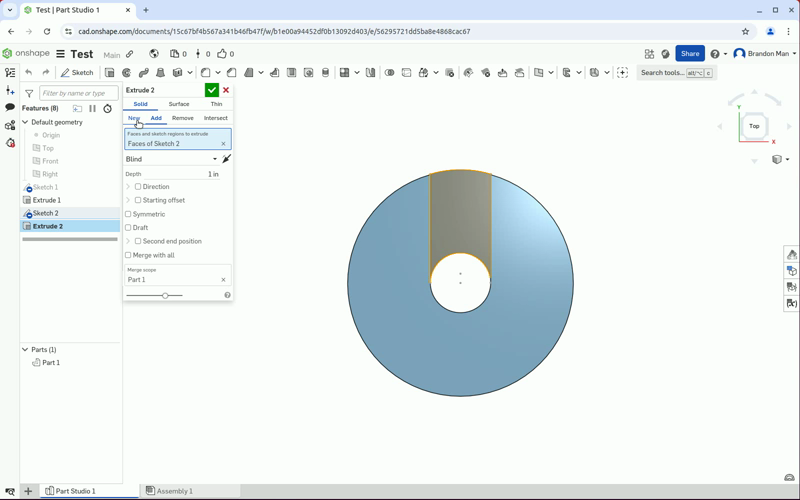
click(137, 120)
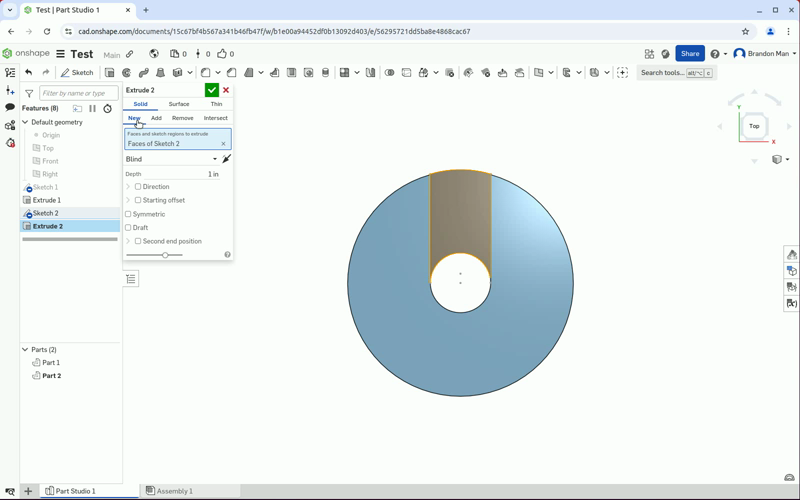
key(tab, 4)
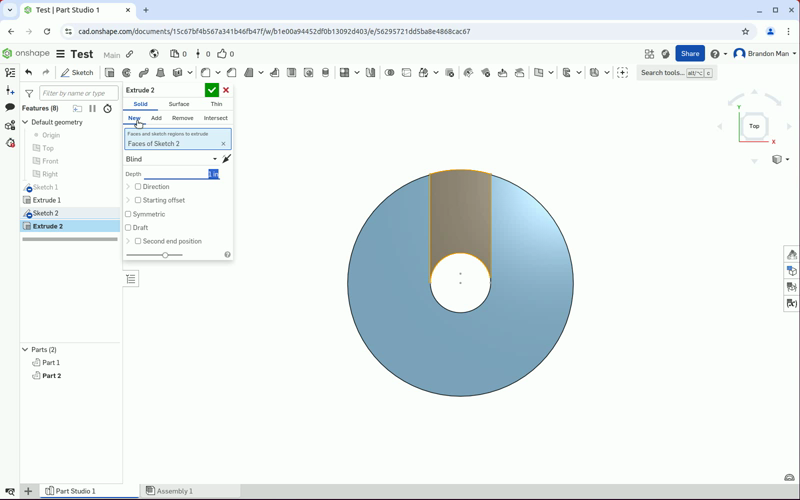
text(3.129)
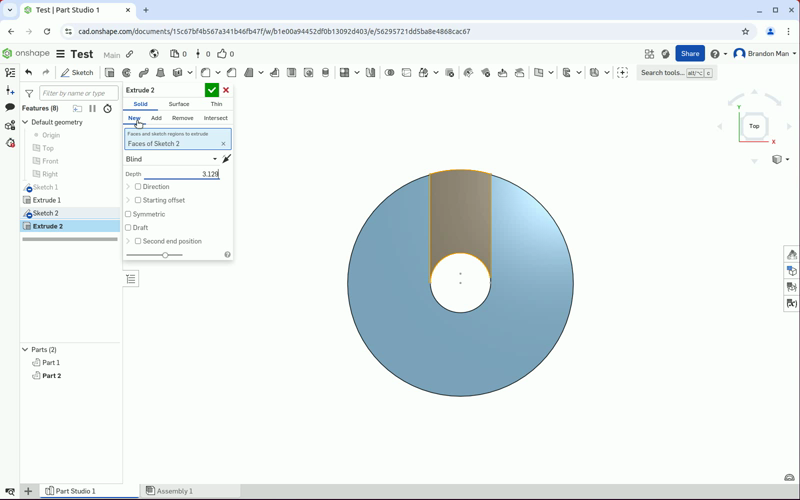
key(enter)
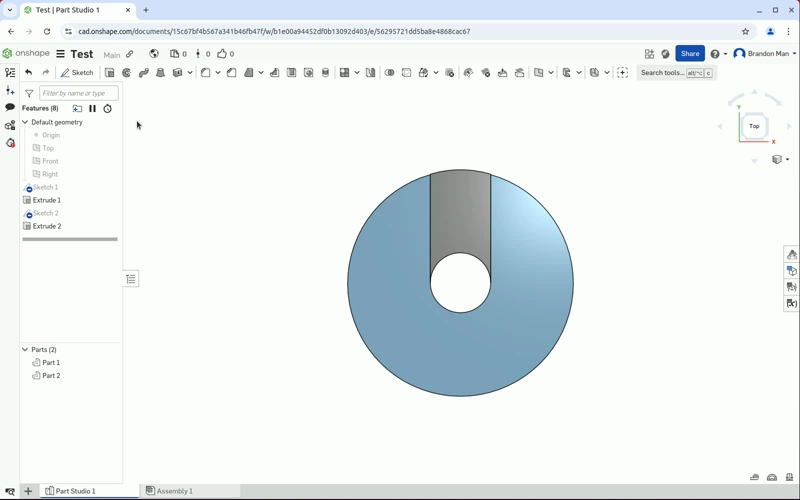
key(shift+h)
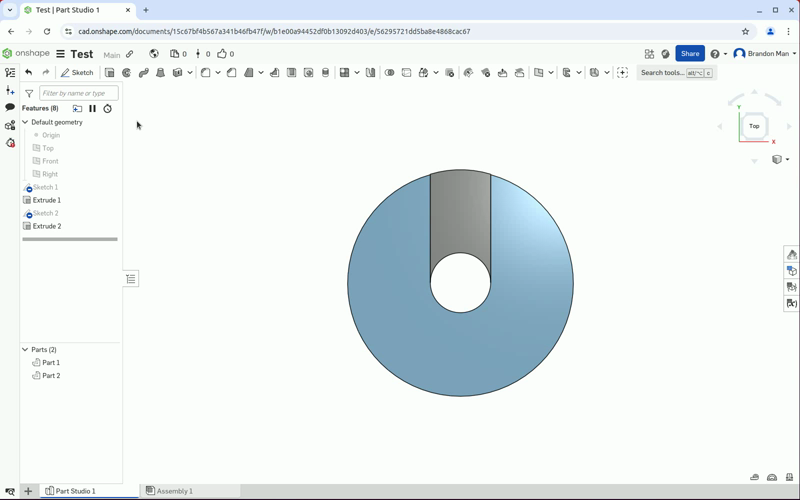
key(shift+h)
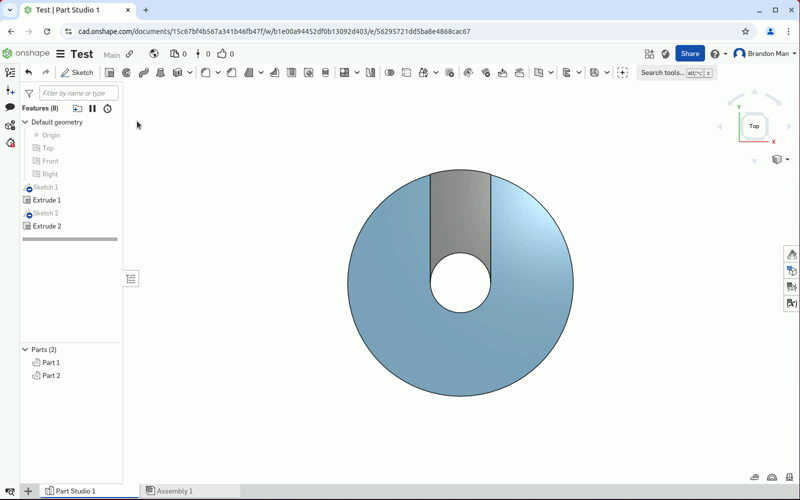
mouse_move(73, 189)
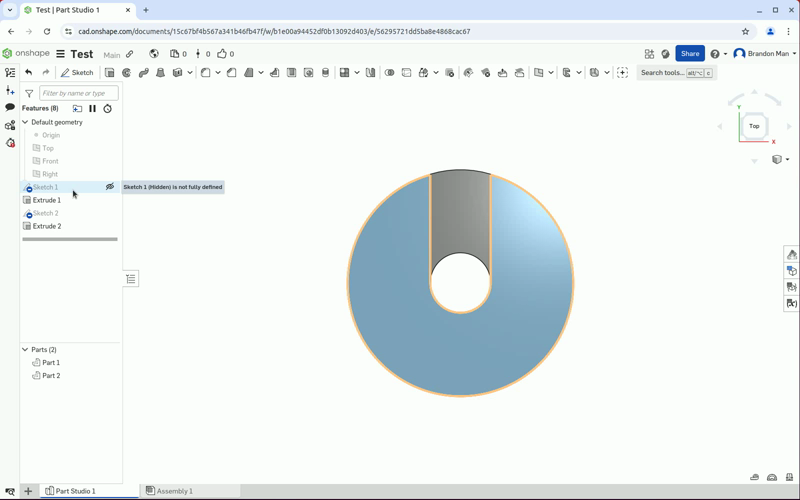
click(73, 189)
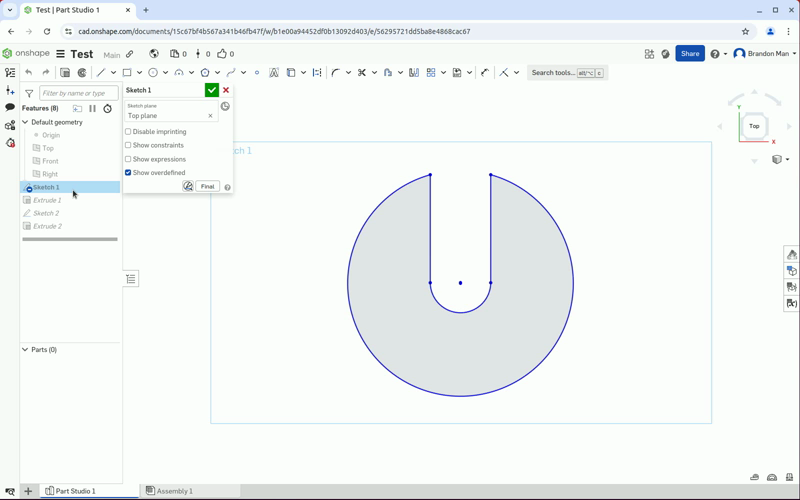
mouse_move(229, 92)
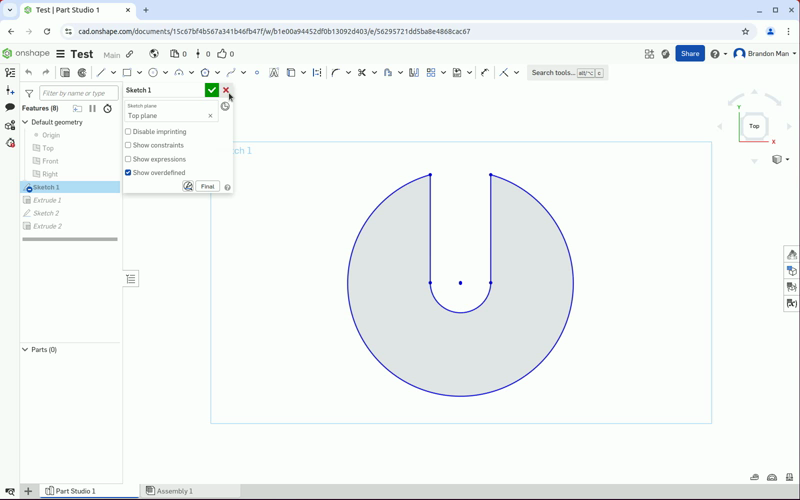
click(229, 92)
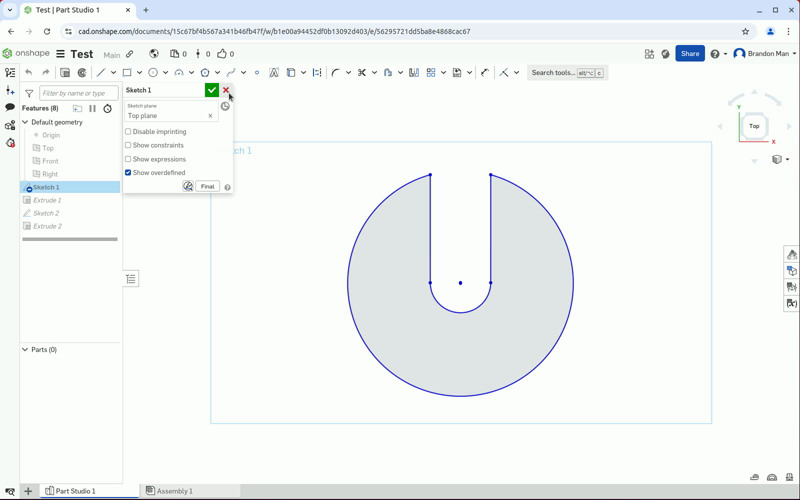
key(shift+s)
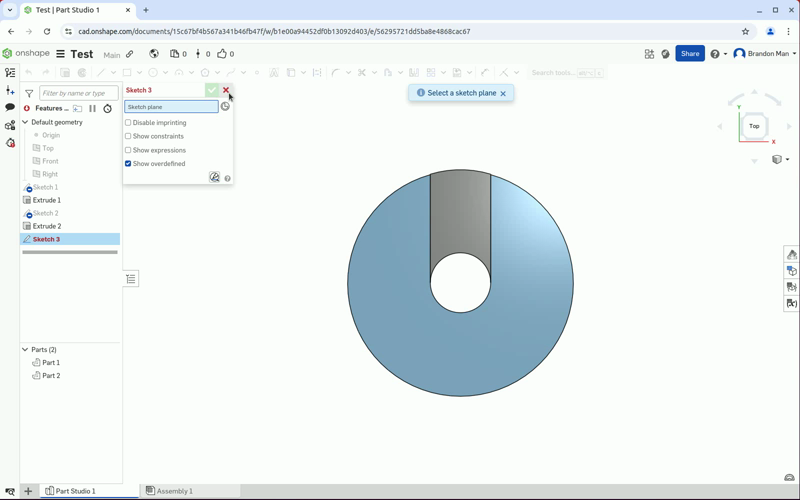
mouse_move(73, 150)
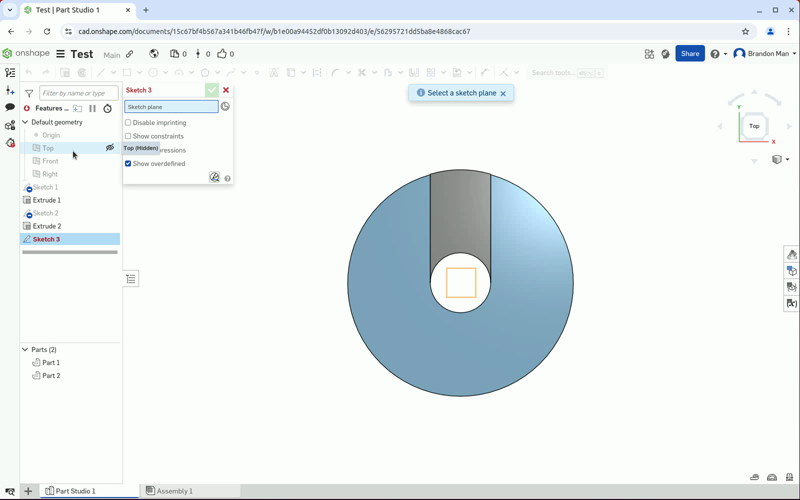
click(73, 150)
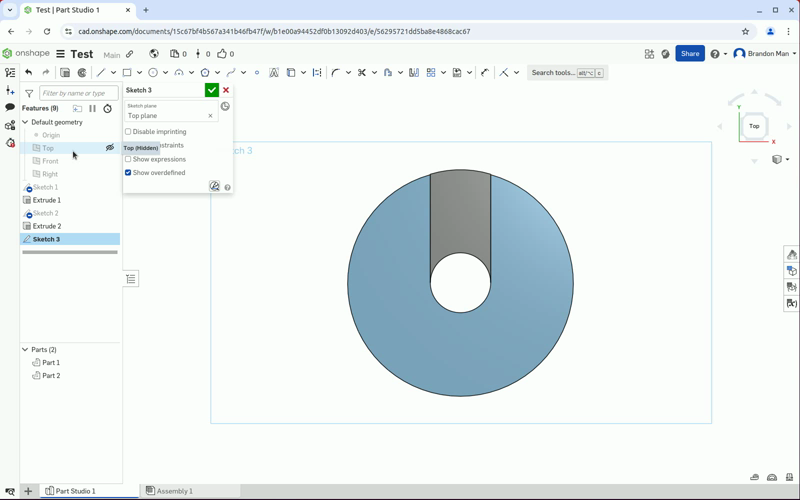
mouse_move(73, 352)
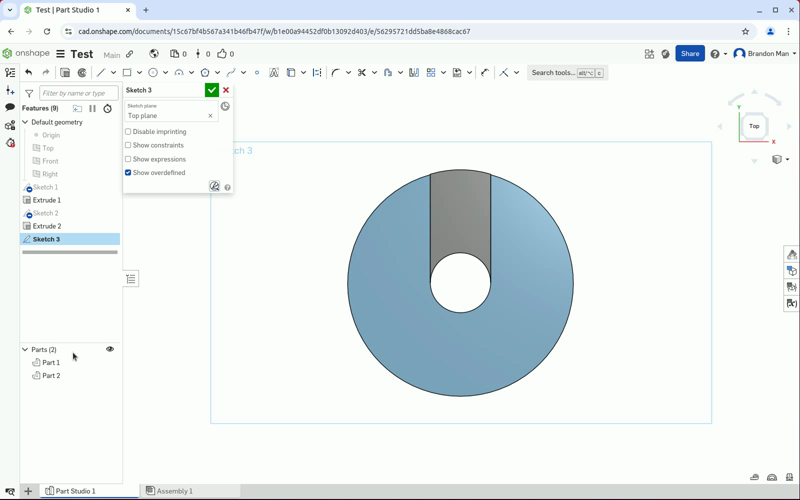
key(y)
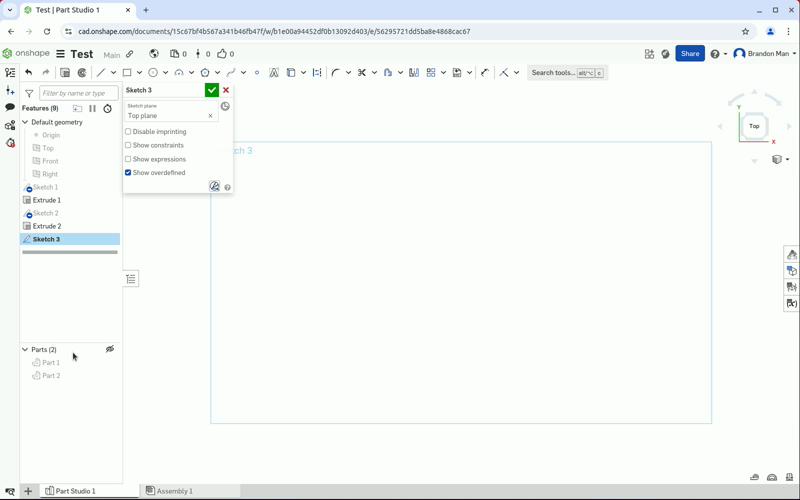
key(c)
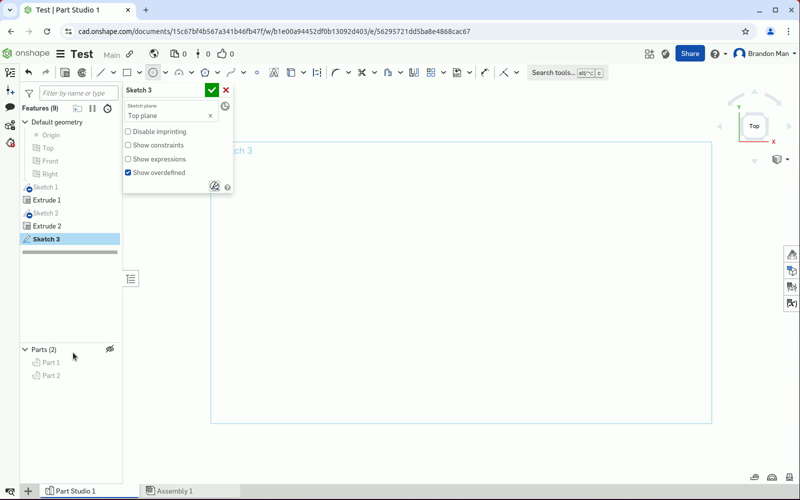
key_down(shift)
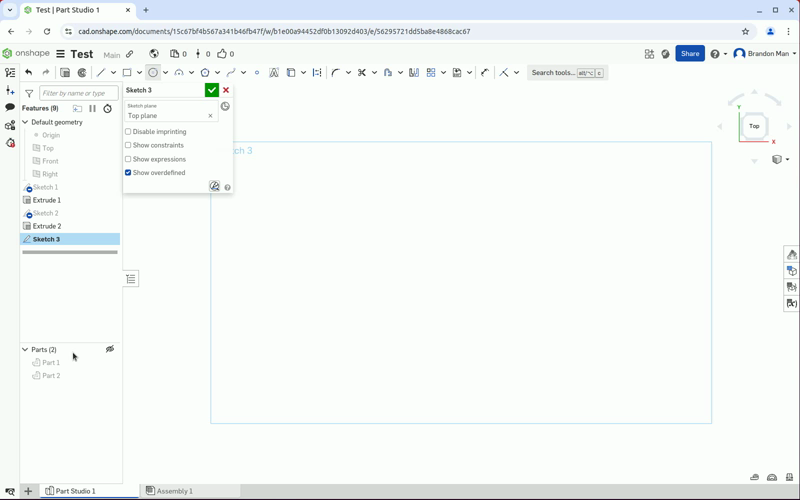
mouse_move(460, 282)
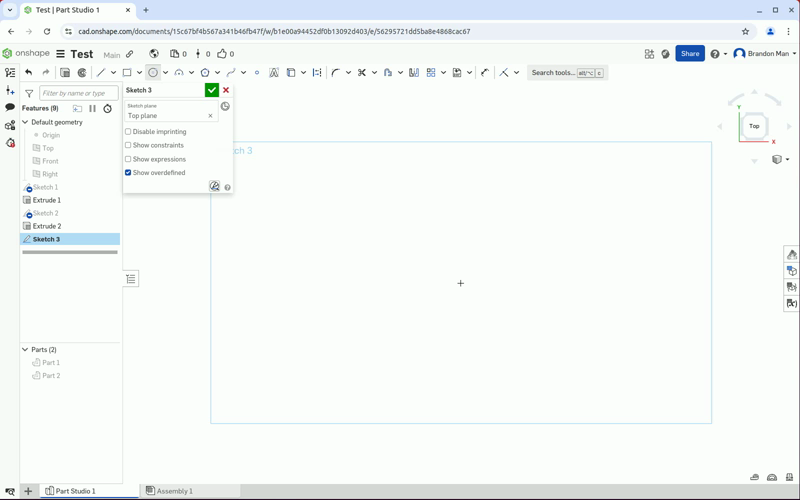
click(460, 282)
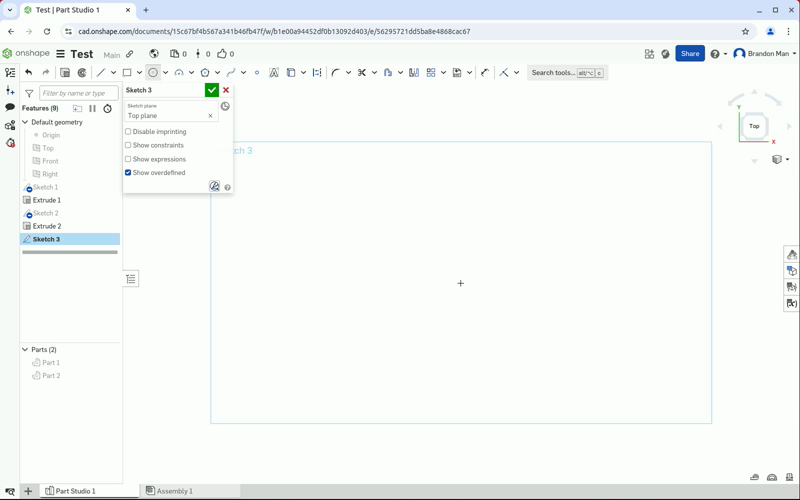
key_up(shift)
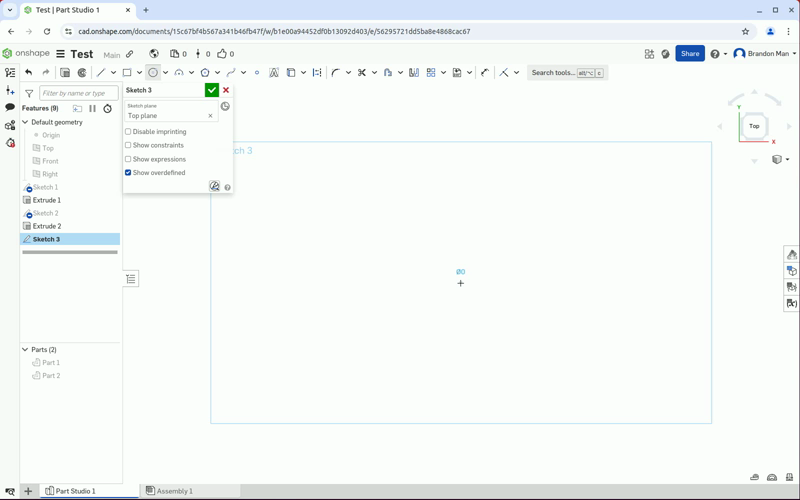
mouse_move(491, 282)
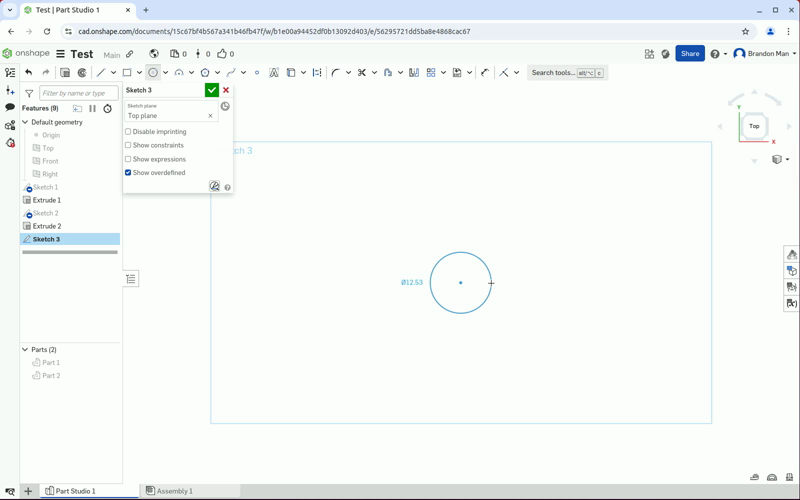
click(491, 282)
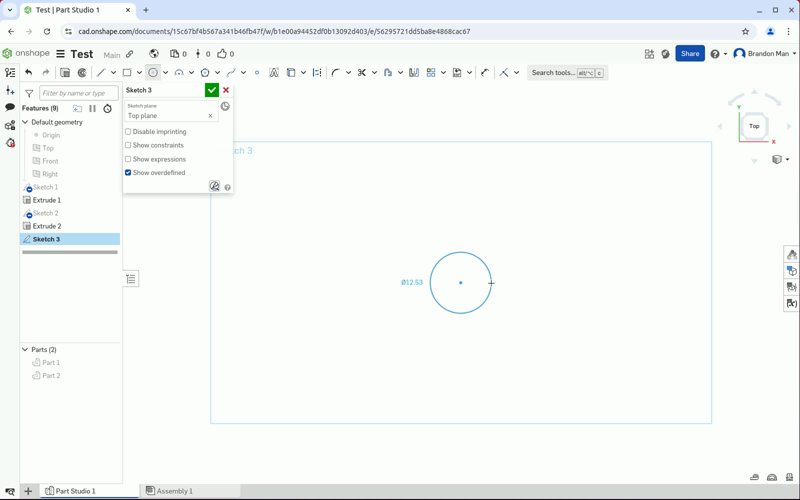
key(esc)
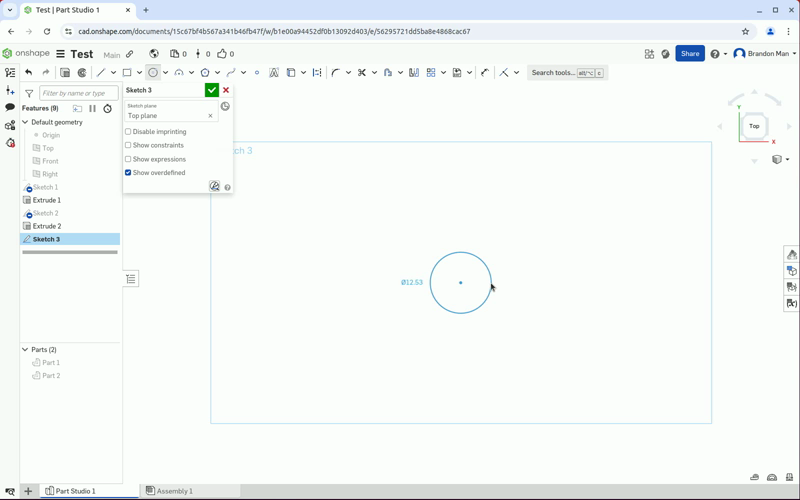
mouse_move(471, 303)
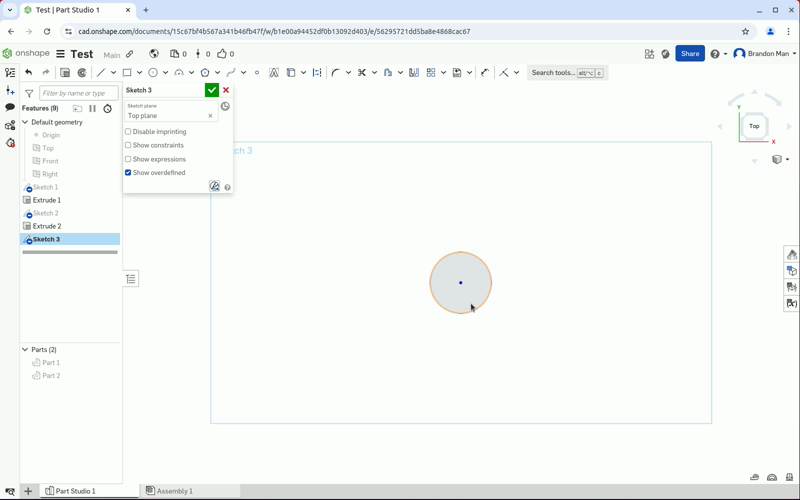
click(471, 303)
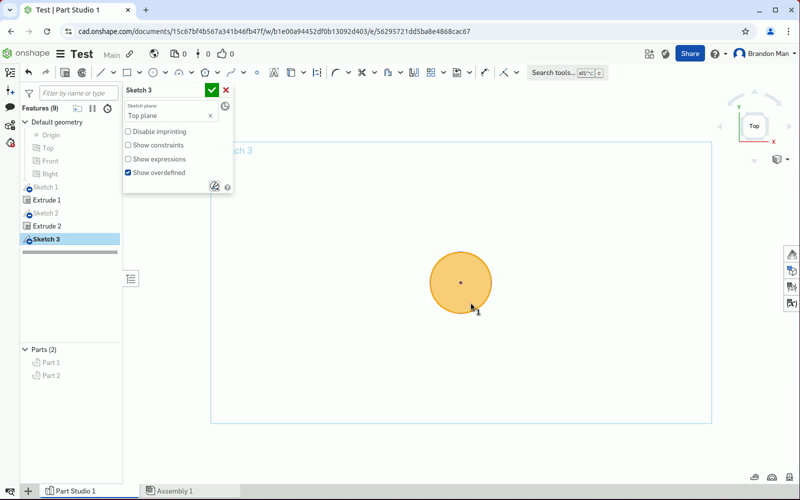
mouse_move(73, 352)
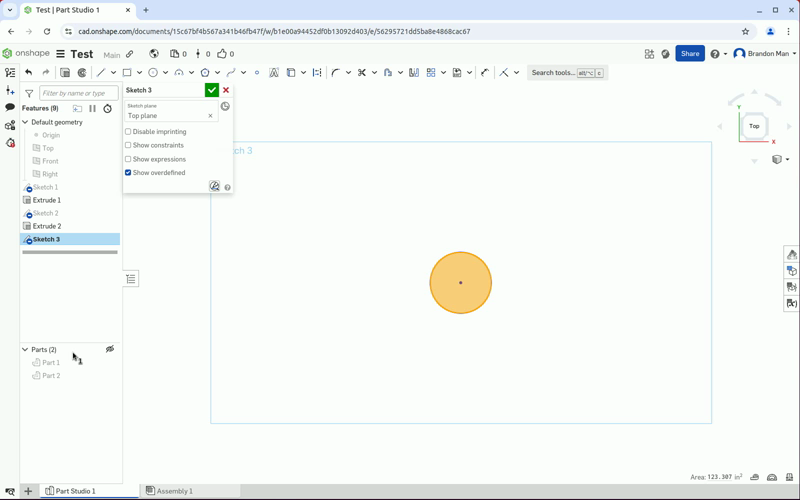
key(shift+y)
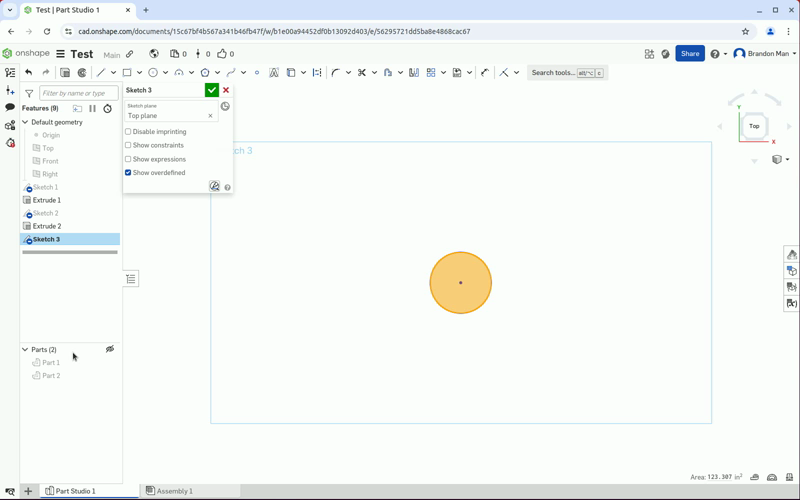
key(shift+e)
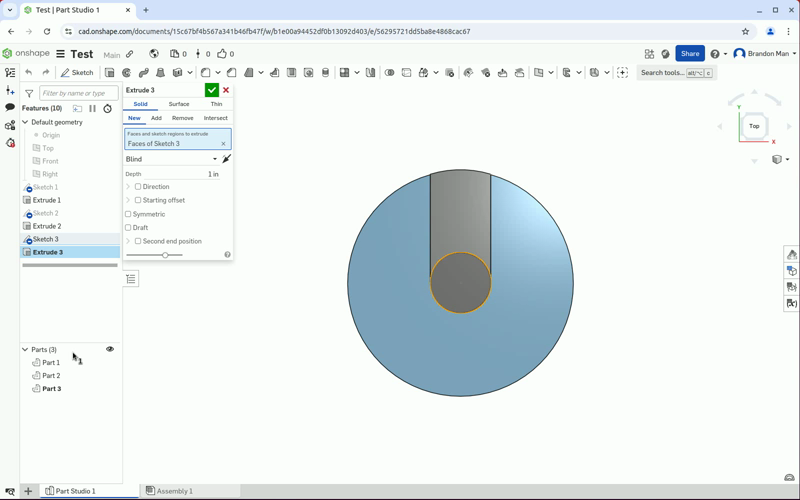
mouse_move(143, 106)
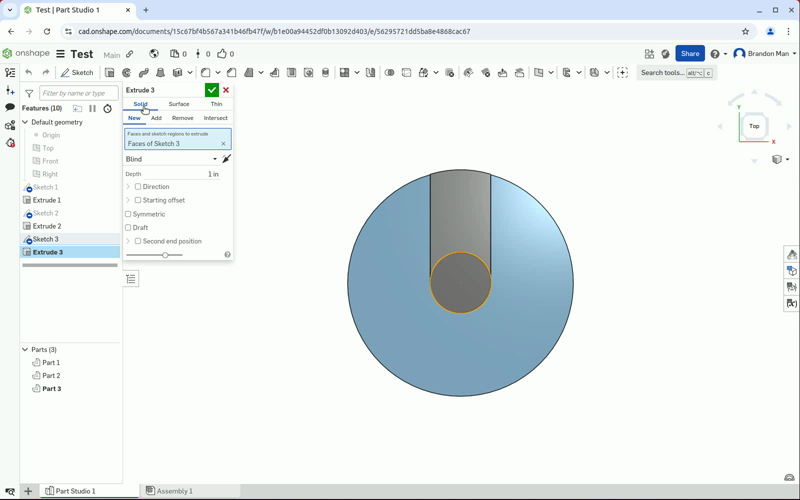
click(143, 106)
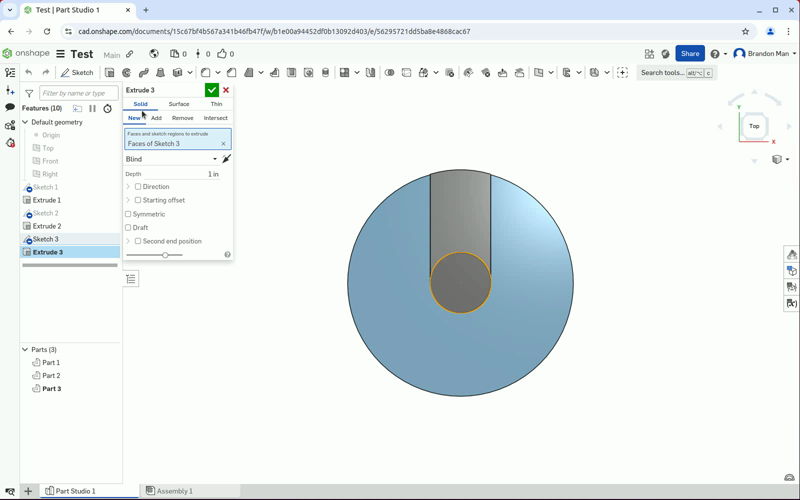
mouse_move(137, 120)
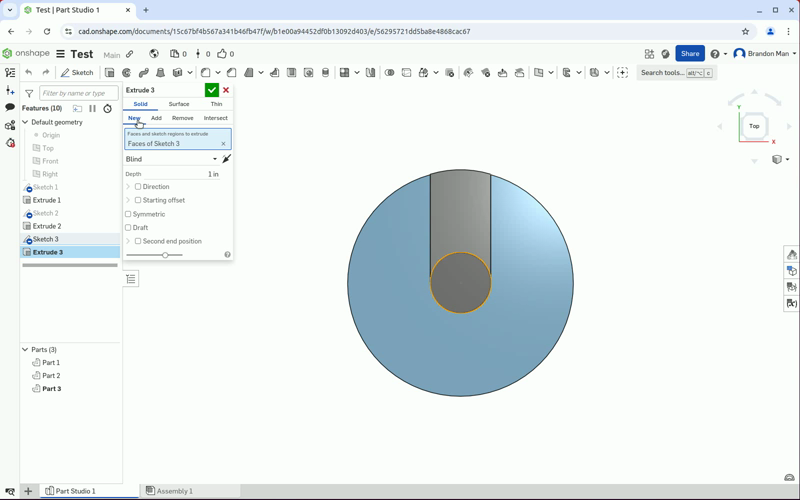
click(137, 120)
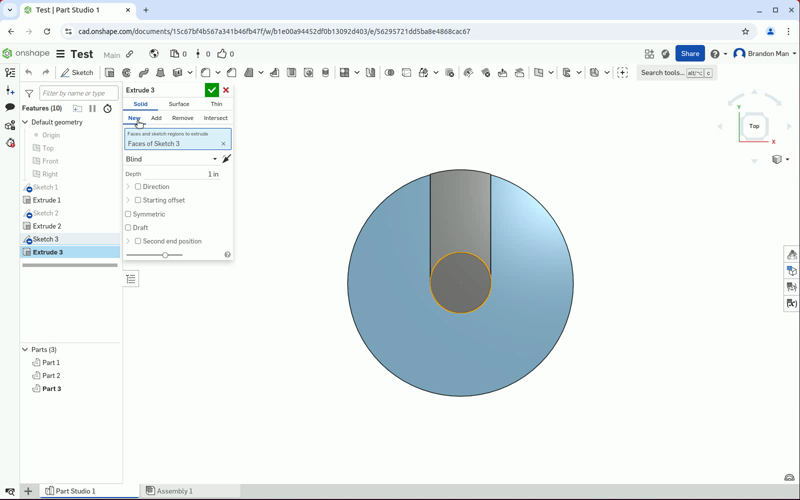
key(tab, 4)
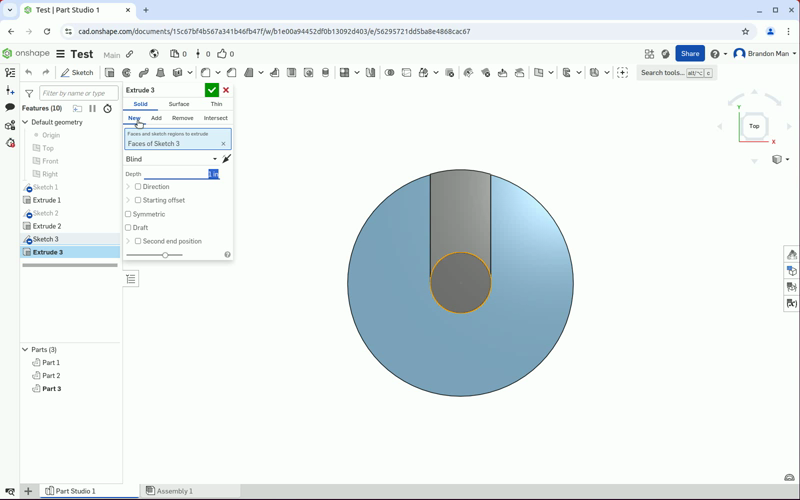
text(3.129)
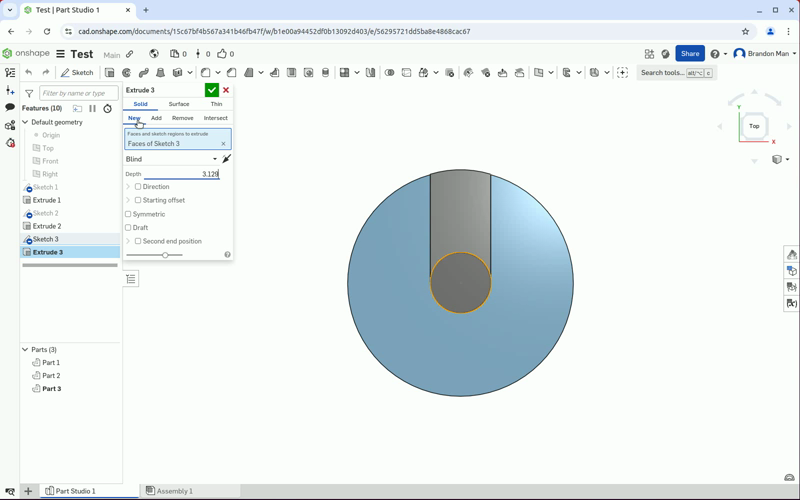
key(enter)
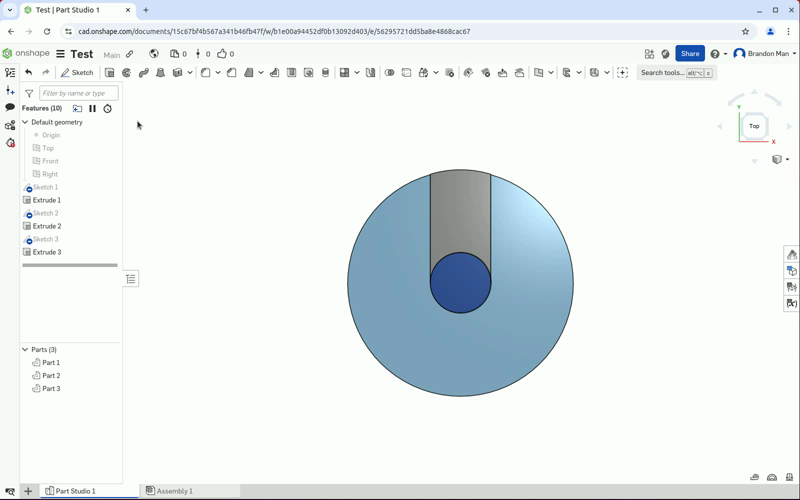
key(shift+h)
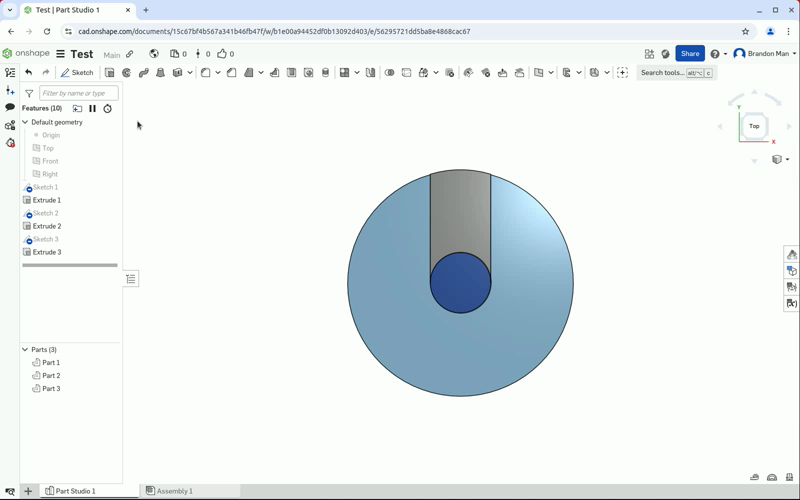
key(shift+h)
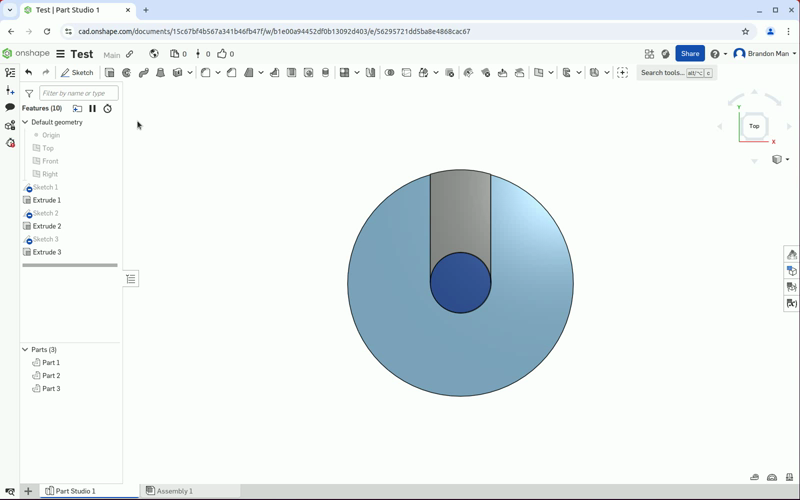
mouse_move(73, 189)
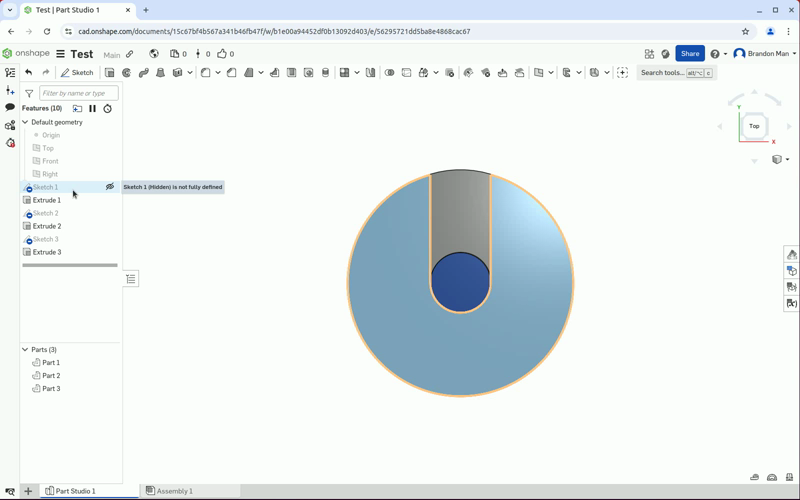
click(73, 189)
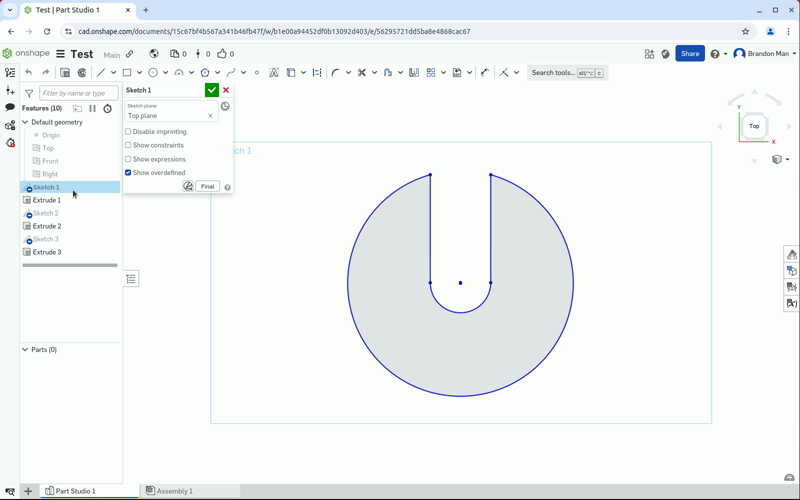
mouse_move(229, 92)
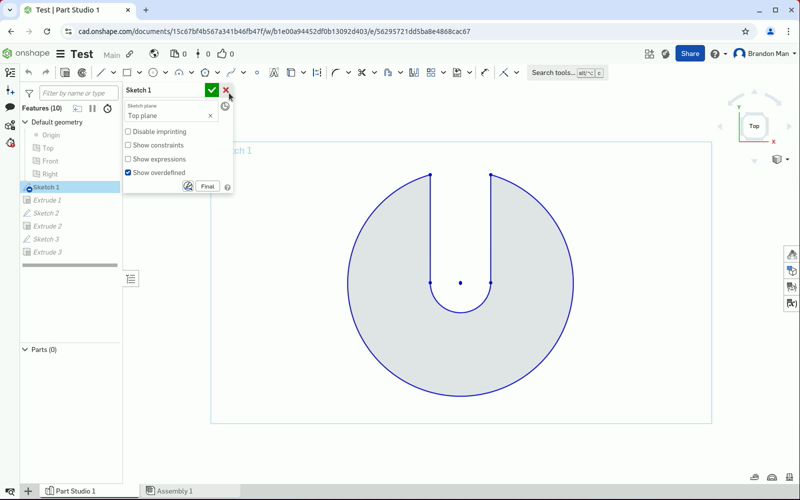
click(229, 92)
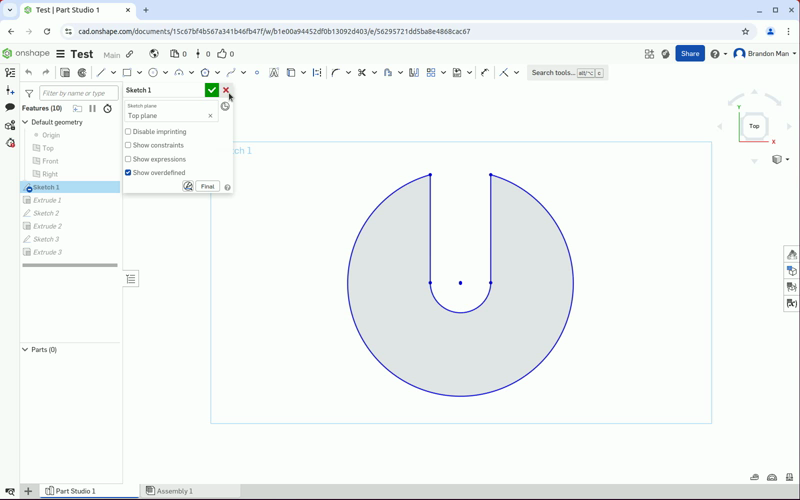
key(shift+s)
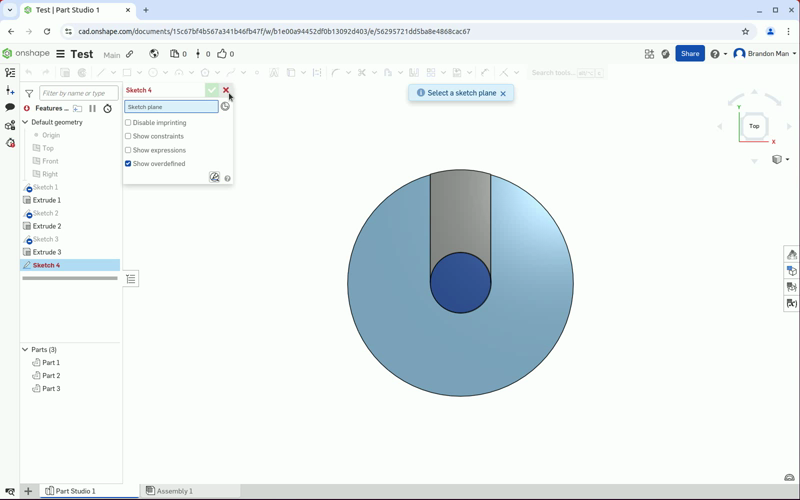
mouse_move(73, 150)
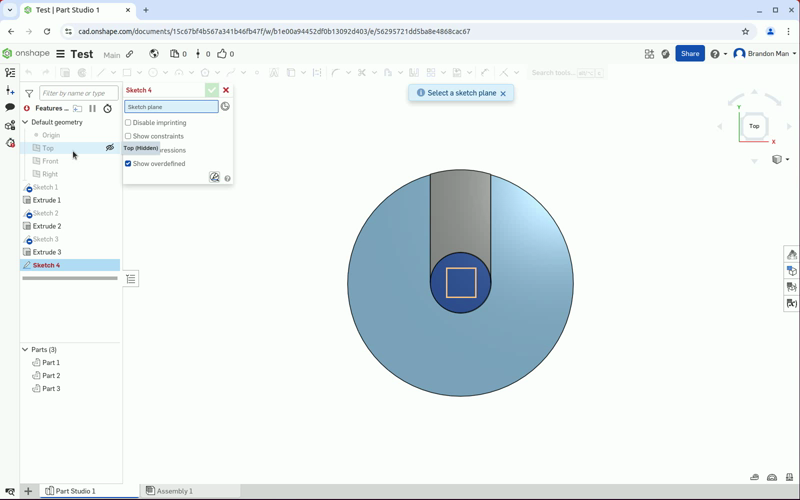
click(73, 150)
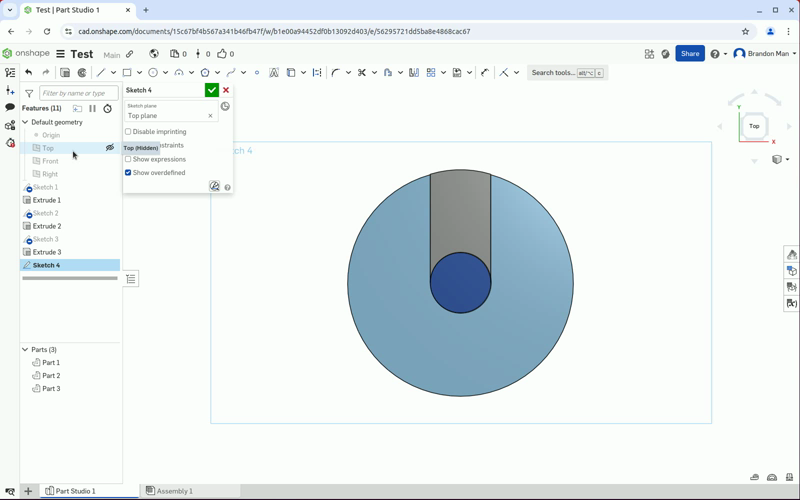
mouse_move(73, 352)
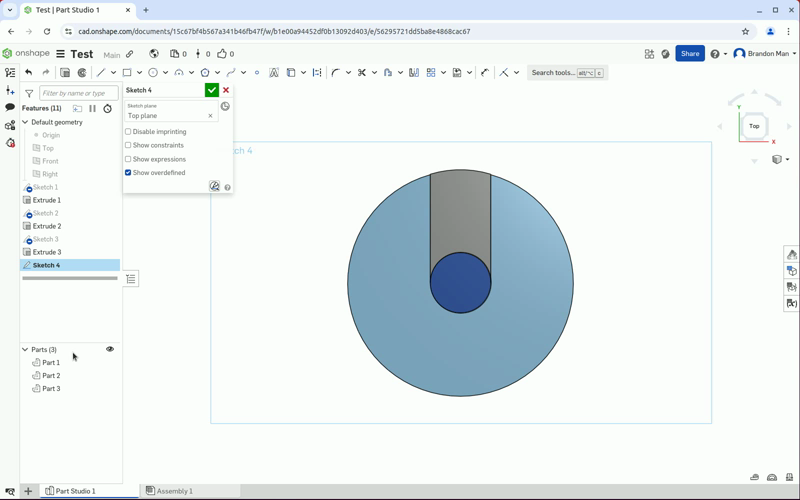
key(y)
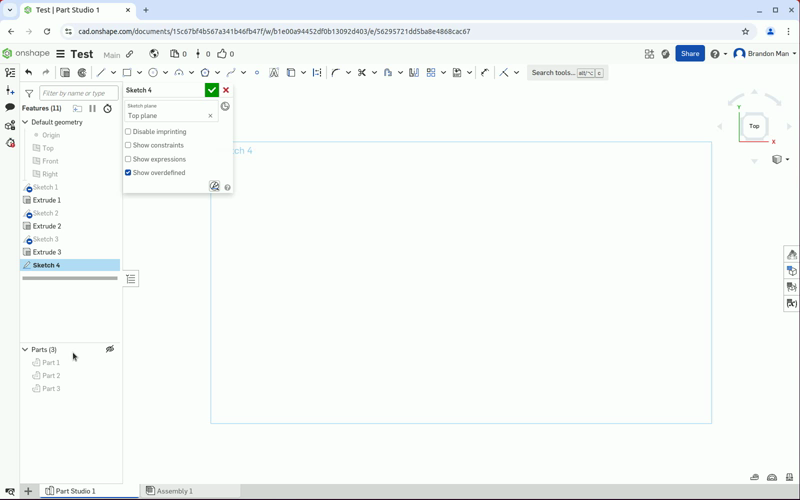
key(a)
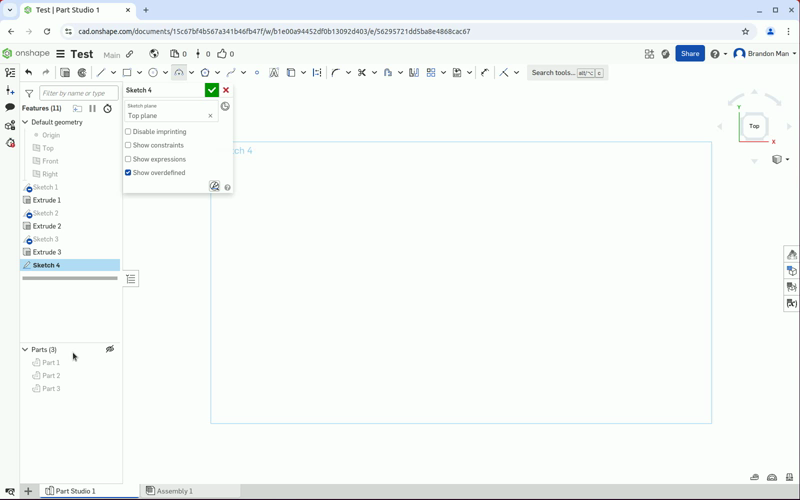
key_down(shift)
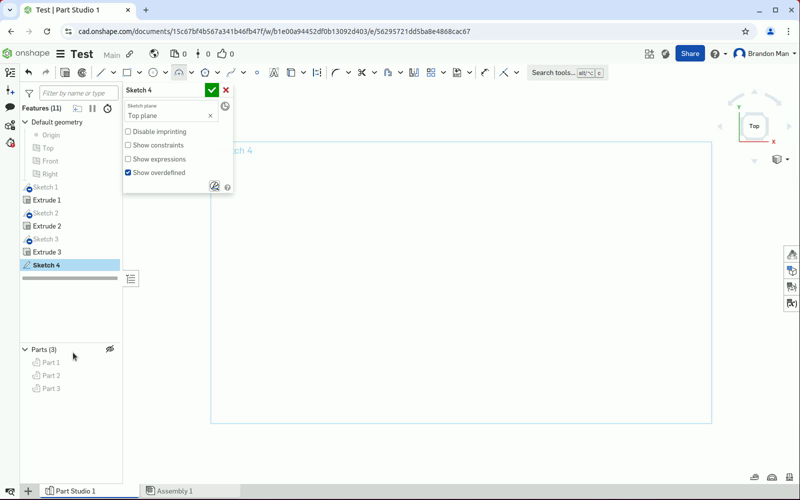
mouse_move(430, 282)
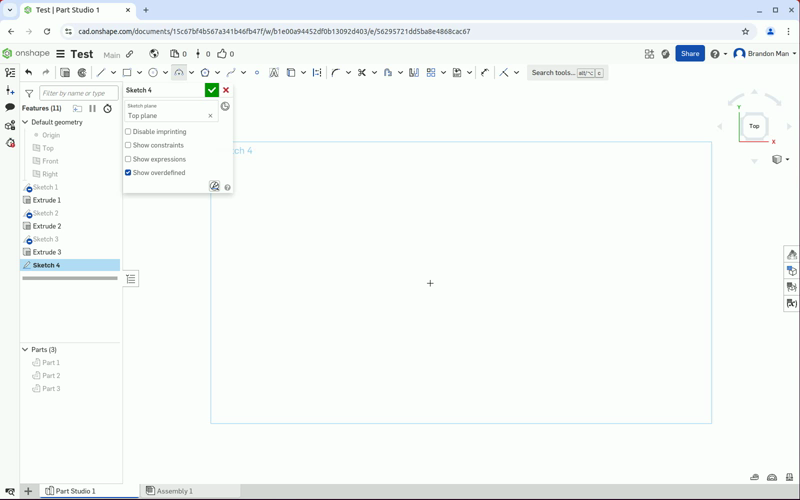
click(430, 282)
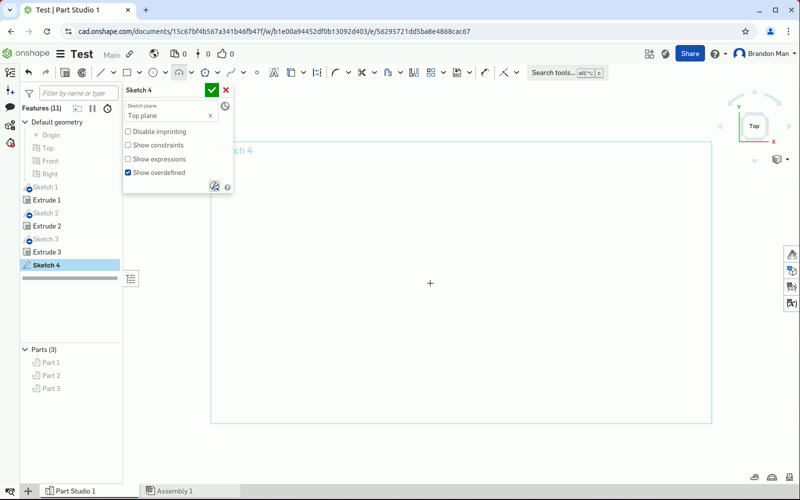
key_up(shift)
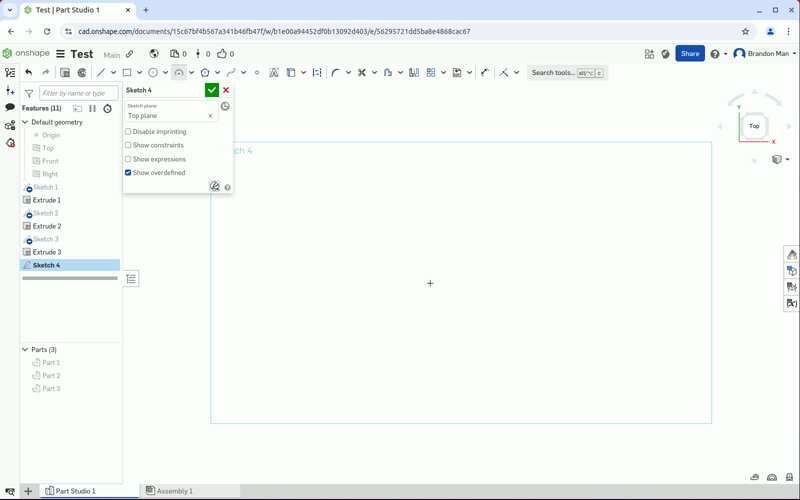
key_down(shift)
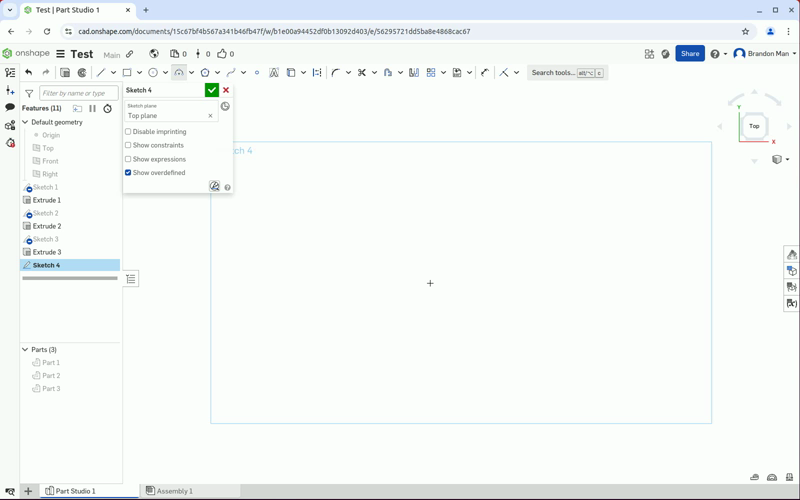
mouse_move(490, 282)
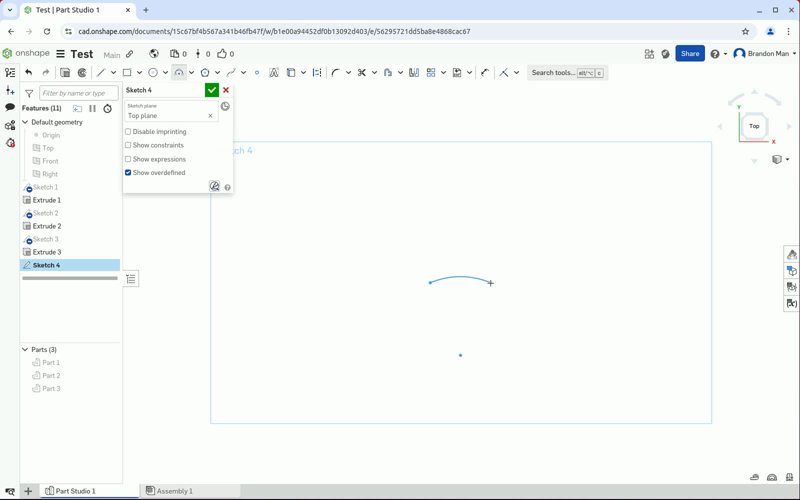
click(490, 282)
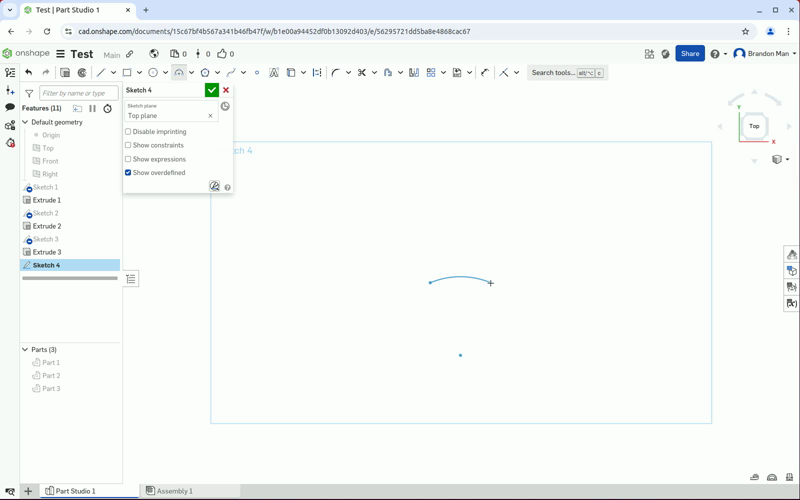
mouse_move(460, 312)
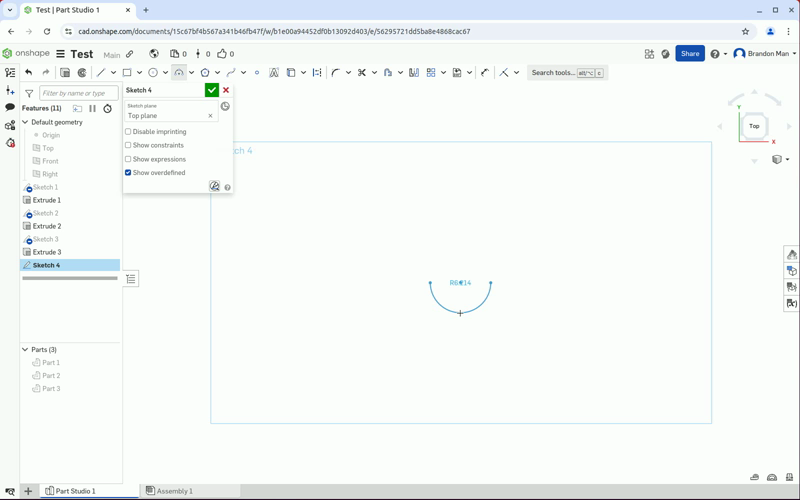
click(460, 312)
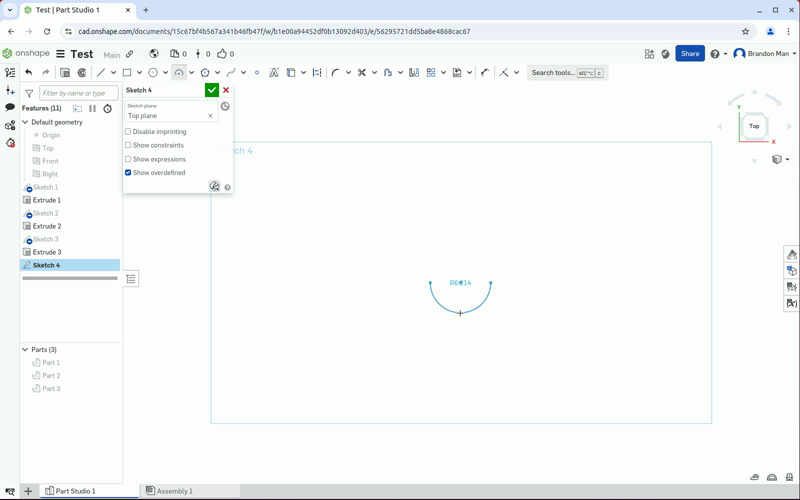
key_up(shift)
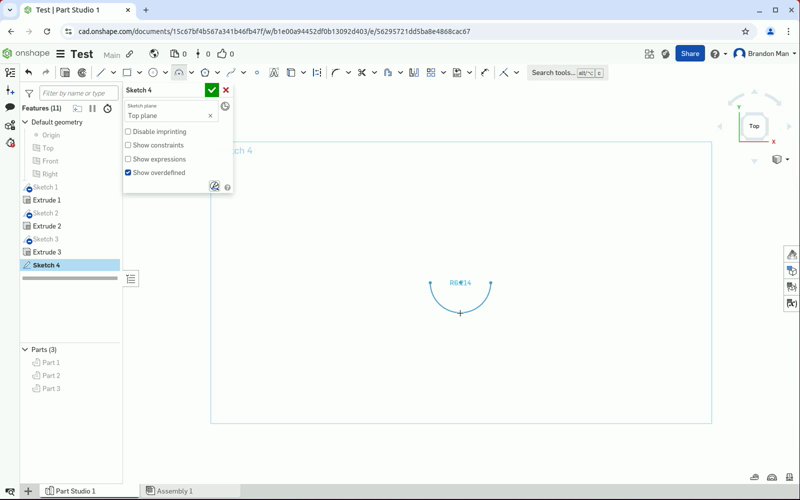
key(esc)
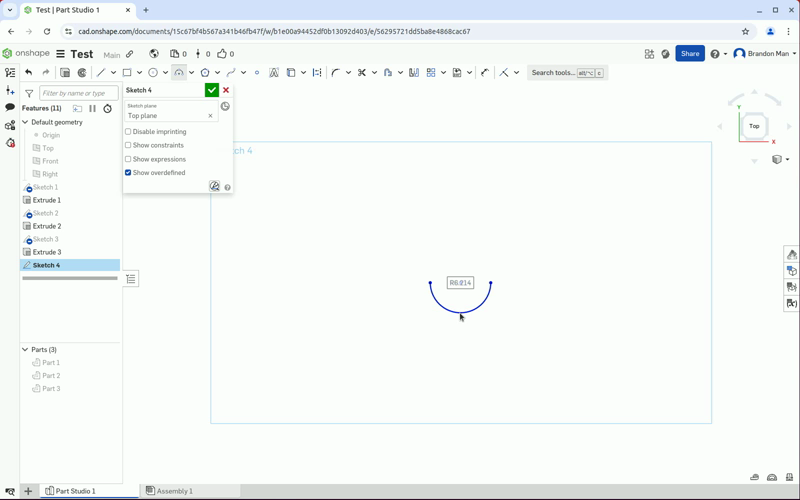
key(l)
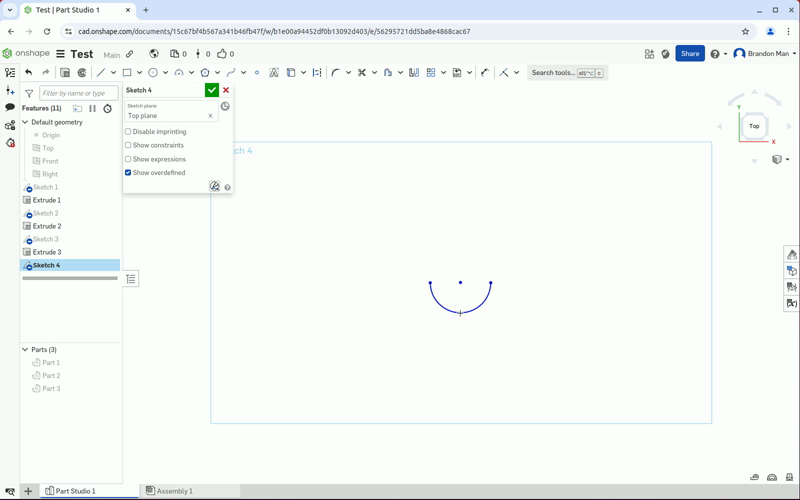
mouse_move(490, 282)
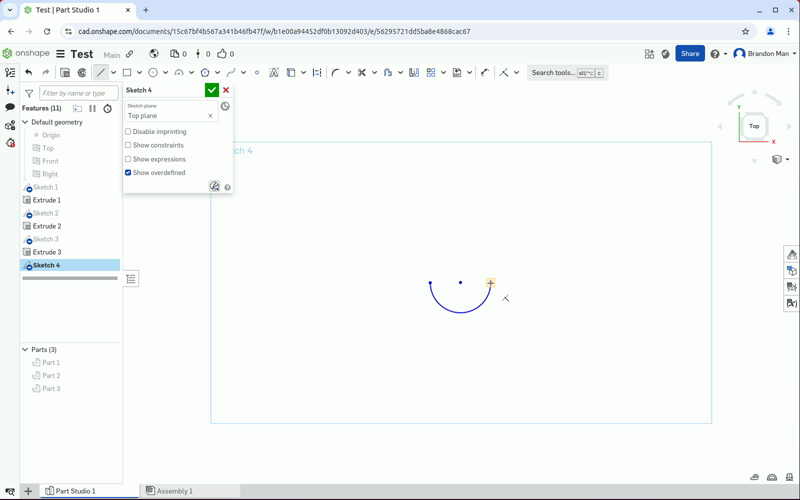
click(490, 282)
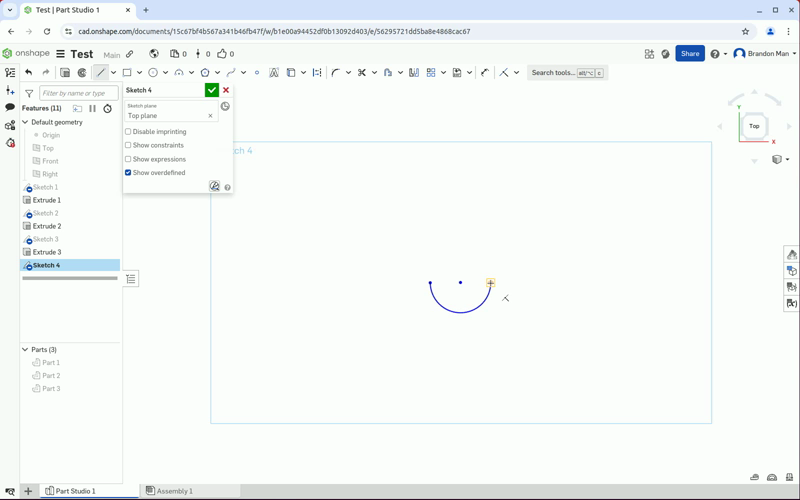
key_down(shift)
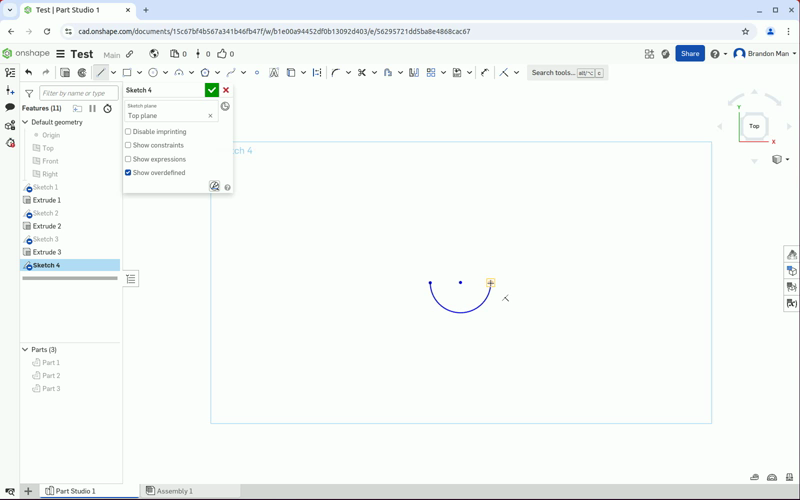
mouse_move(490, 174)
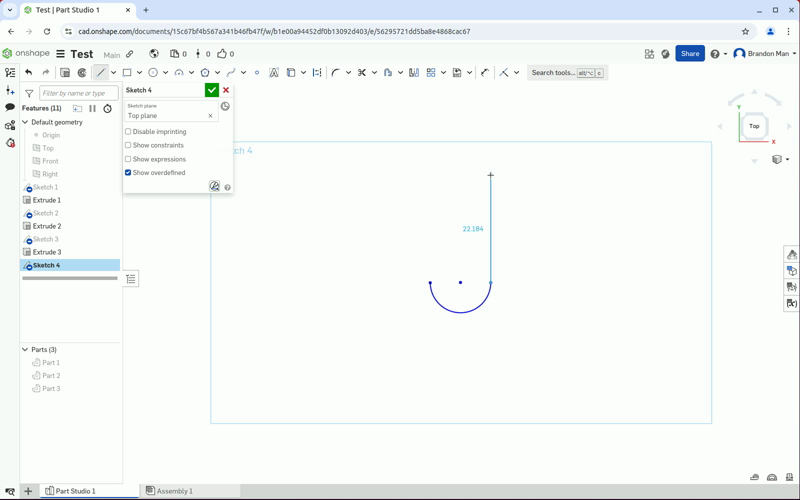
click(490, 174)
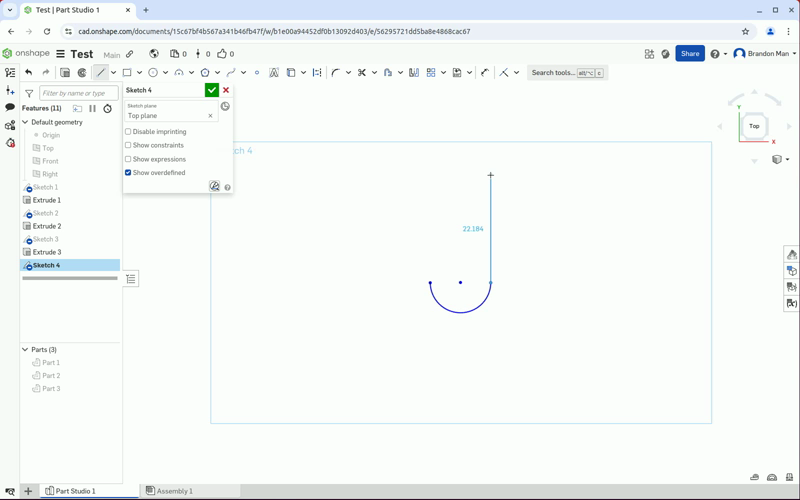
key_up(shift)
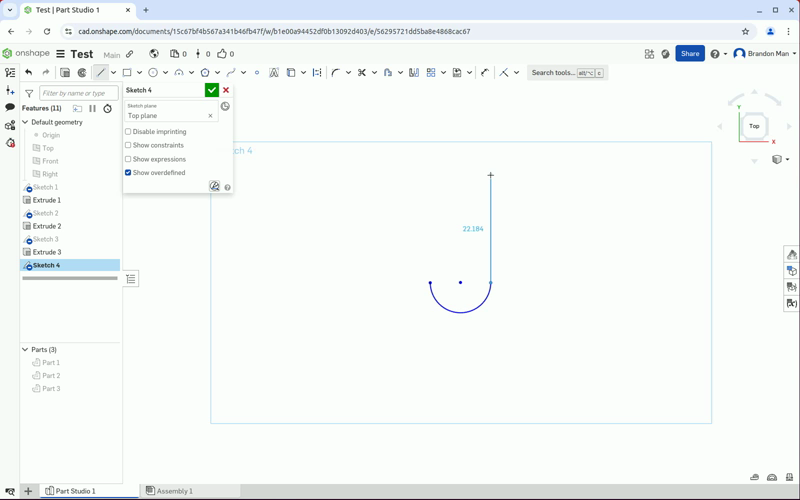
key(esc)
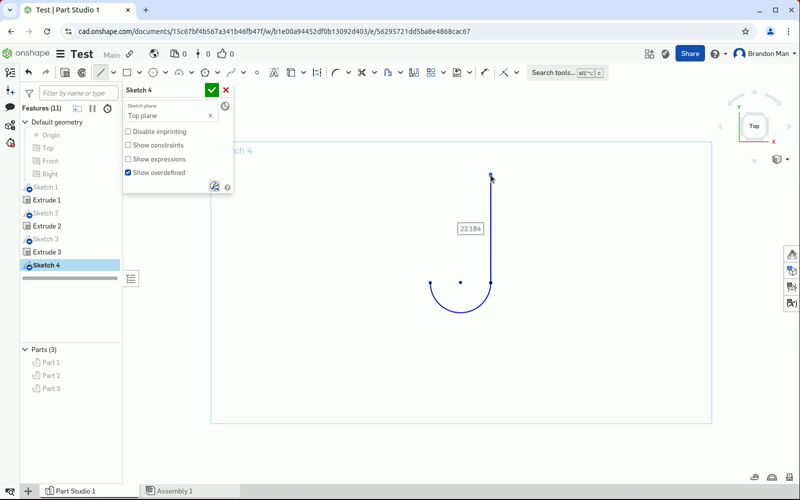
key(a)
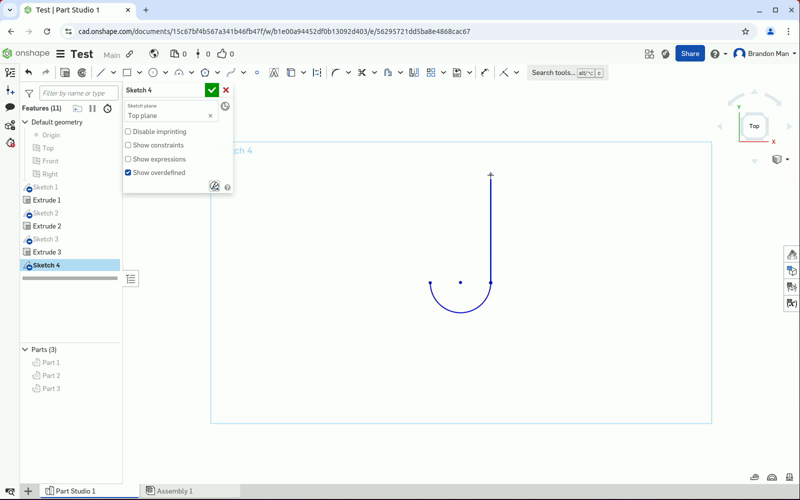
mouse_move(490, 174)
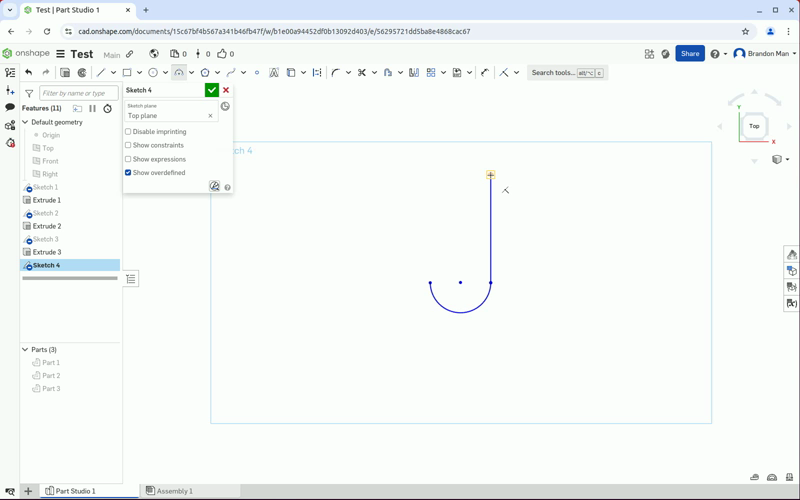
click(490, 174)
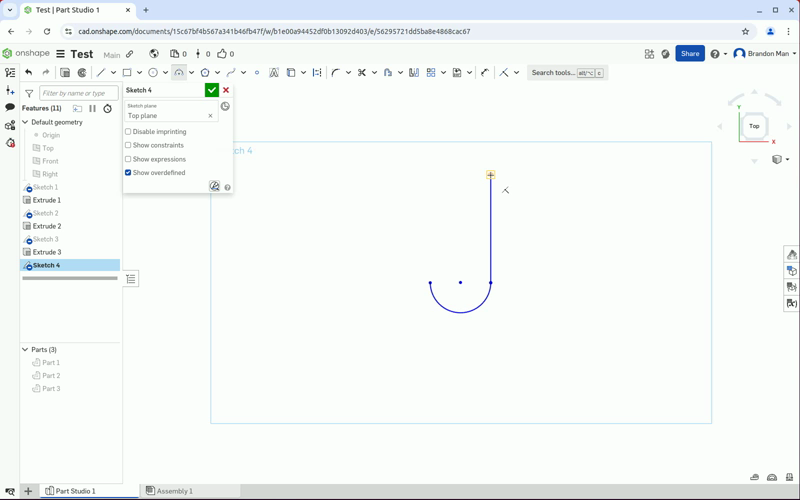
key_down(shift)
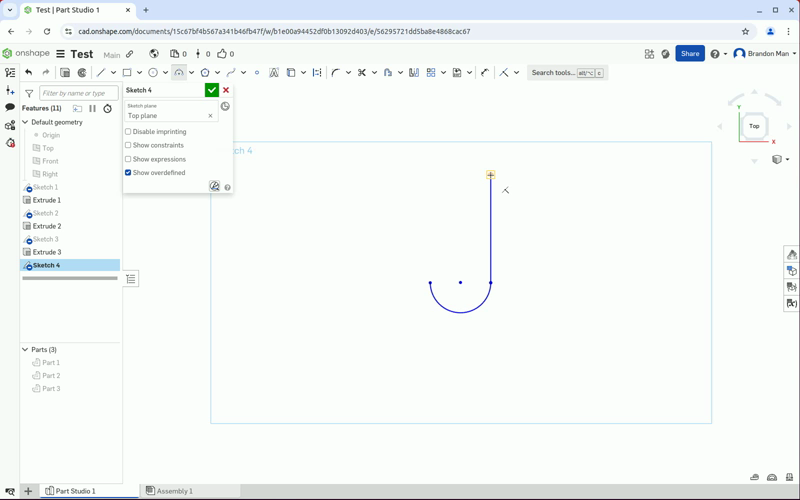
mouse_move(430, 174)
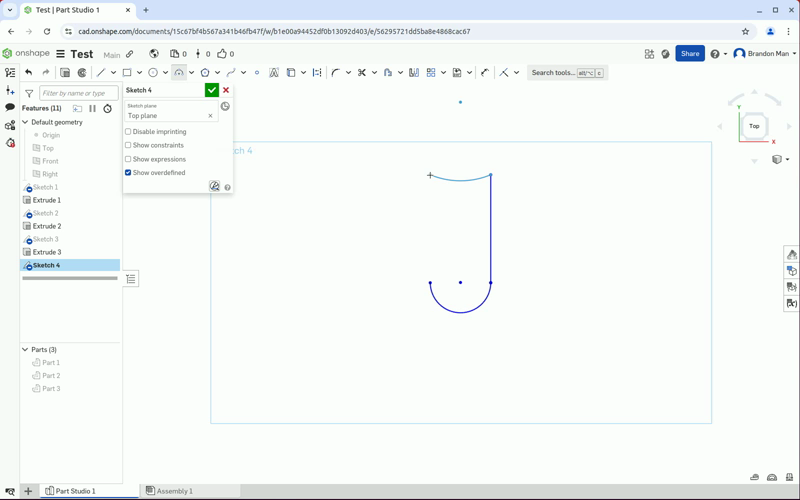
click(430, 174)
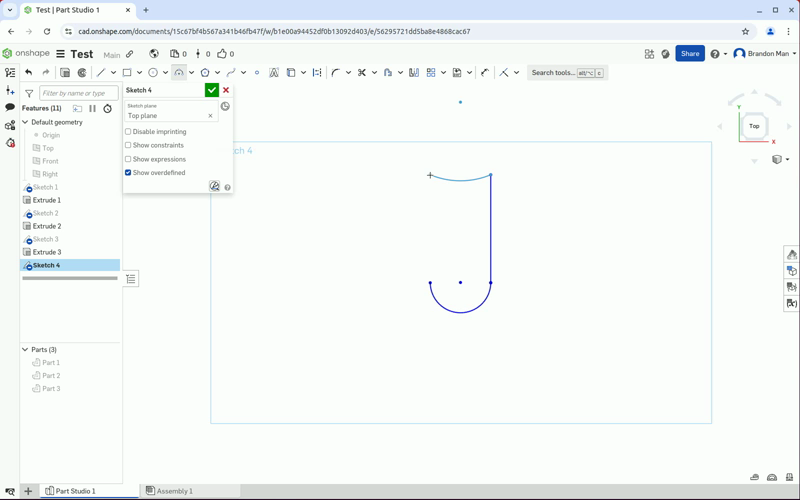
mouse_move(460, 396)
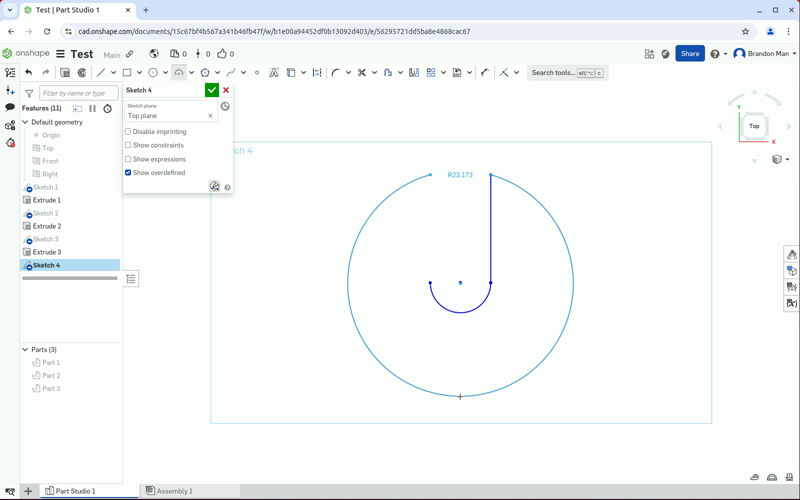
click(460, 396)
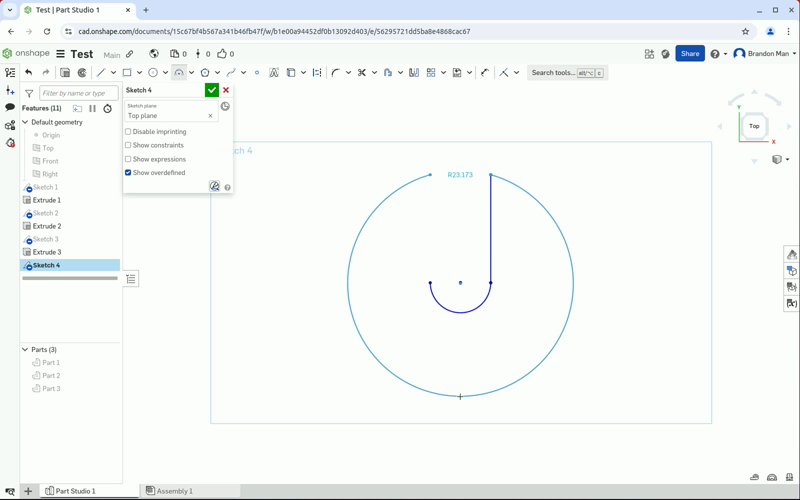
key_up(shift)
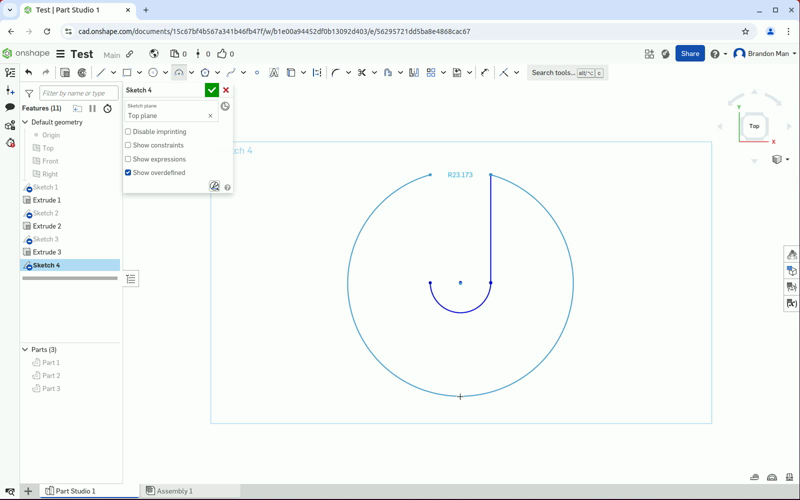
key(esc)
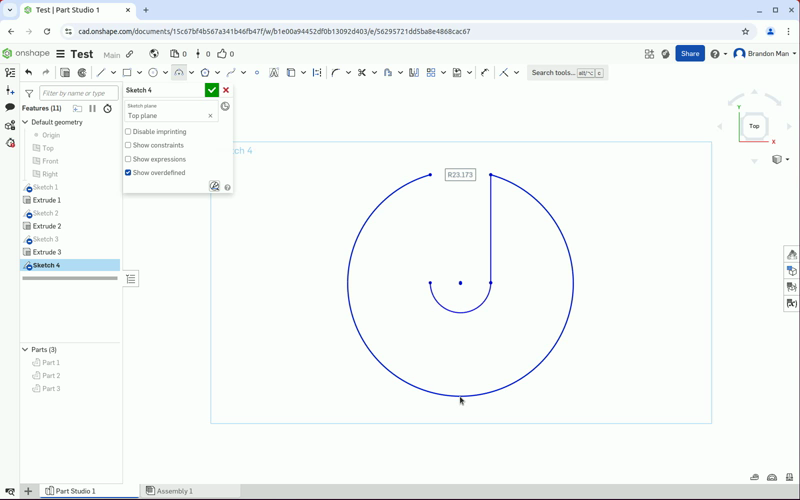
key(l)
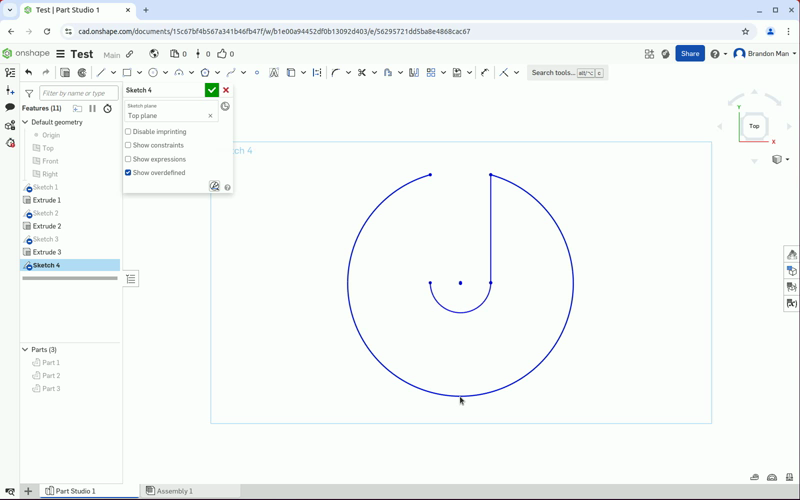
mouse_move(430, 174)
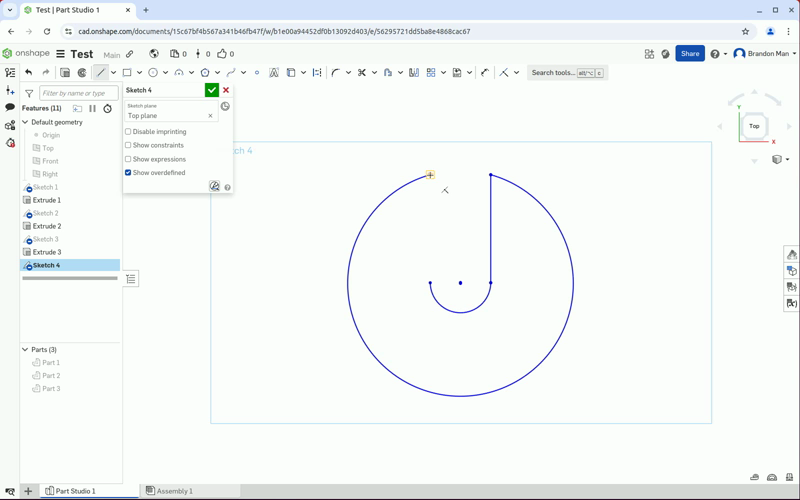
click(430, 174)
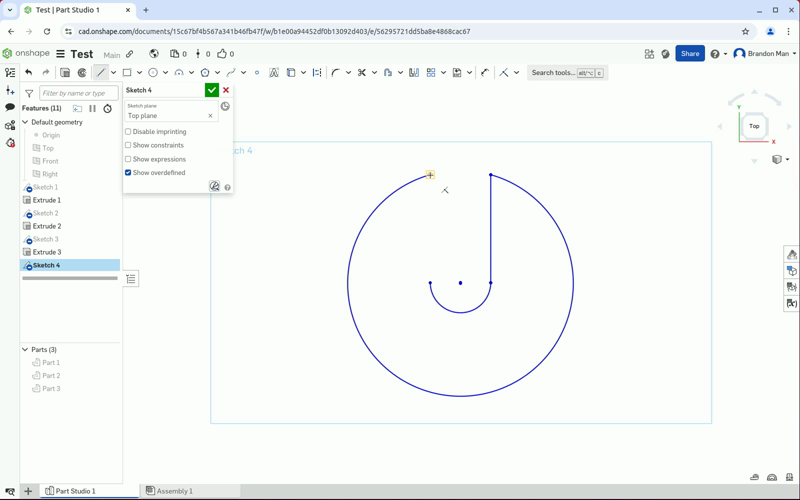
key_down(shift)
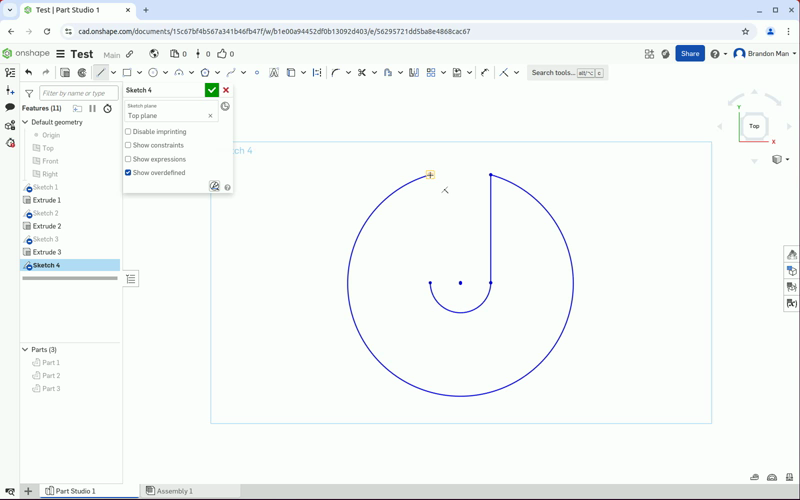
mouse_move(430, 282)
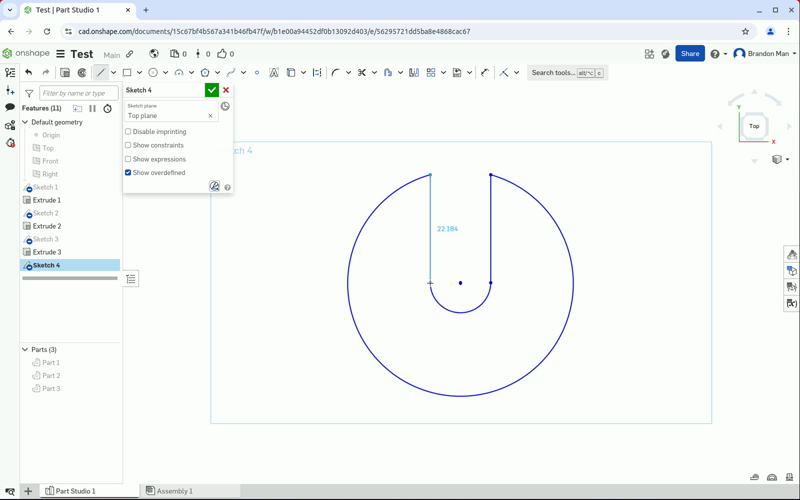
key_up(shift)
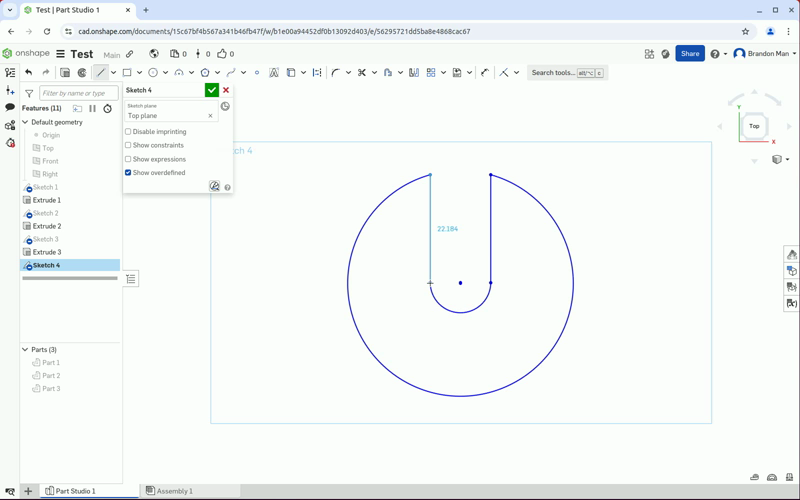
click(430, 282)
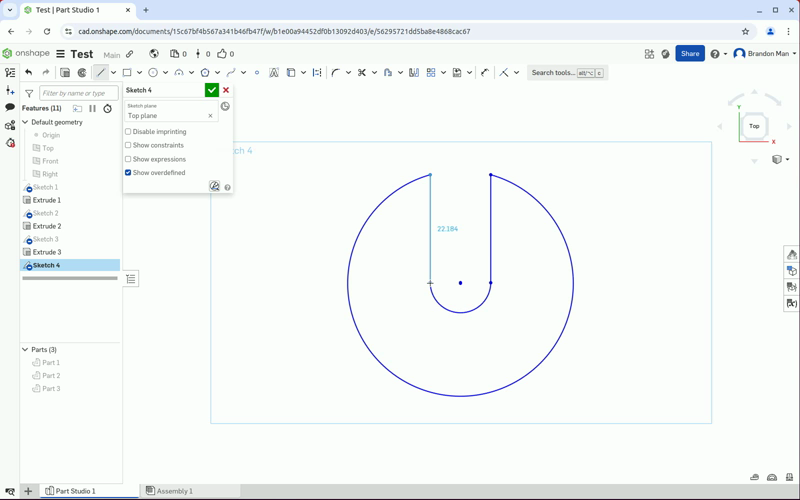
key(esc)
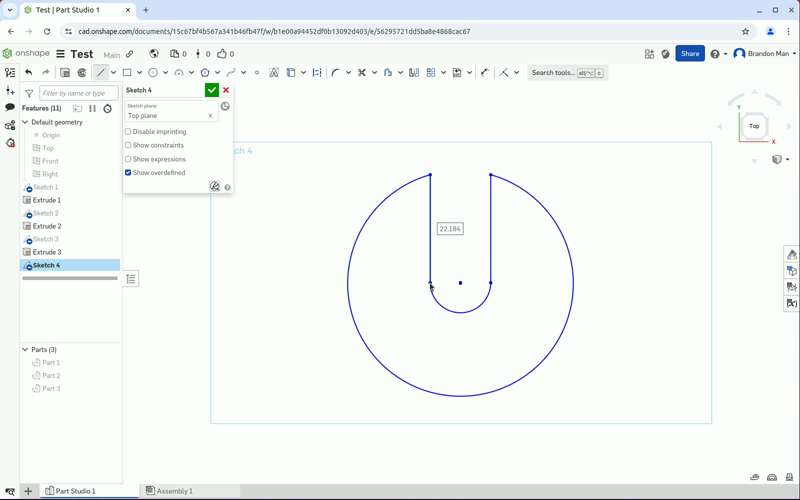
mouse_move(391, 340)
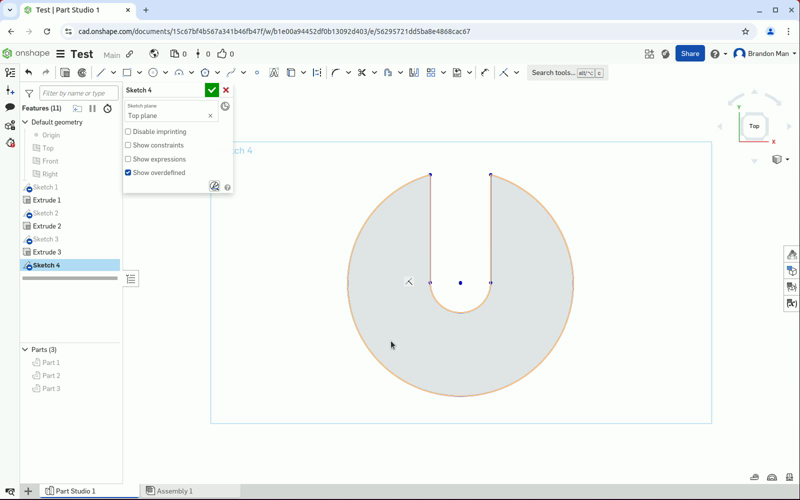
click(391, 340)
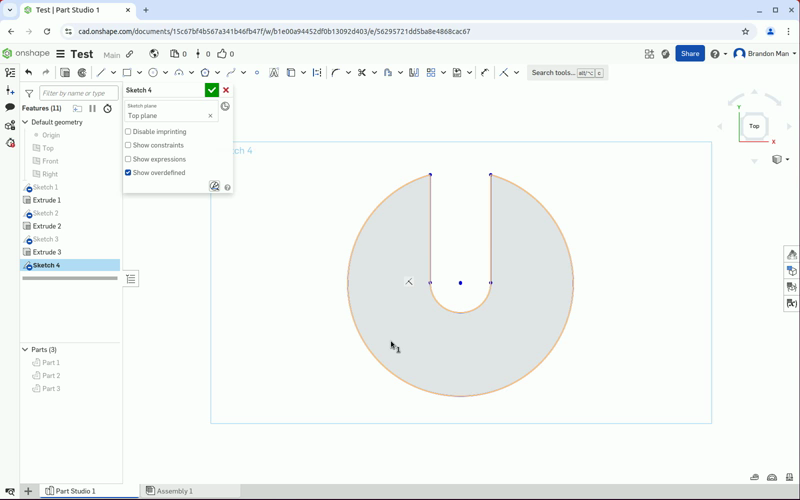
mouse_move(73, 352)
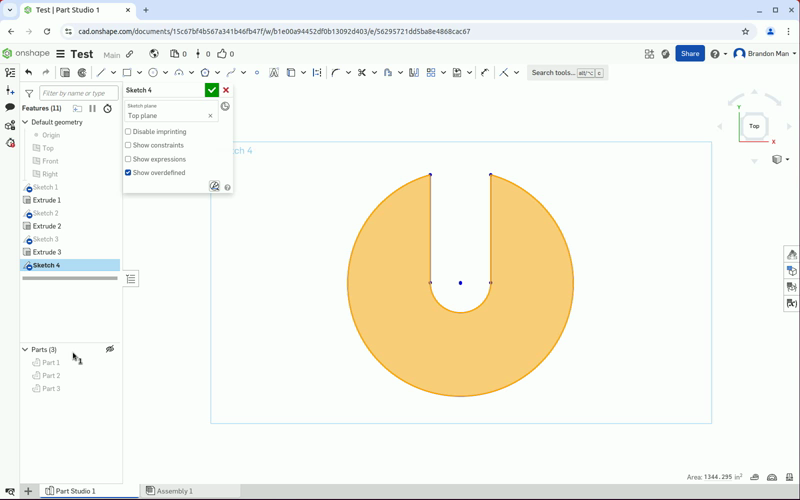
key(shift+y)
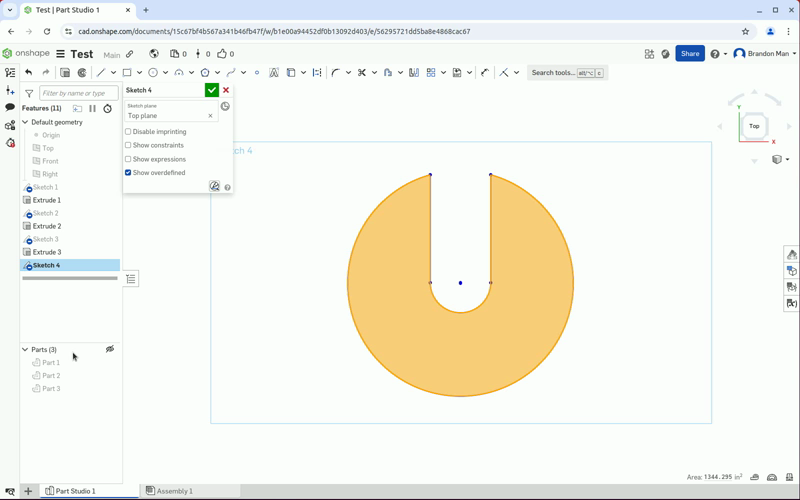
key(shift+e)
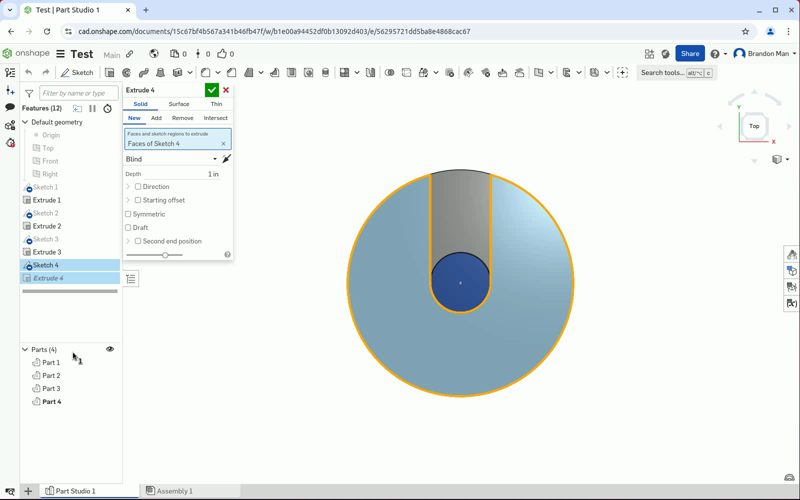
mouse_move(143, 106)
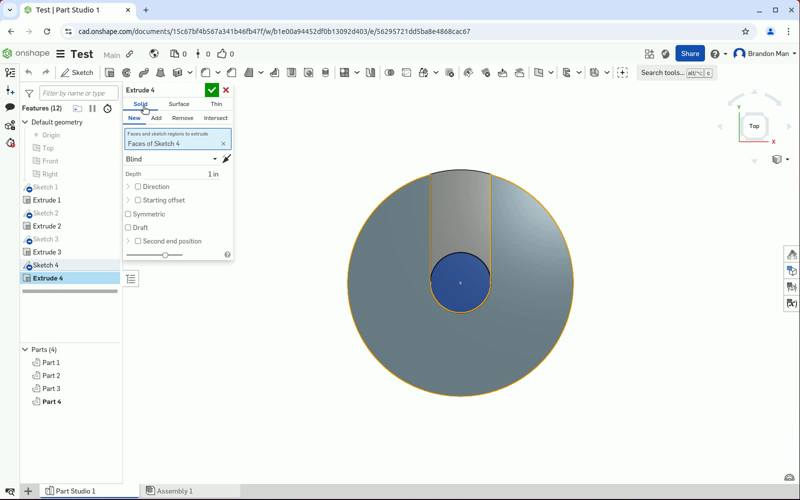
click(143, 106)
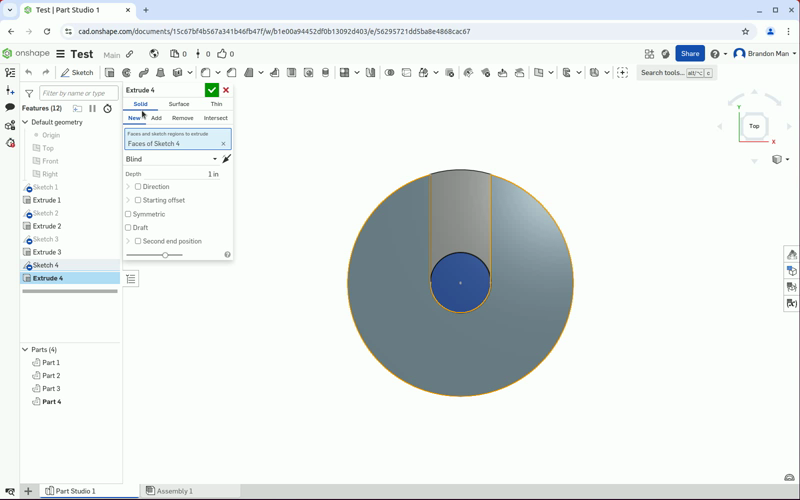
mouse_move(137, 120)
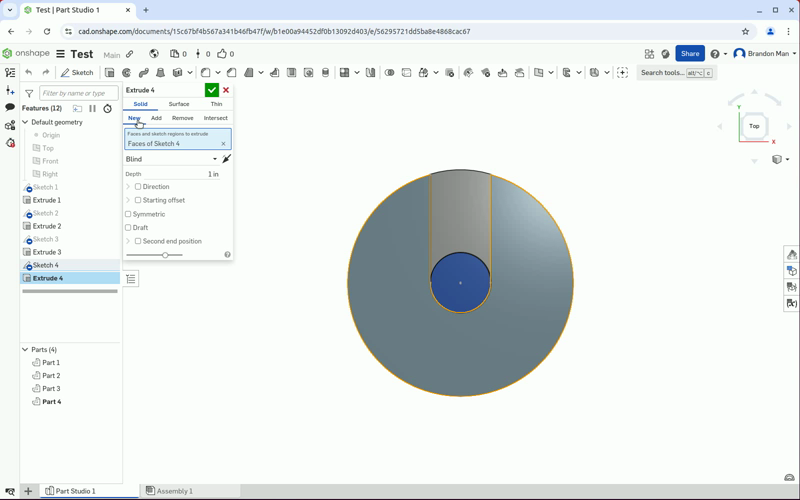
click(137, 120)
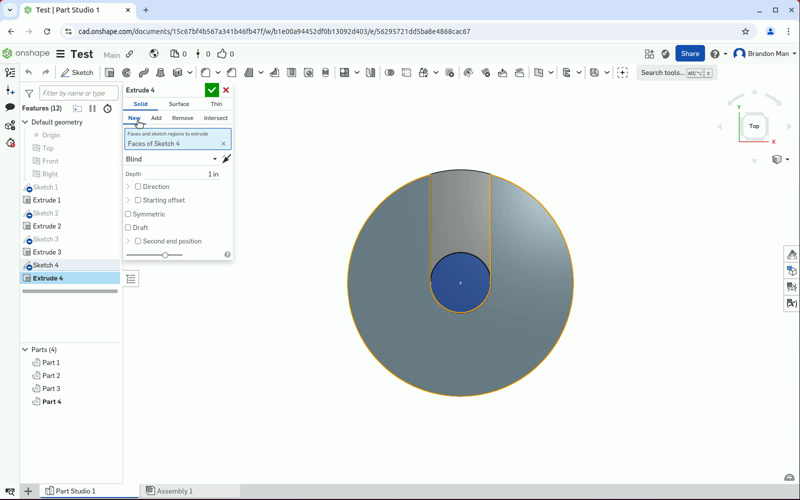
key(tab, 4)
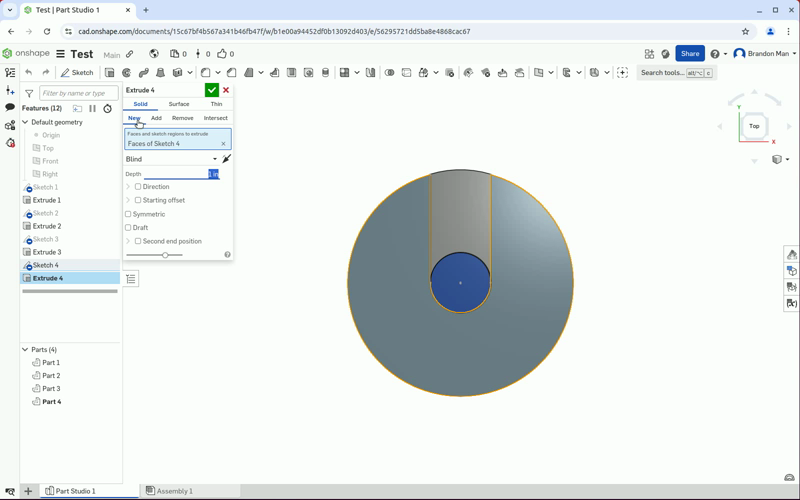
text(15.405)
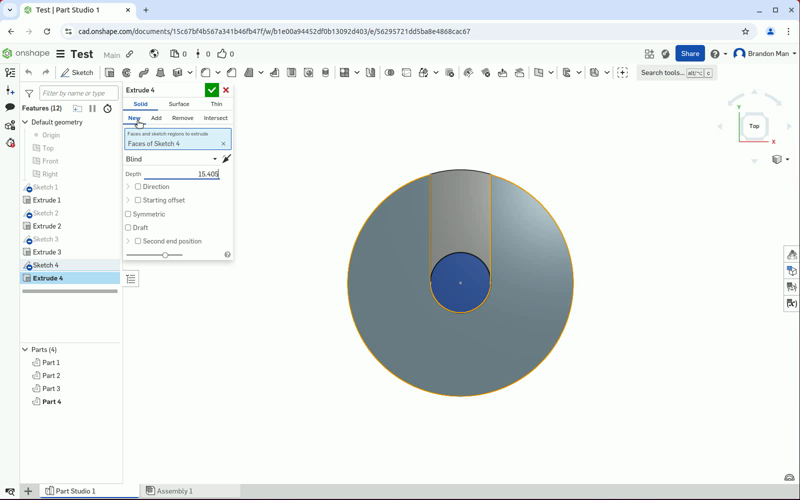
key(enter)
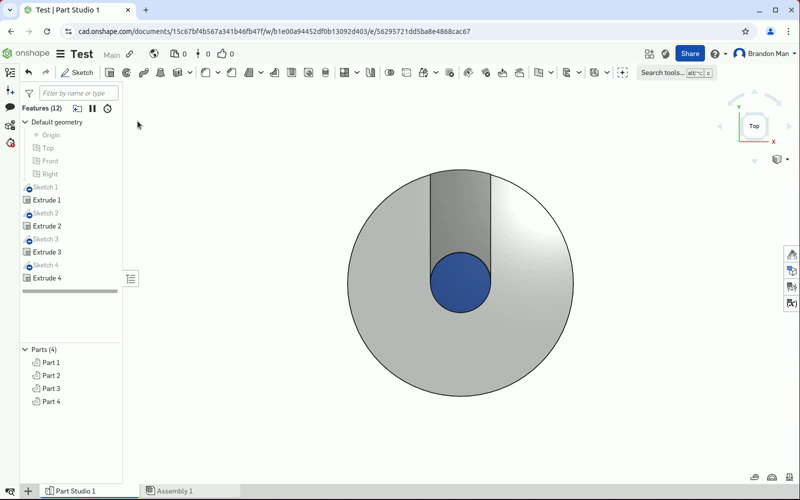
key(shift+h)
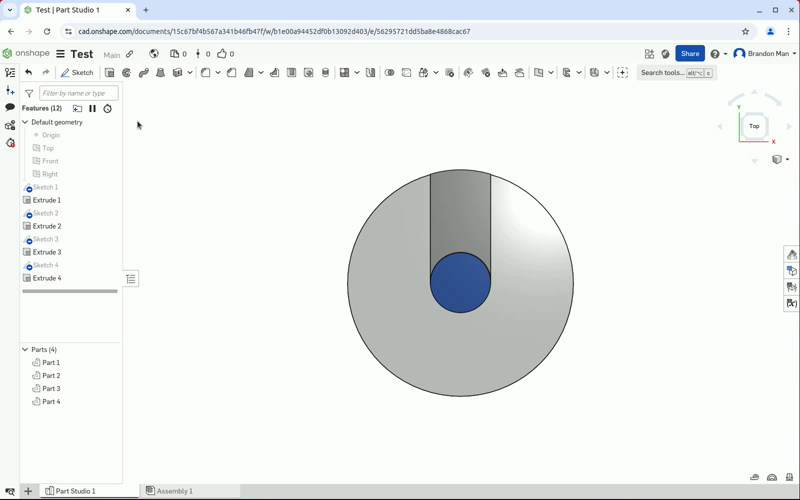
key(shift+h)
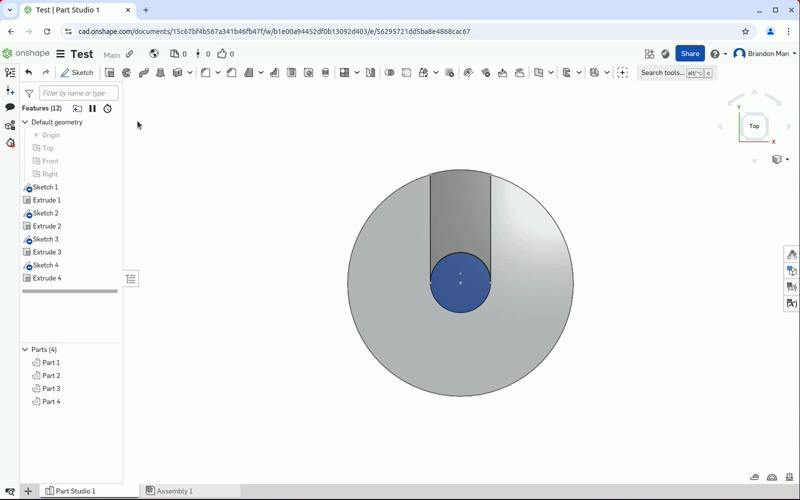
key(shift+7)
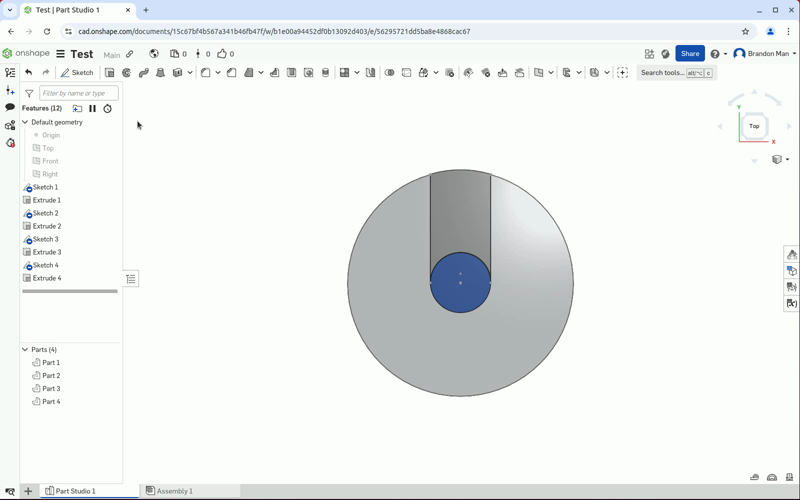
key(up, 3)
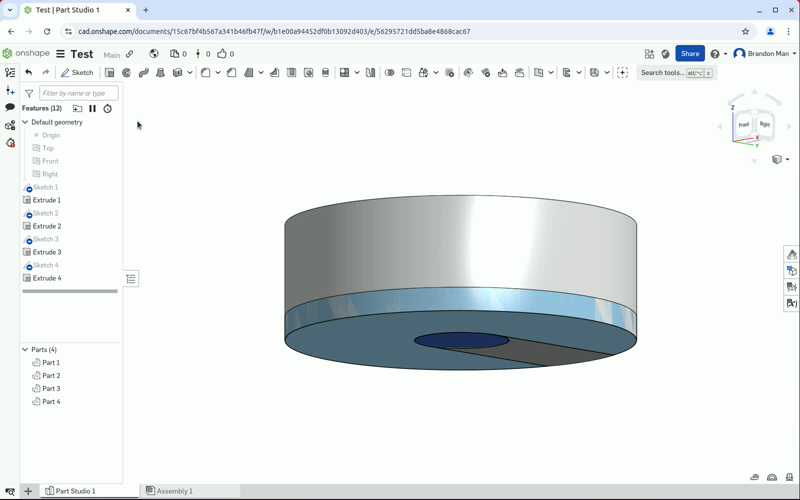
key(left, 3)
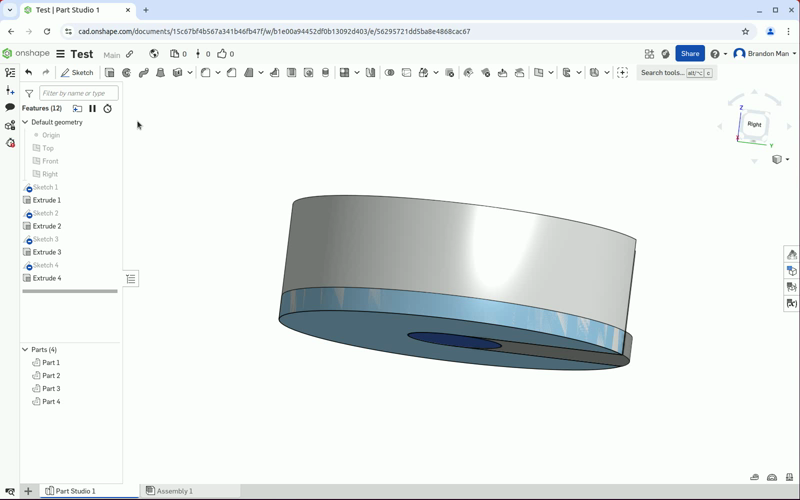
key(right, 3)
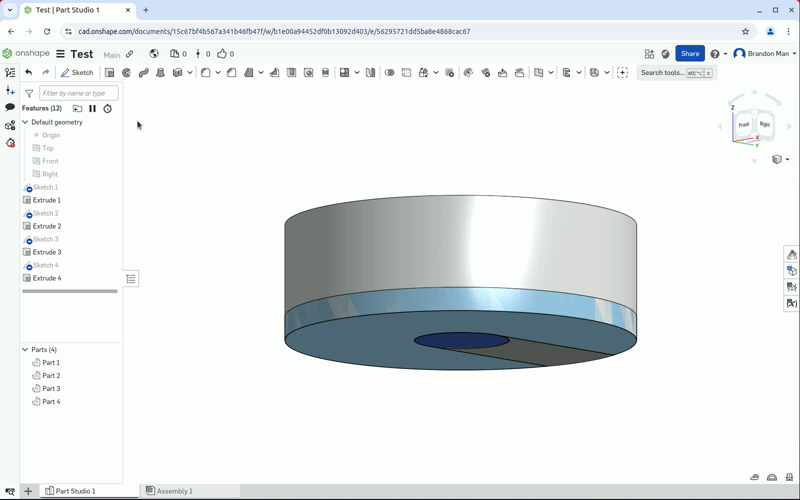
key(down, 3)
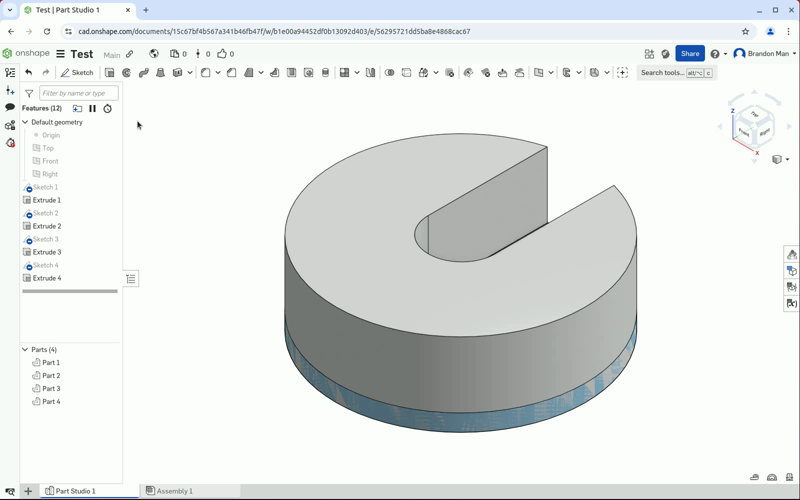
mouse_move(73, 189)
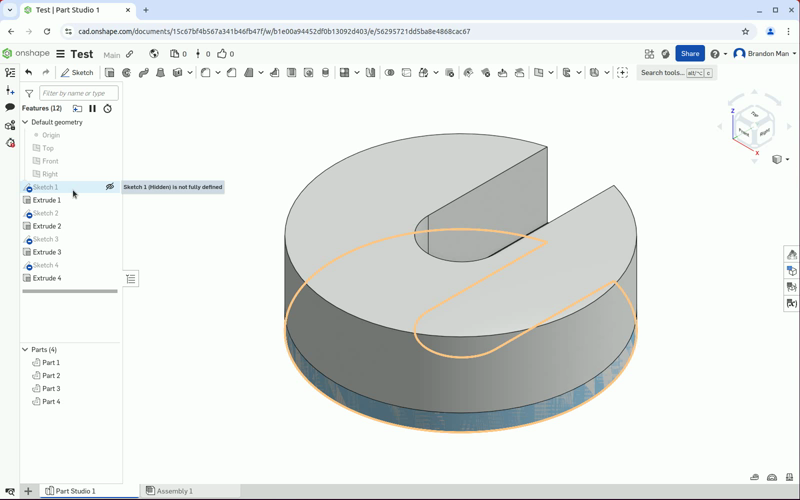
click(73, 189)